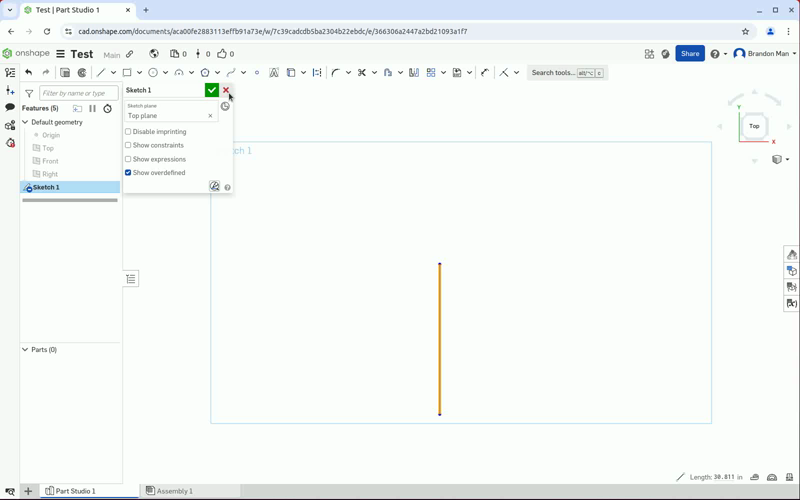
key(shift+h)
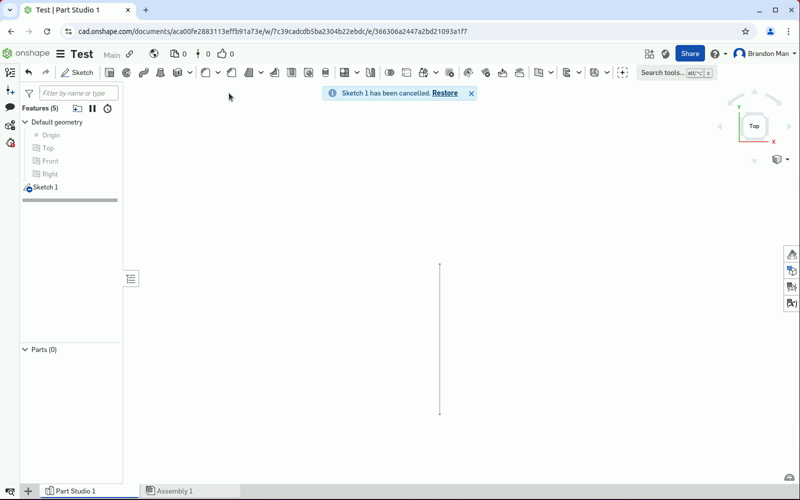
mouse_move(73, 352)
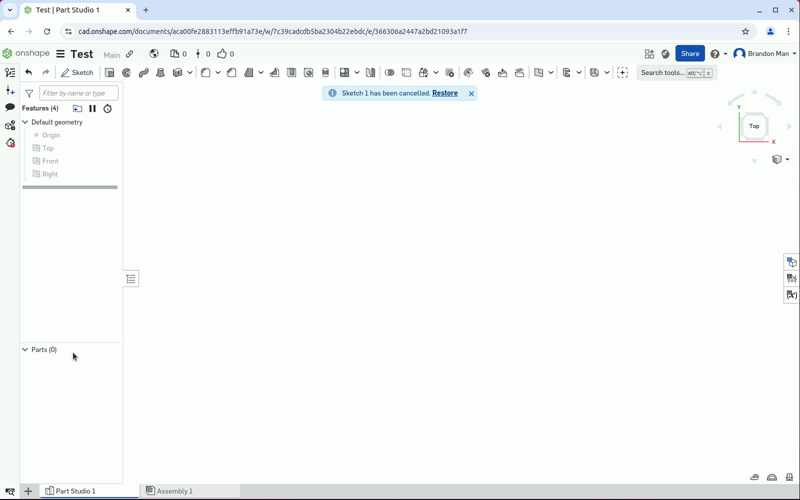
key(y)
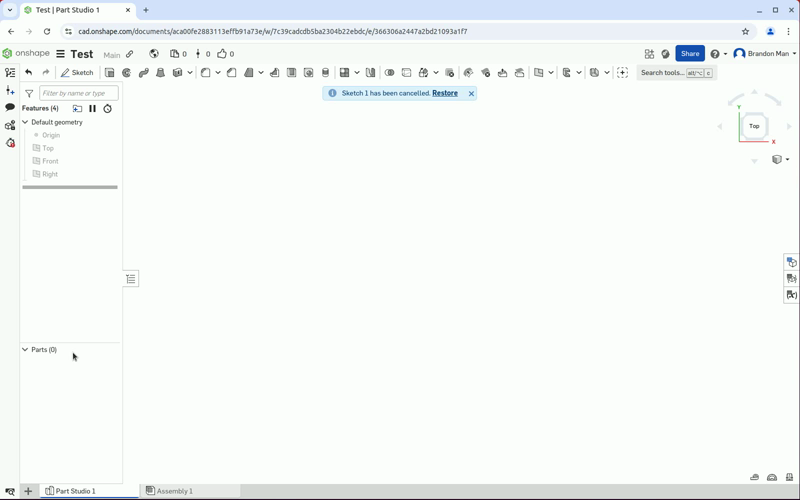
key(shift+p)
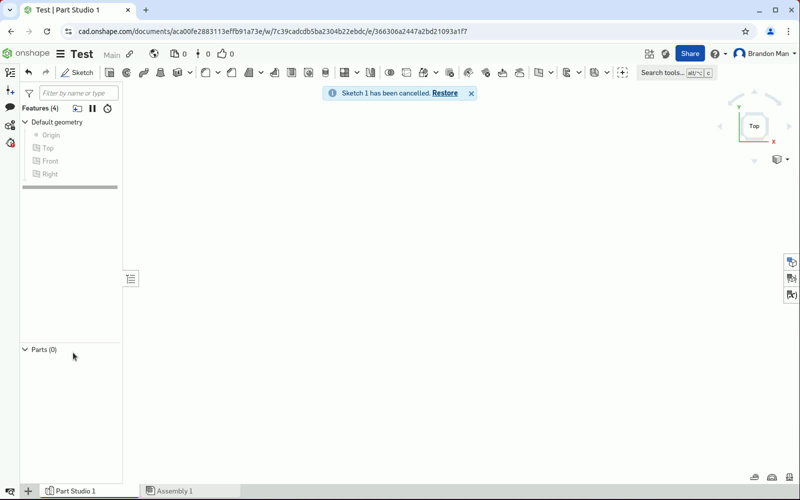
key(space)
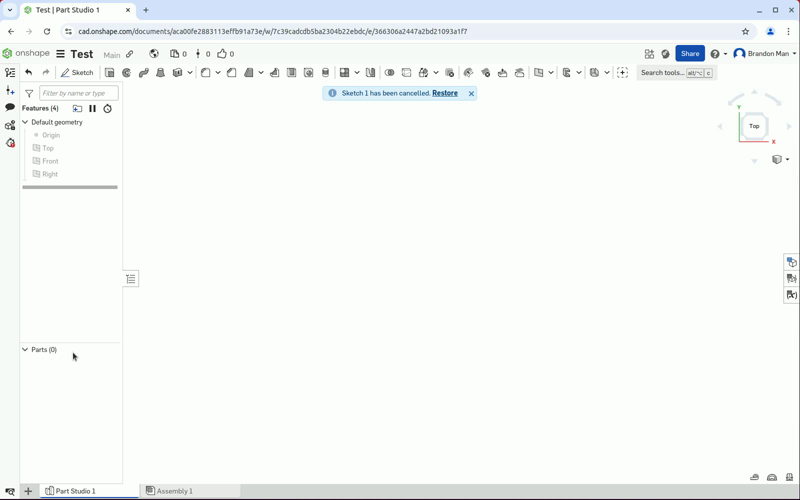
key_down(shift)
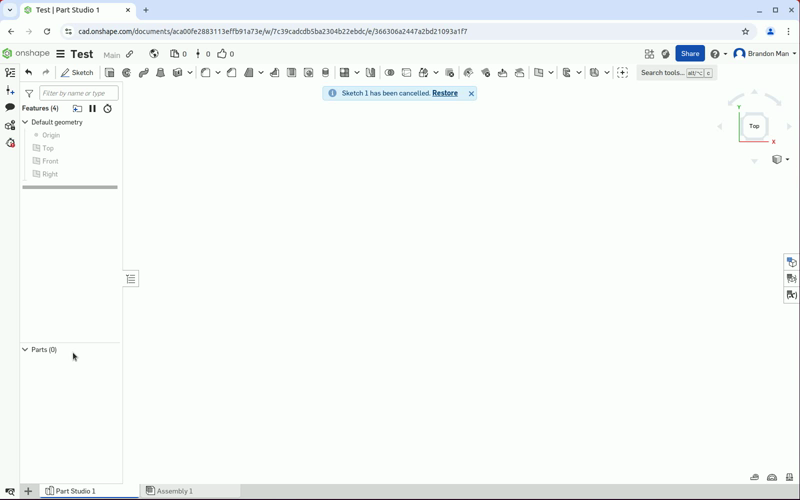
key(up)
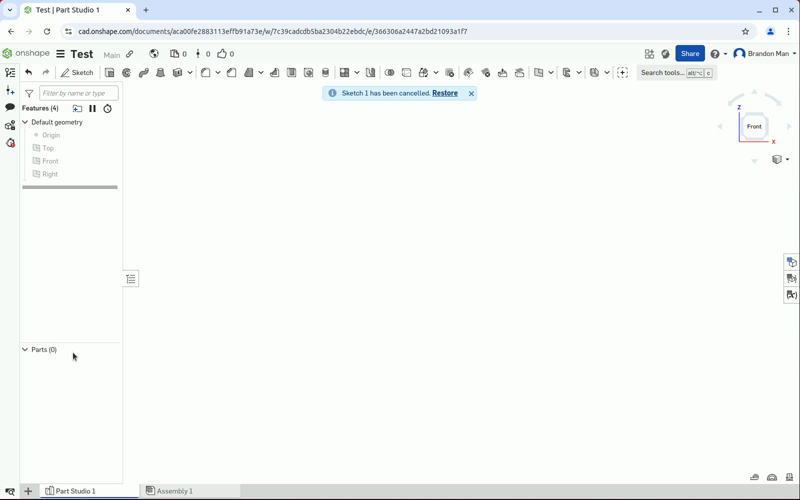
key_up(shift)
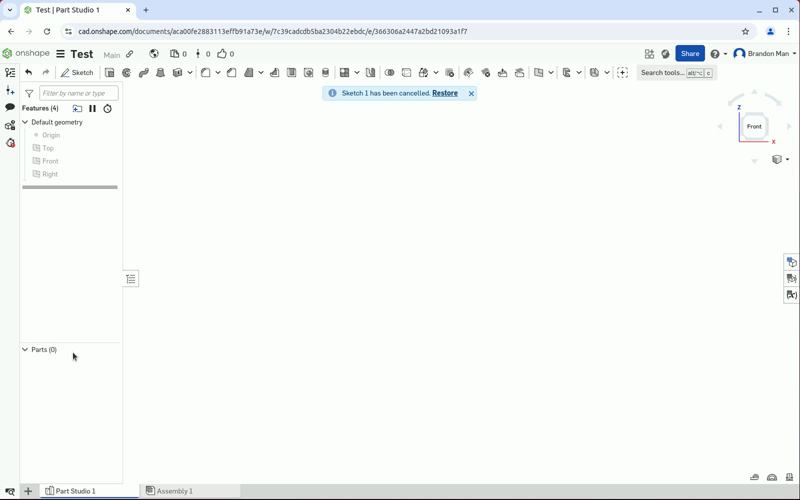
mouse_move(73, 352)
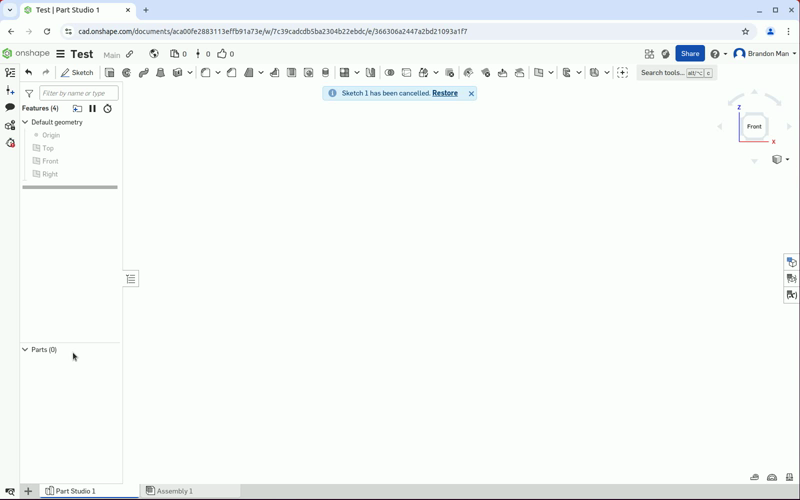
key(shift+y)
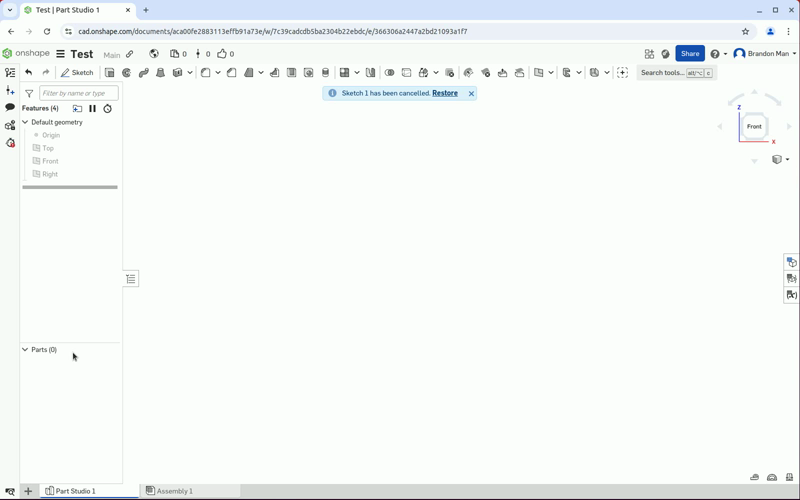
key(shift+s)
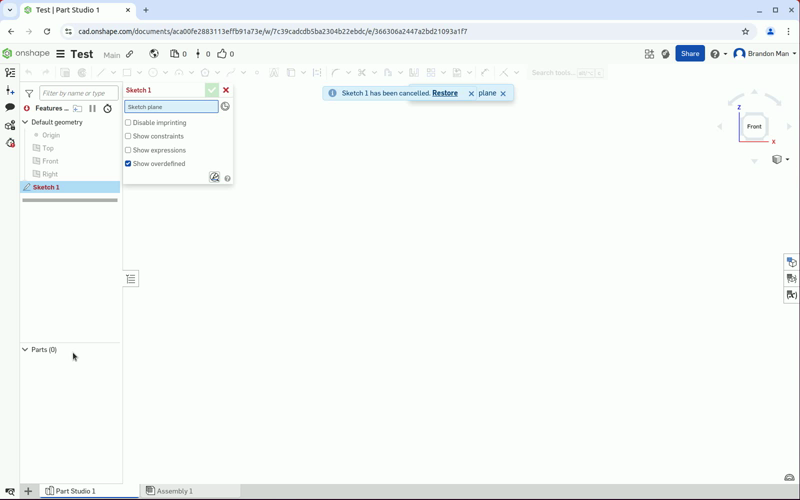
mouse_move(73, 163)
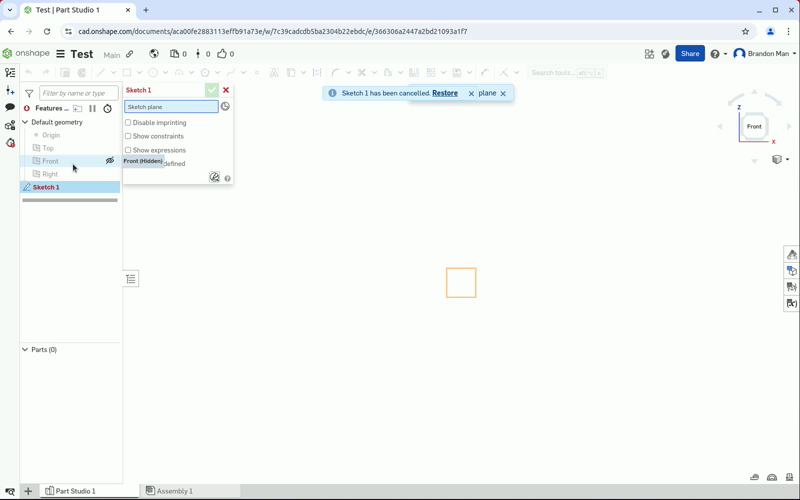
click(73, 163)
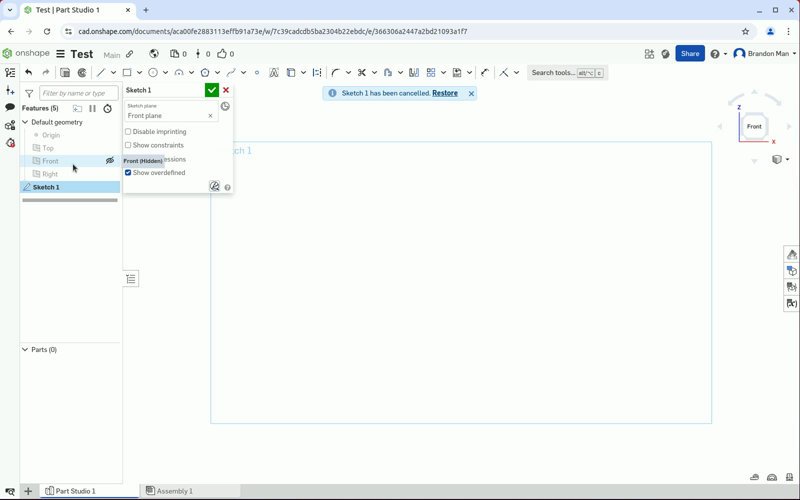
mouse_move(73, 352)
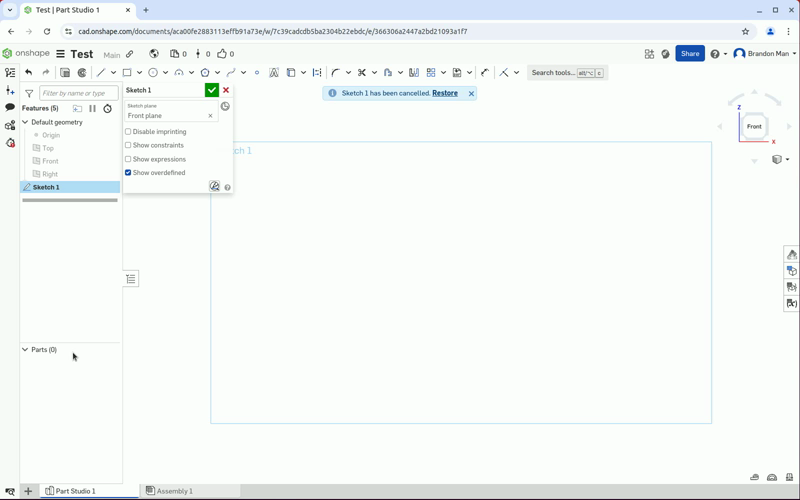
key(y)
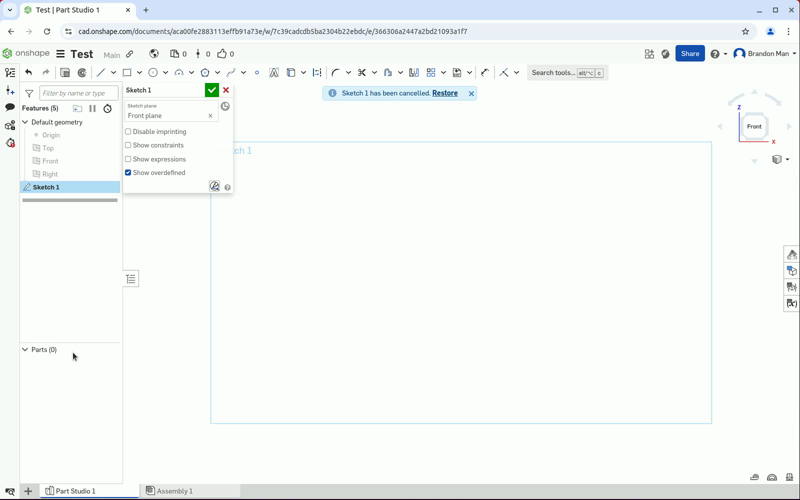
key(l)
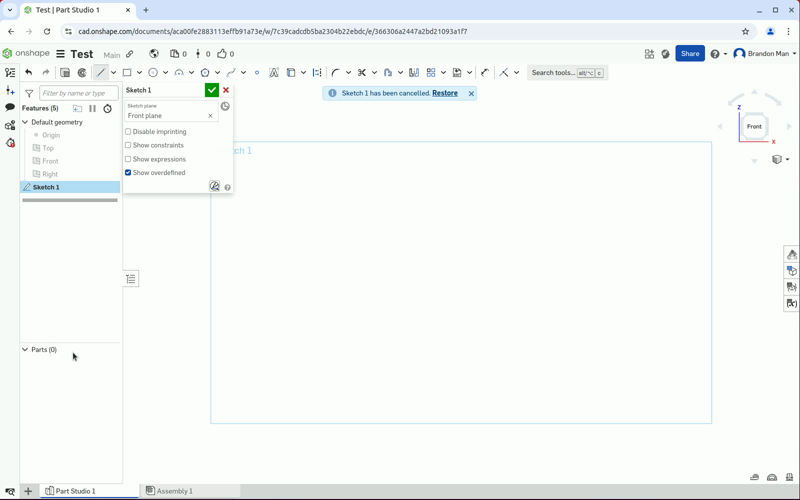
key_down(shift)
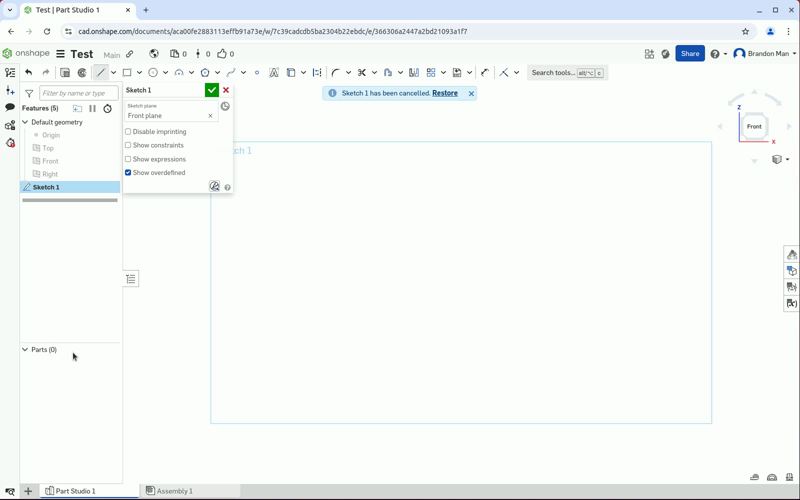
mouse_move(370, 282)
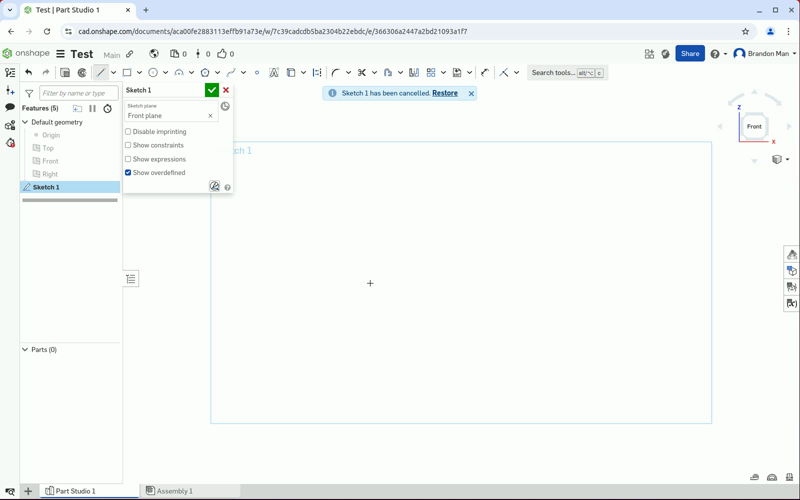
click(370, 282)
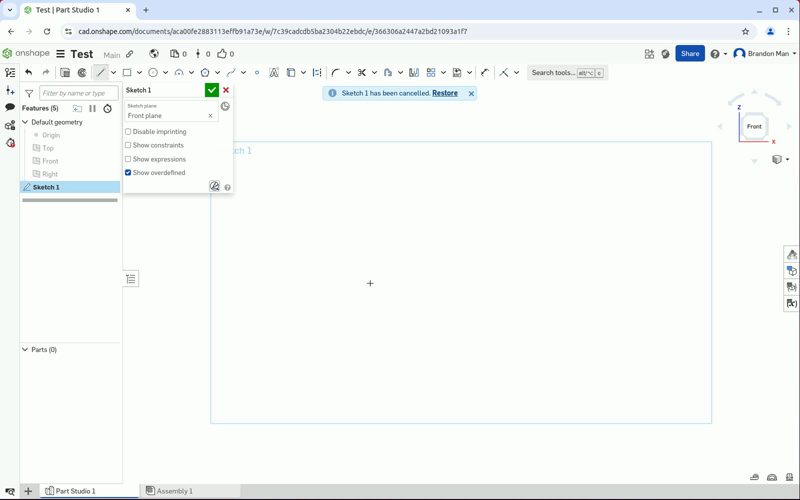
key_up(shift)
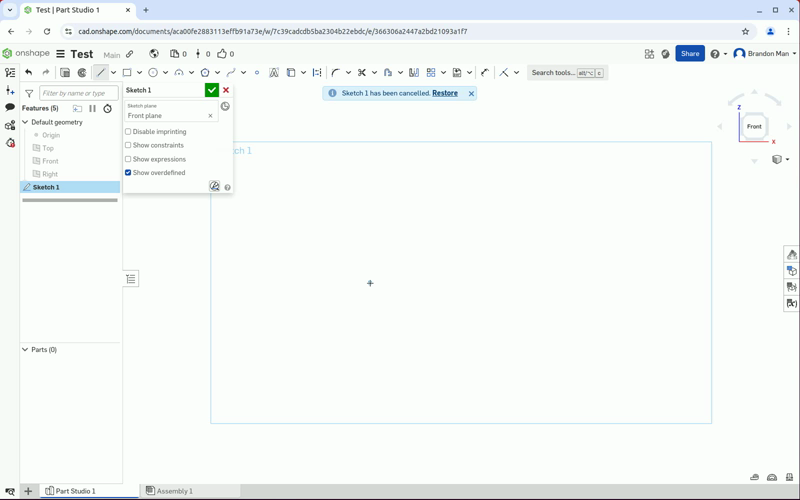
key_down(shift)
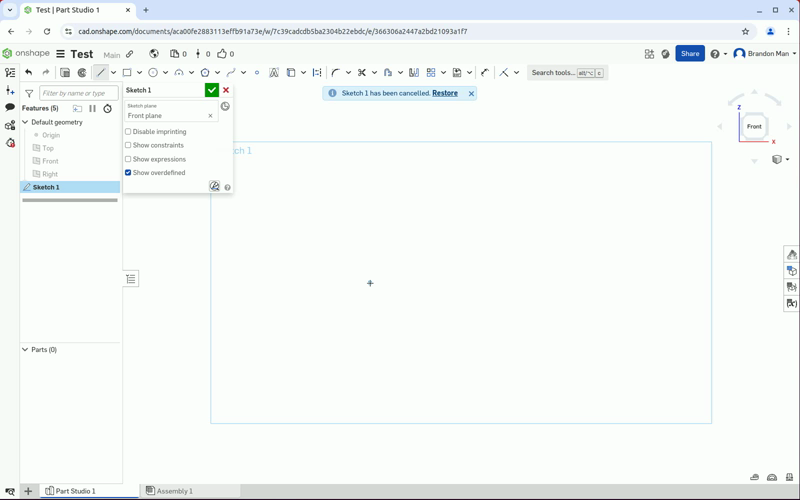
mouse_move(573, 282)
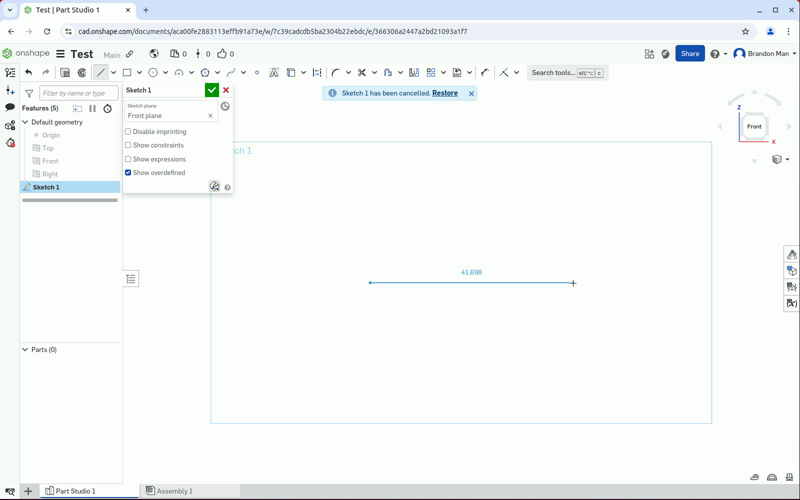
click(573, 282)
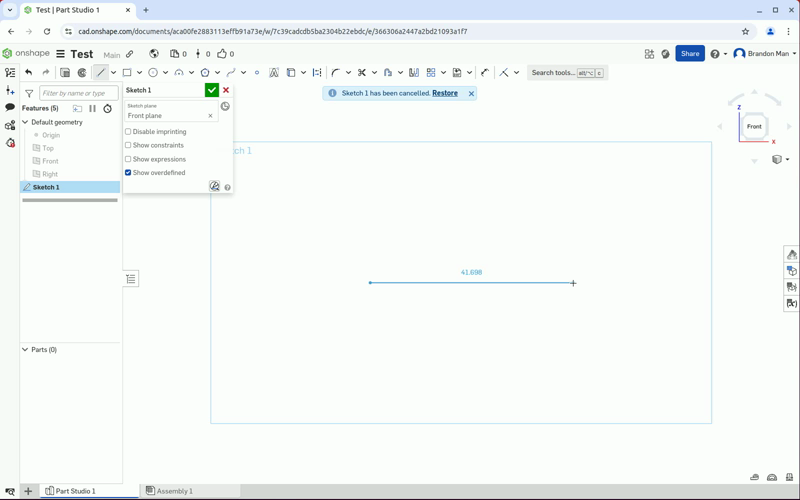
key_up(shift)
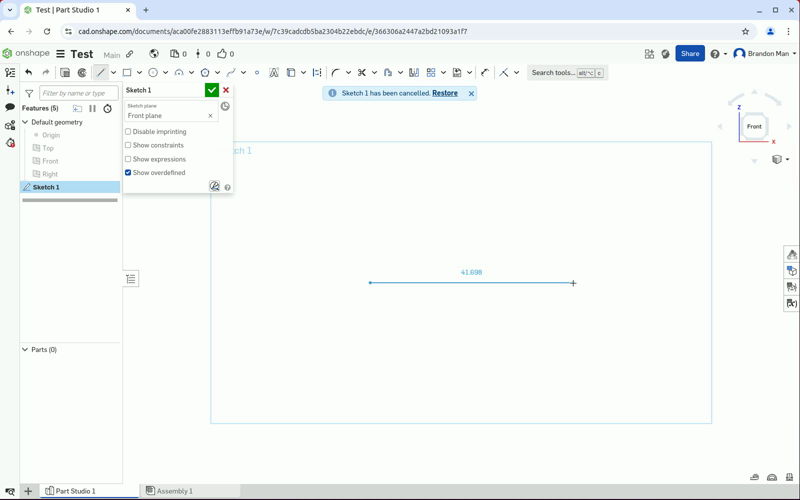
key_down(shift)
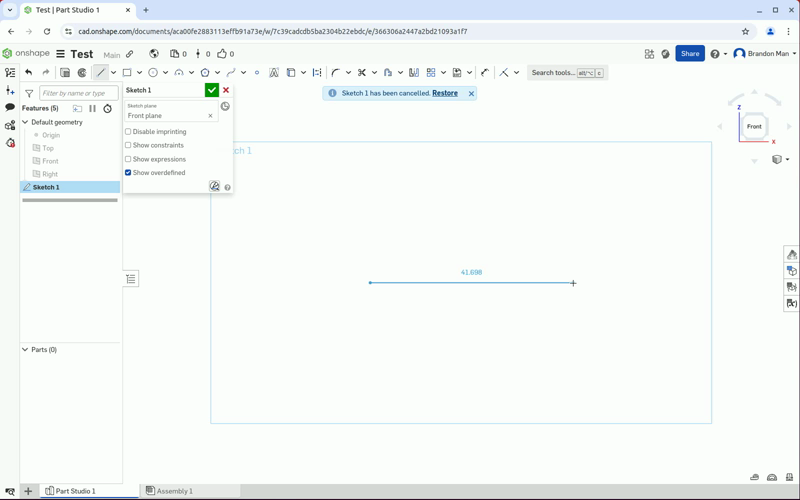
mouse_move(589, 282)
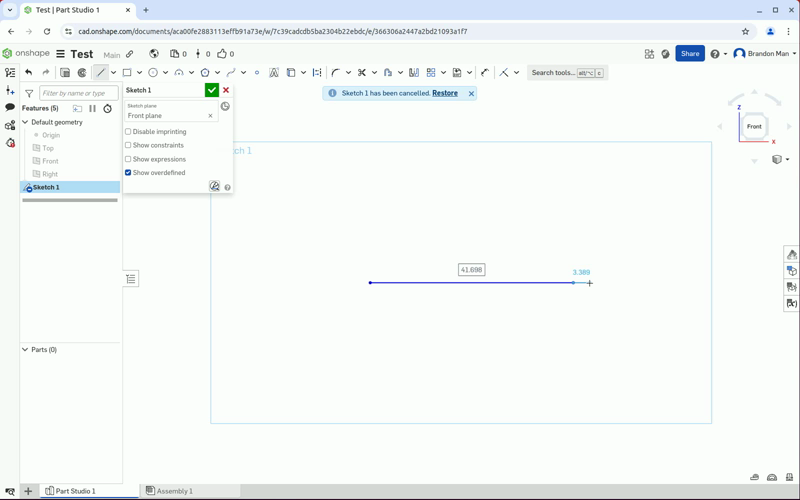
mouse_move(573, 233)
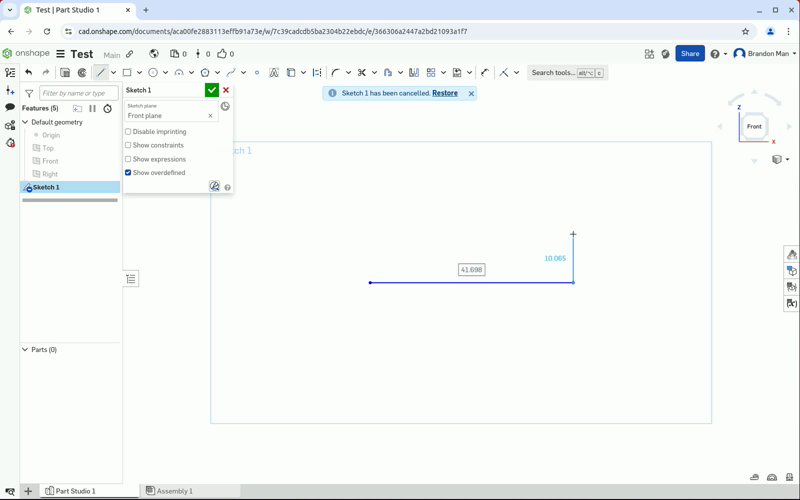
click(573, 233)
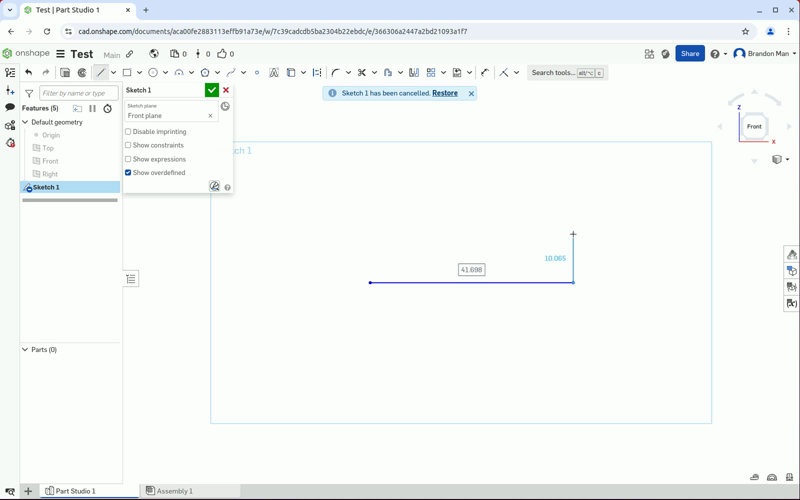
key_up(shift)
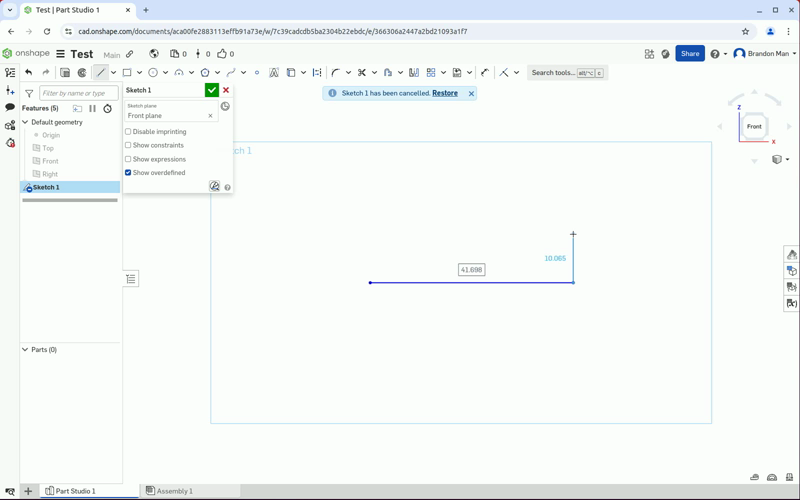
key_down(shift)
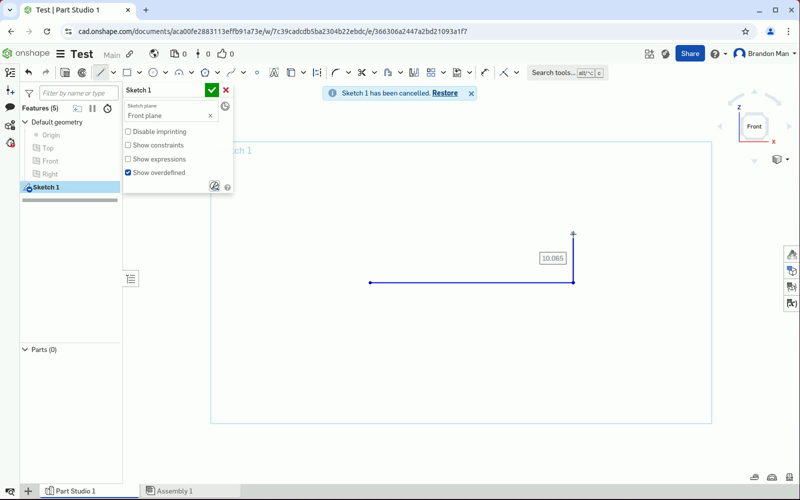
mouse_move(460, 233)
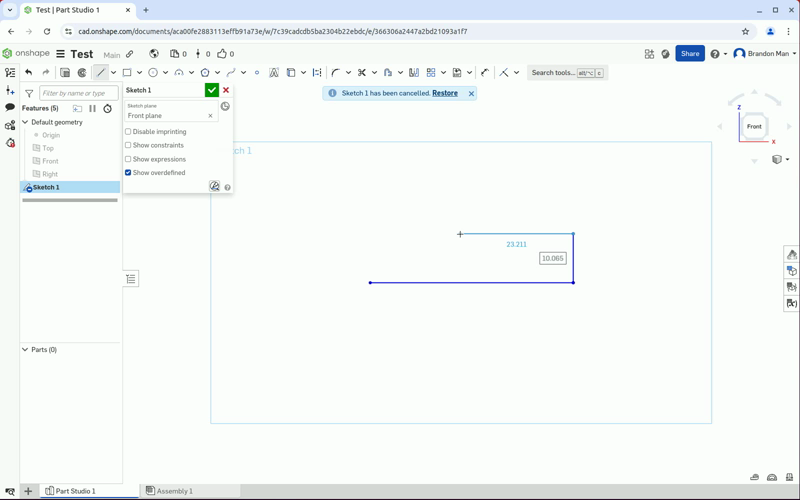
click(460, 233)
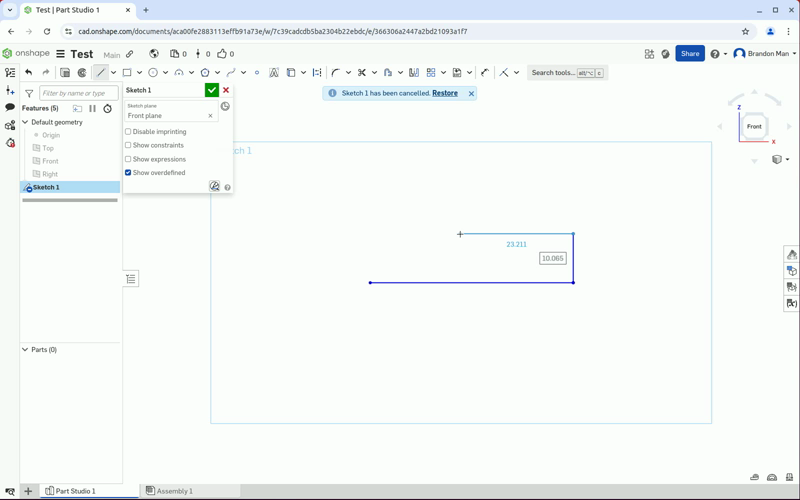
key_up(shift)
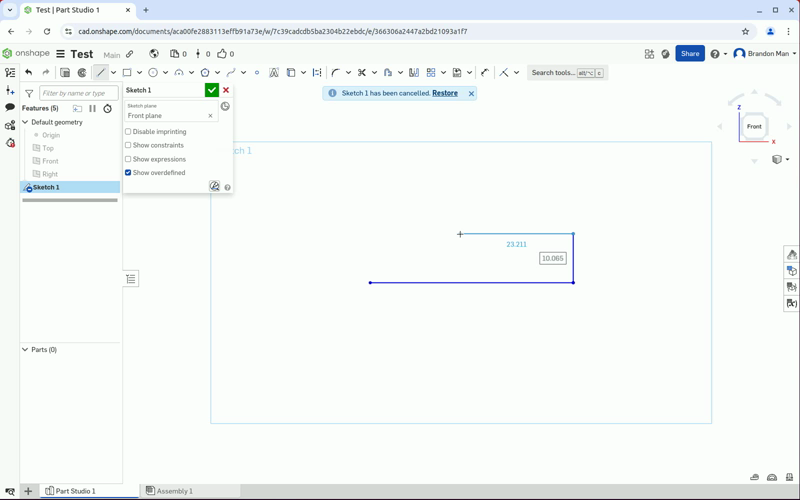
key_down(shift)
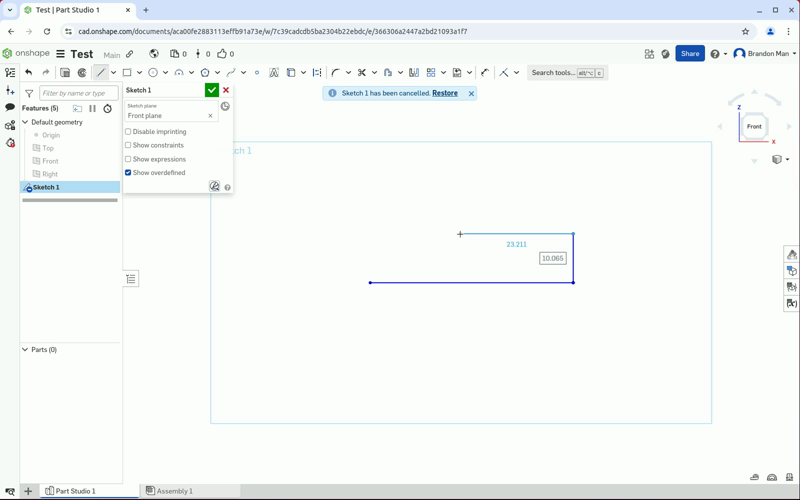
mouse_move(490, 233)
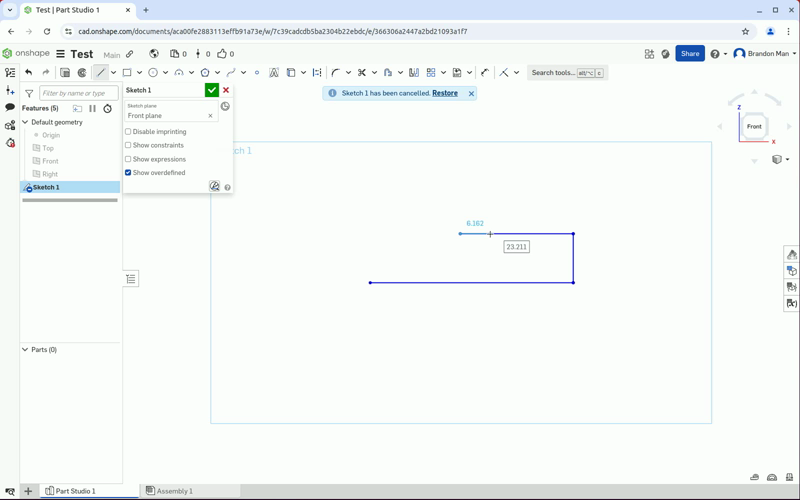
mouse_move(460, 193)
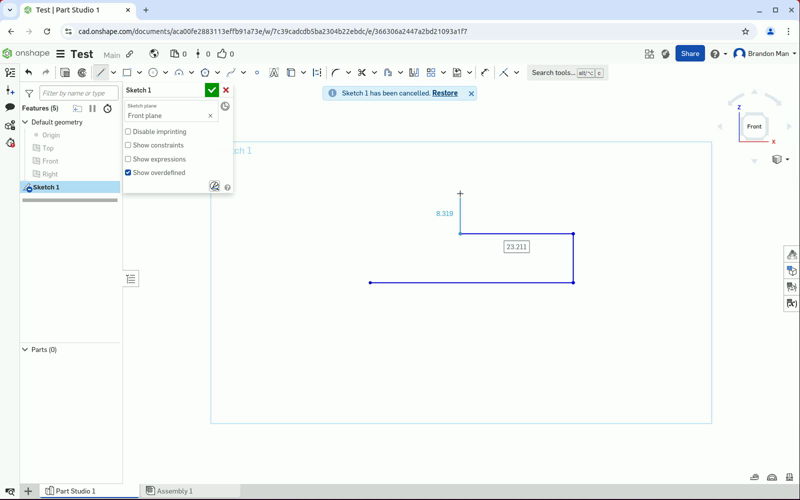
click(460, 193)
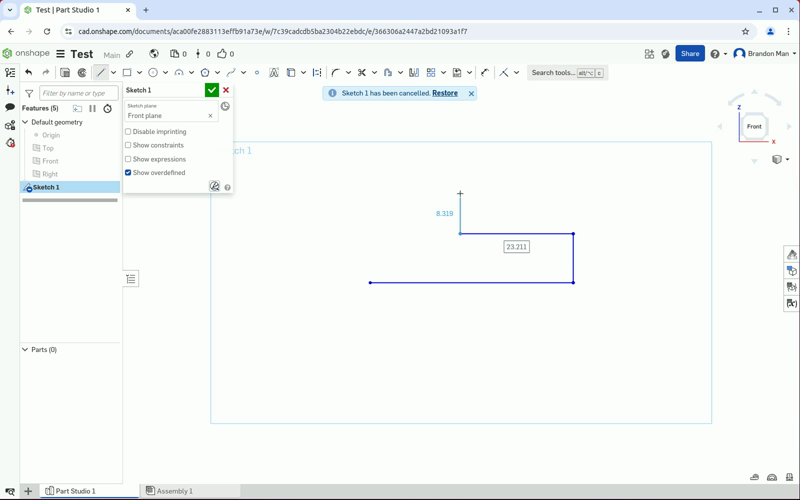
key_up(shift)
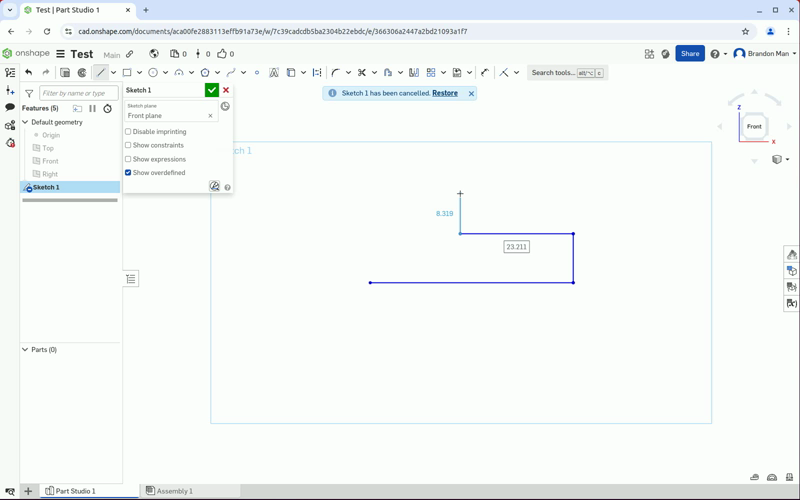
key_down(shift)
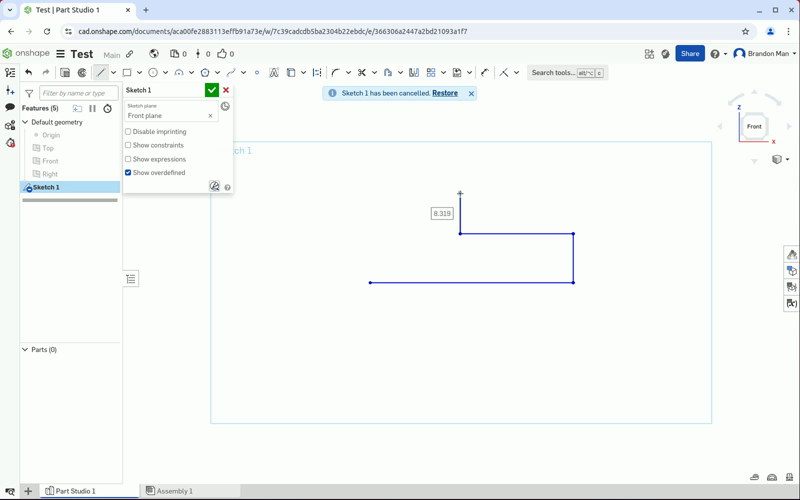
mouse_move(370, 193)
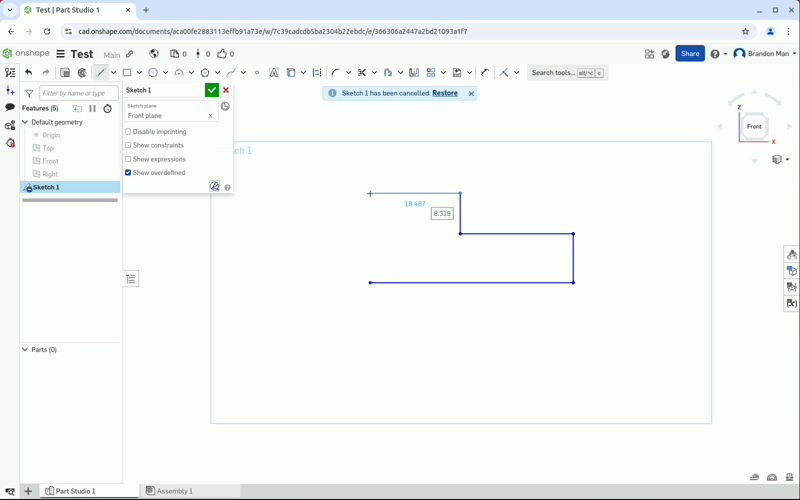
click(370, 193)
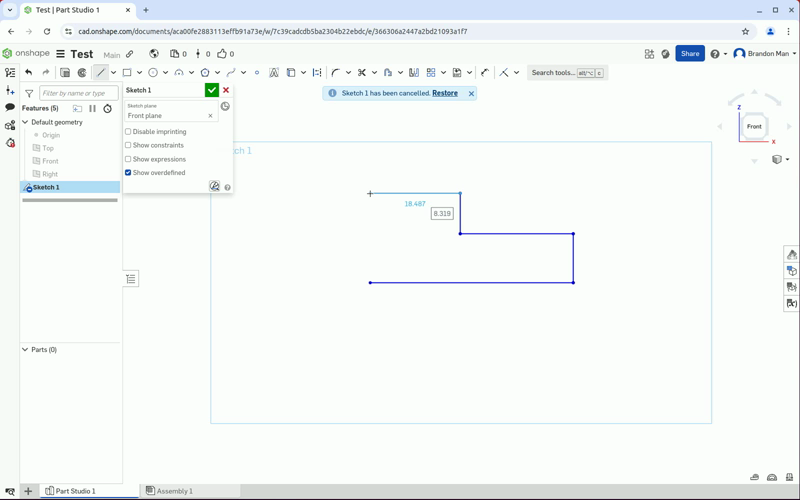
key_up(shift)
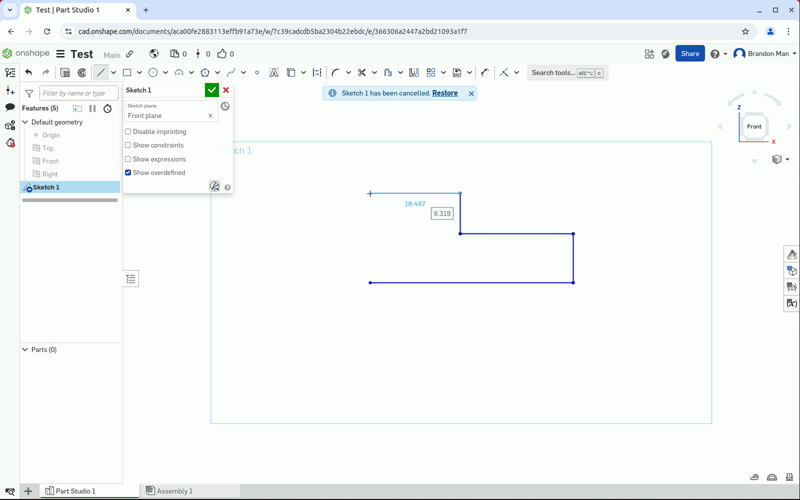
key_down(shift)
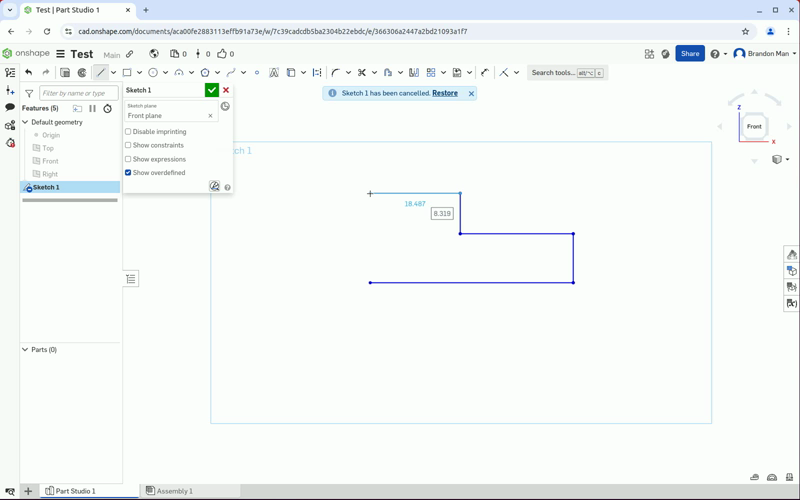
mouse_move(370, 282)
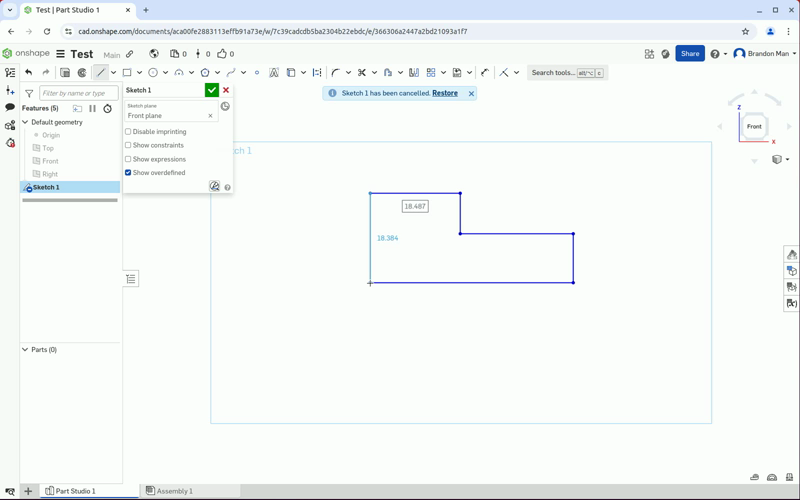
key_up(shift)
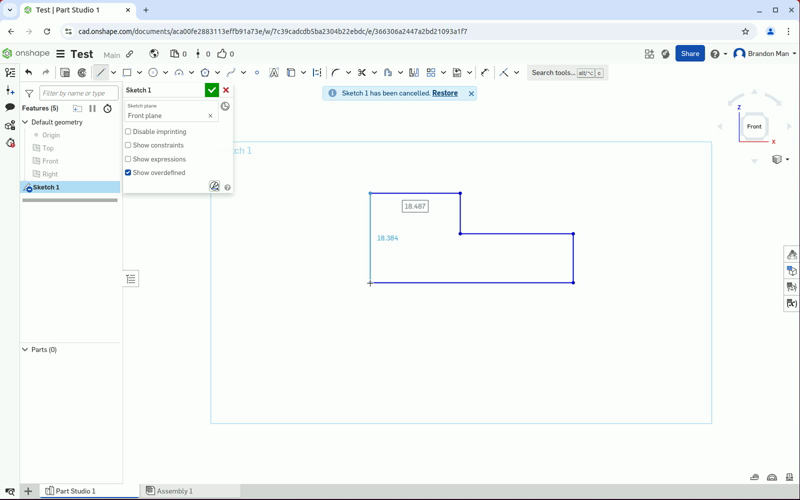
click(370, 282)
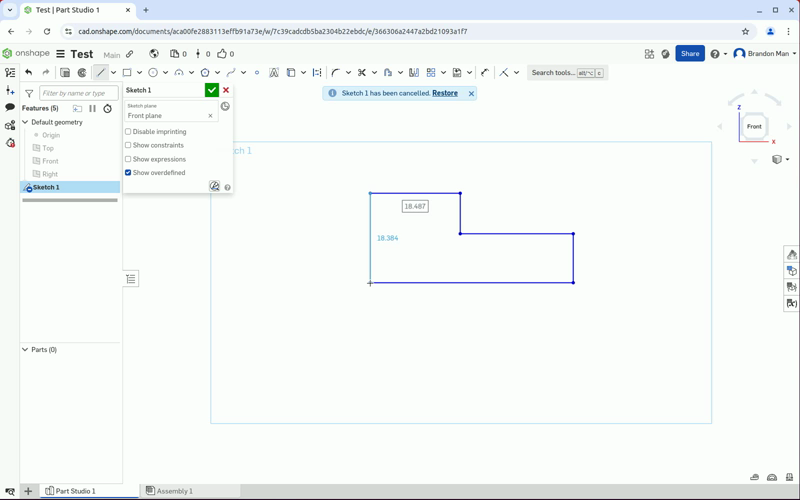
key(esc)
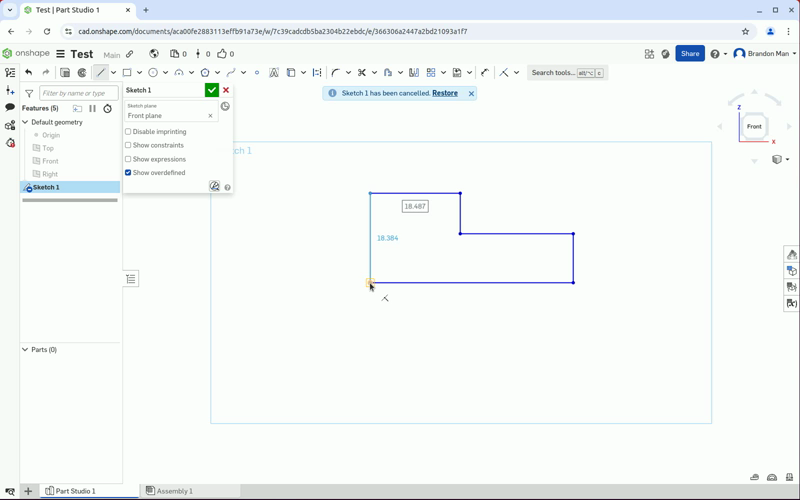
key(c)
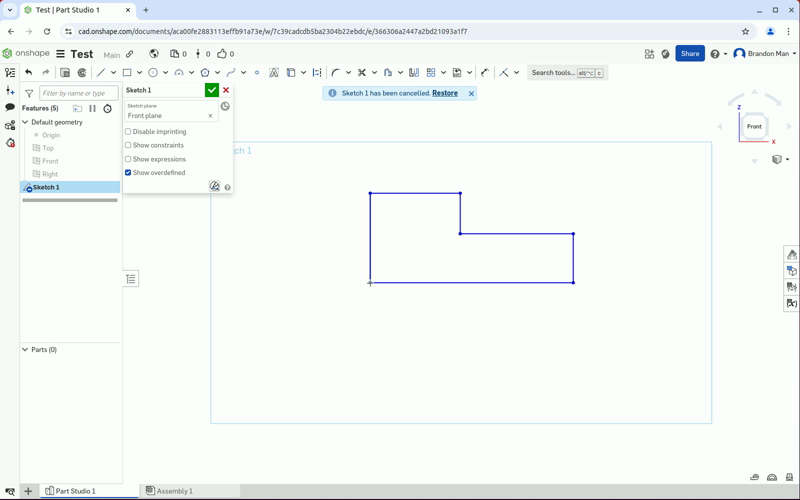
key_down(shift)
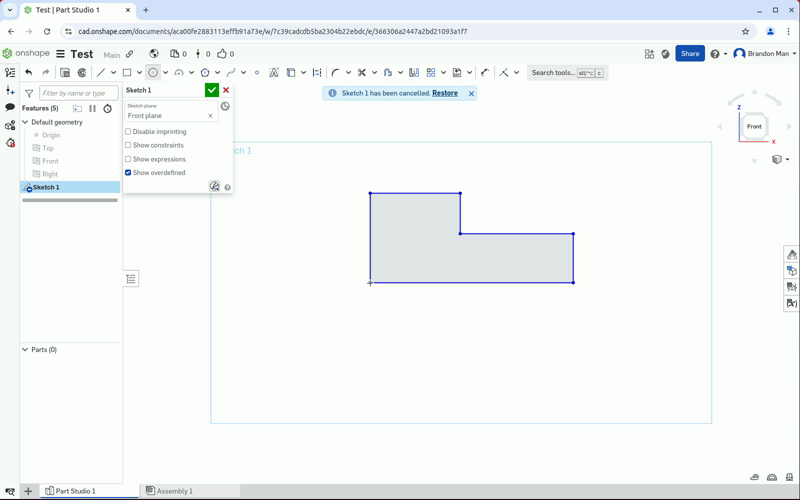
mouse_move(404, 233)
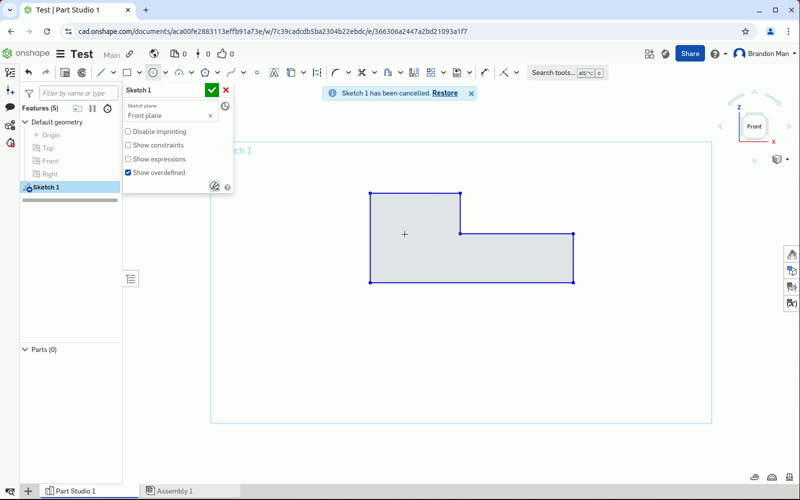
click(404, 233)
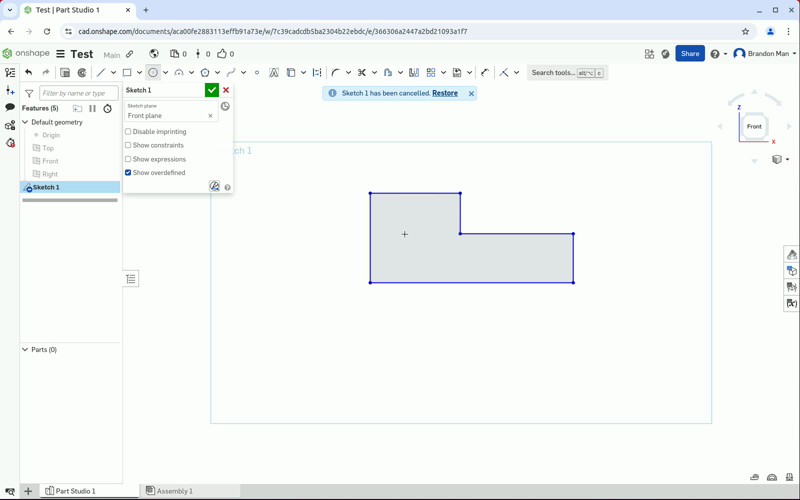
key_up(shift)
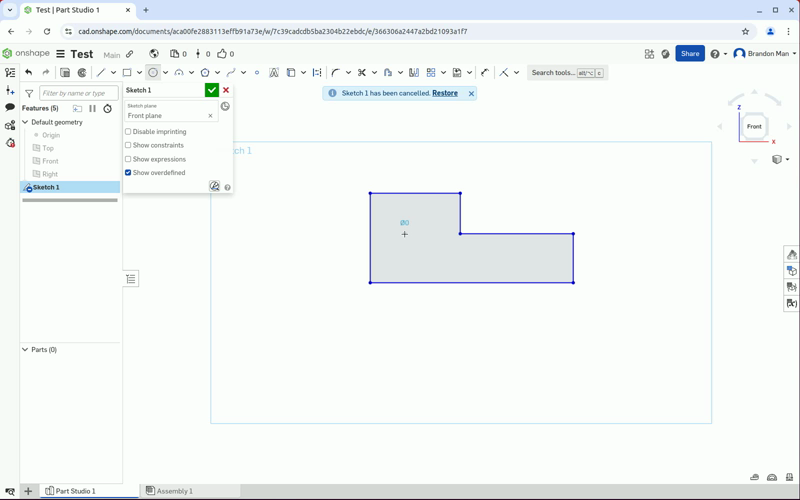
mouse_move(432, 233)
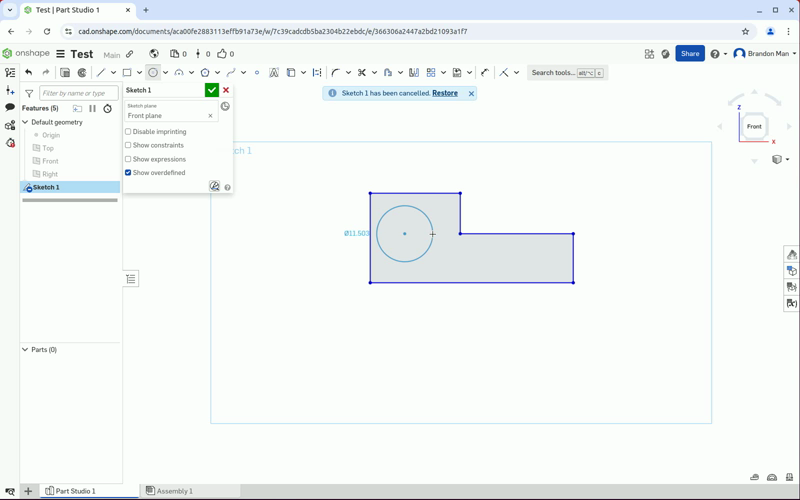
click(432, 233)
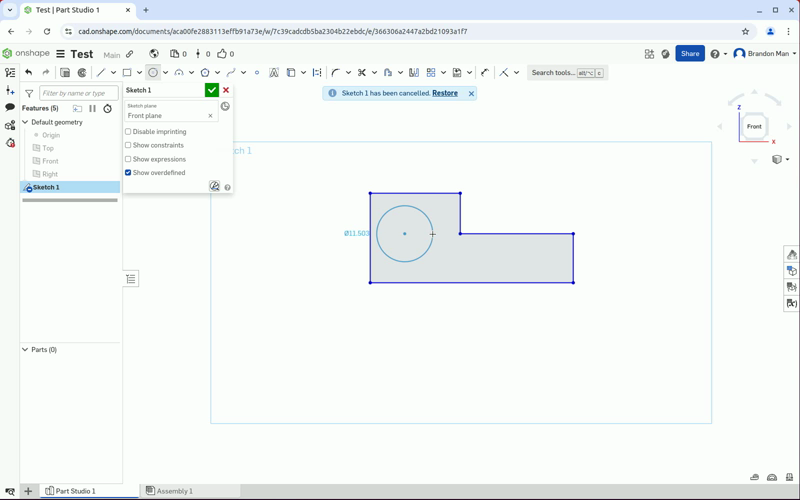
key(esc)
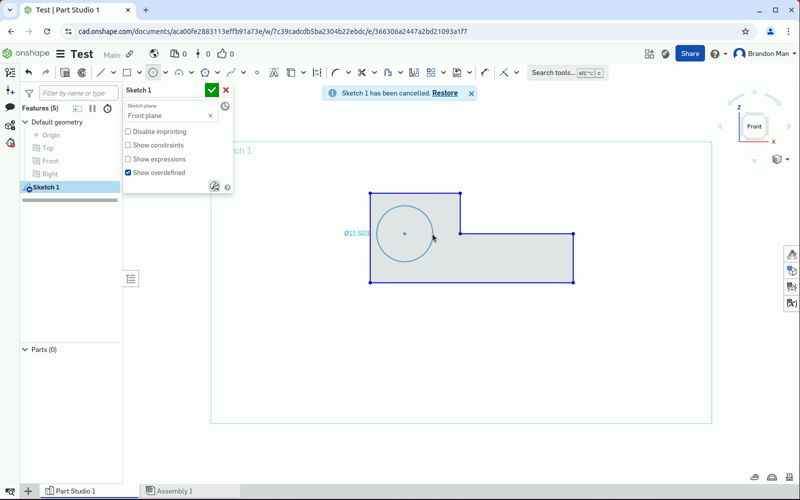
mouse_move(475, 263)
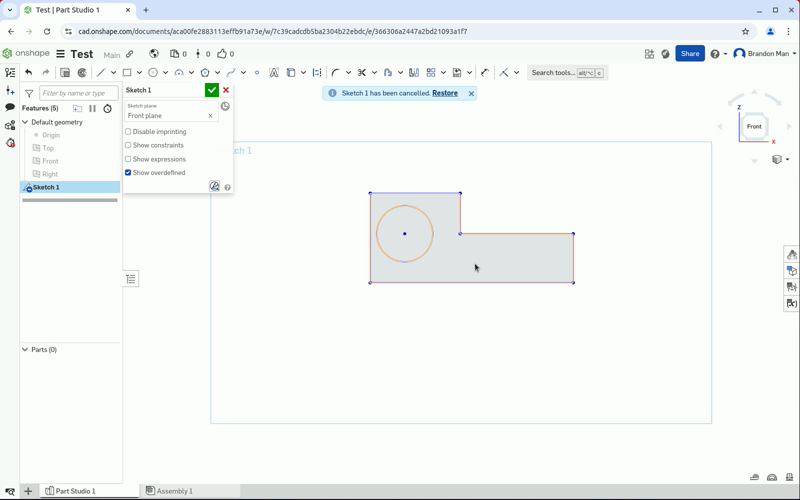
click(475, 263)
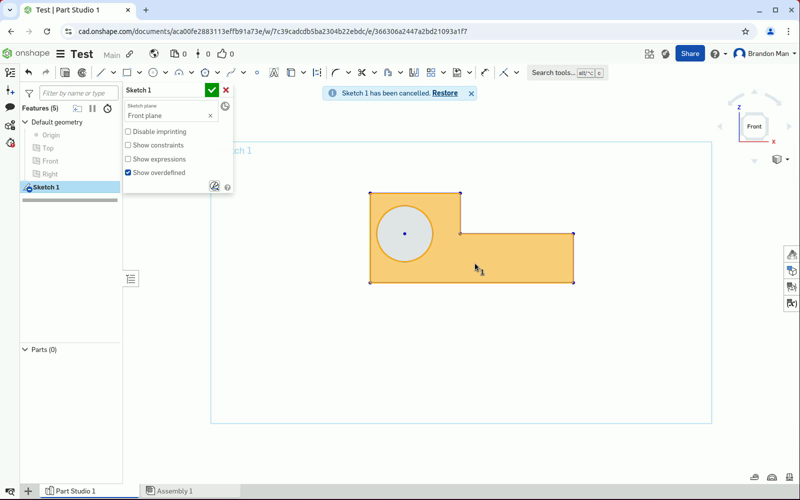
mouse_move(73, 352)
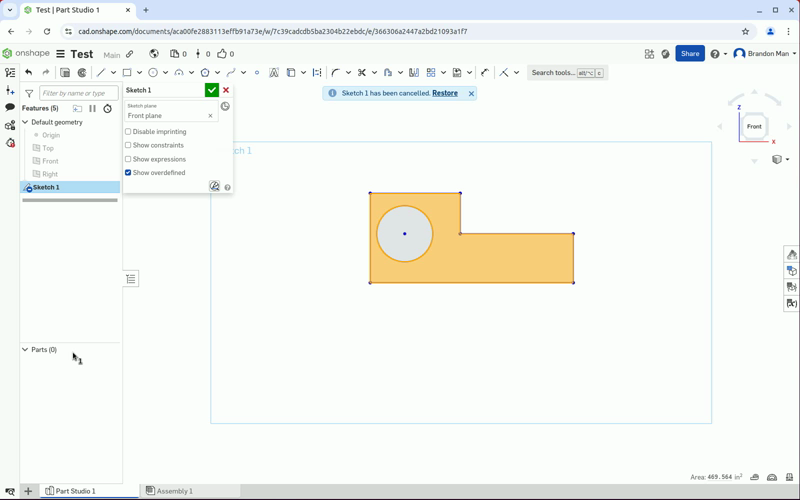
key(shift+y)
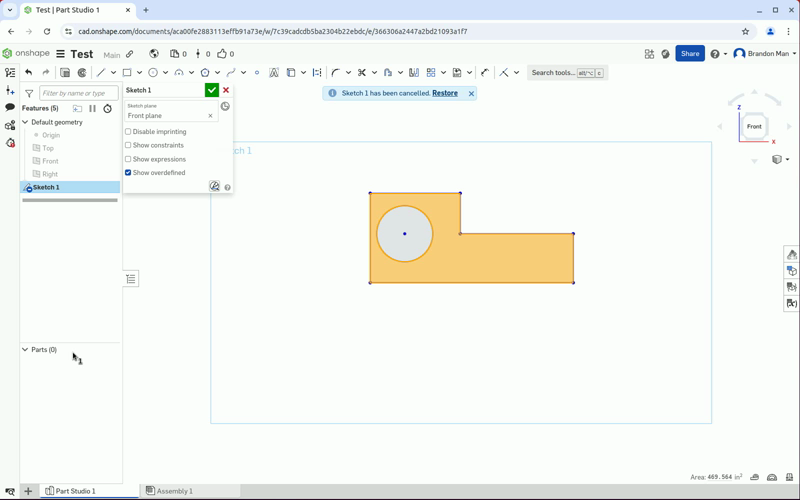
key(shift+e)
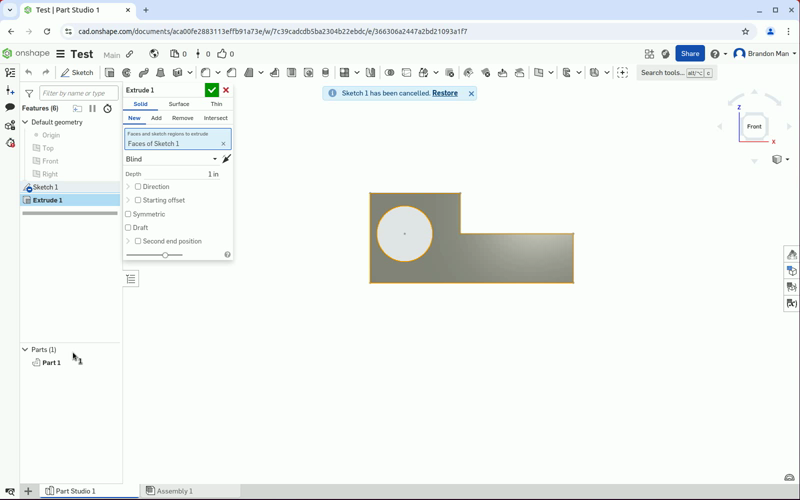
mouse_move(143, 106)
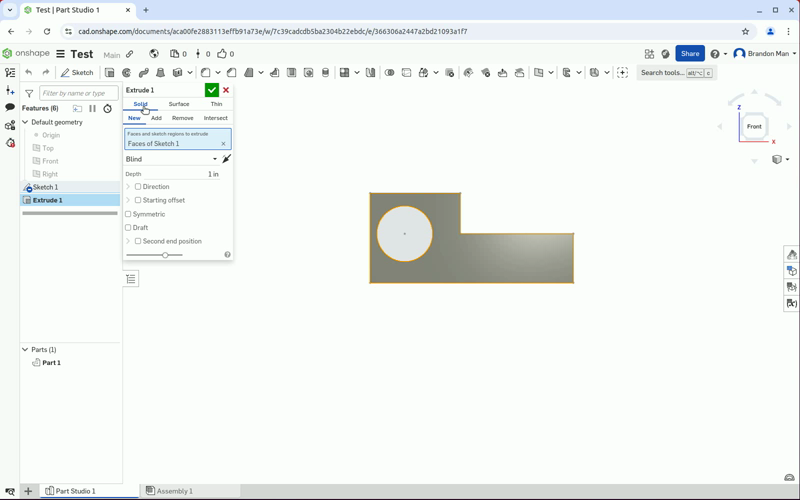
click(143, 106)
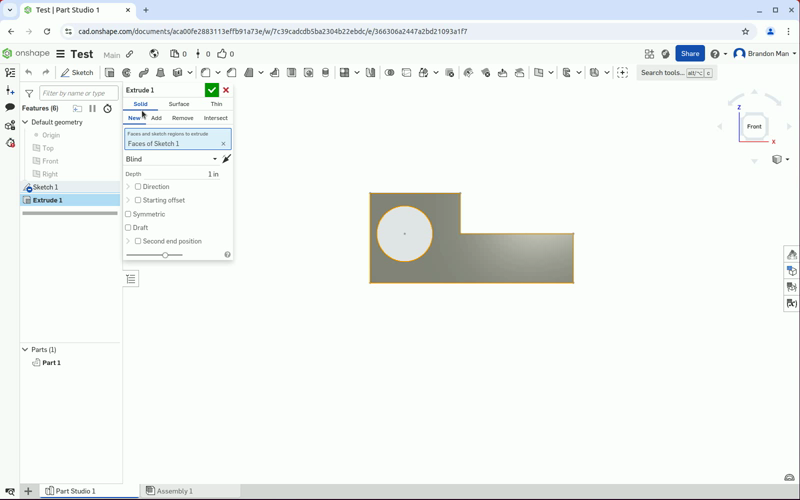
mouse_move(137, 120)
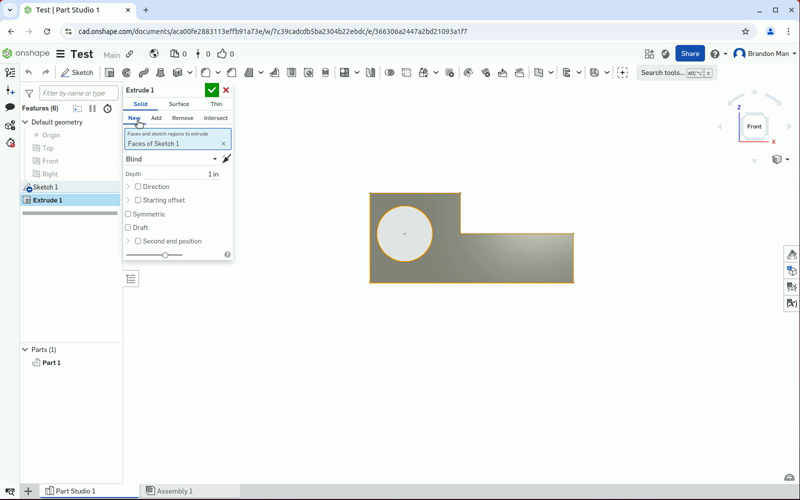
click(137, 120)
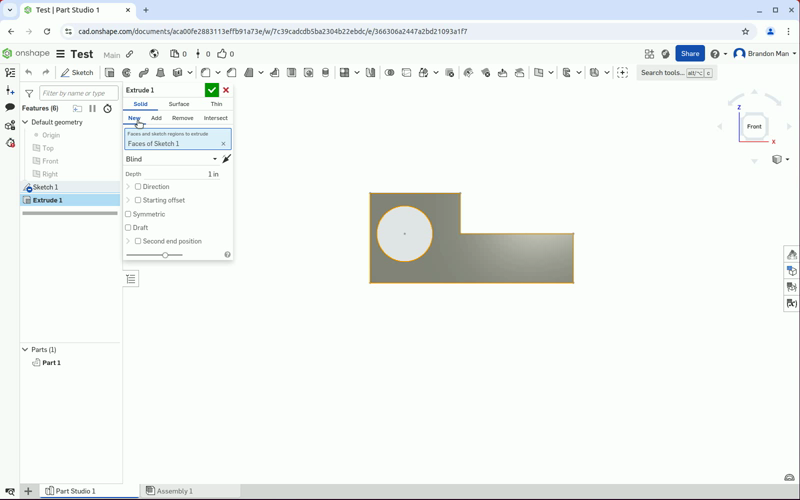
key(tab, 4)
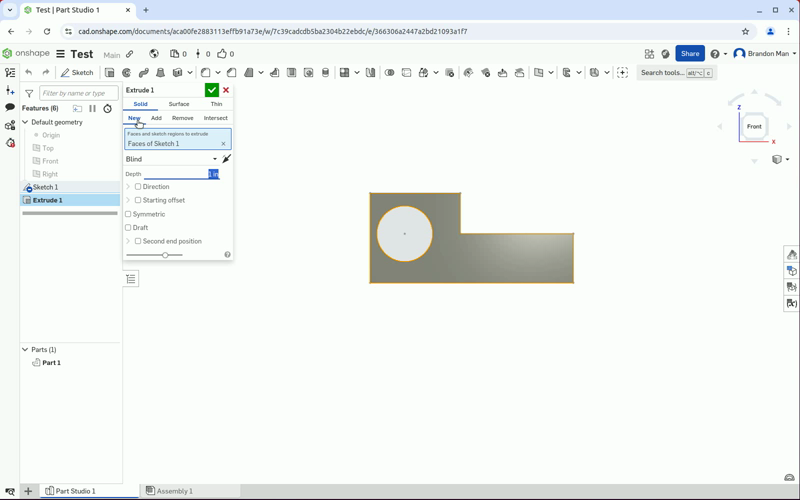
text(18.535)
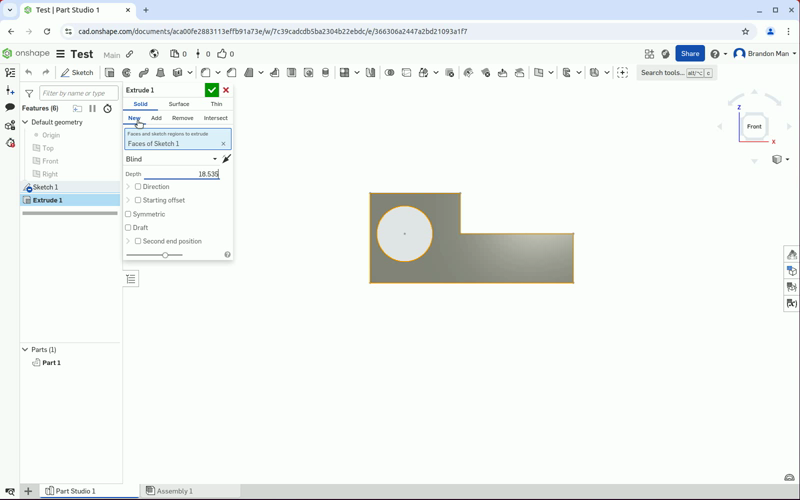
key(enter)
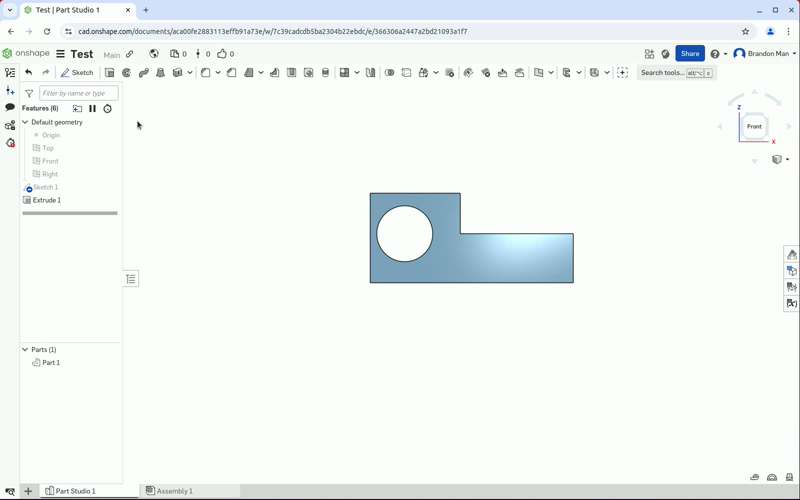
key(shift+h)
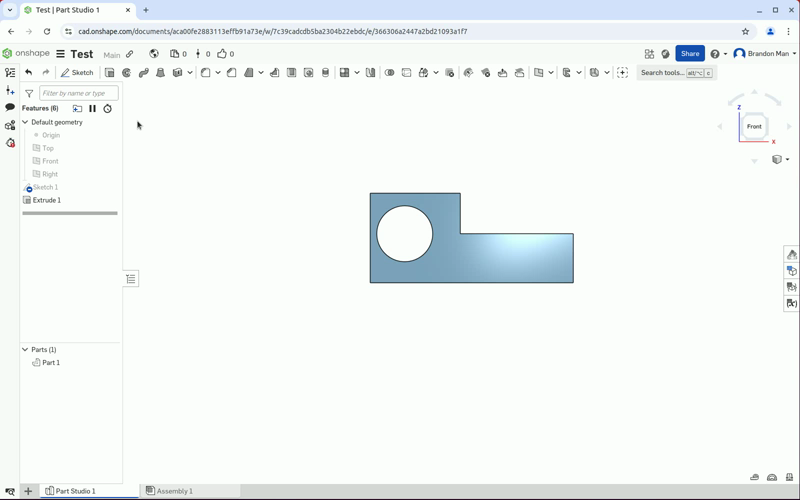
key(shift+h)
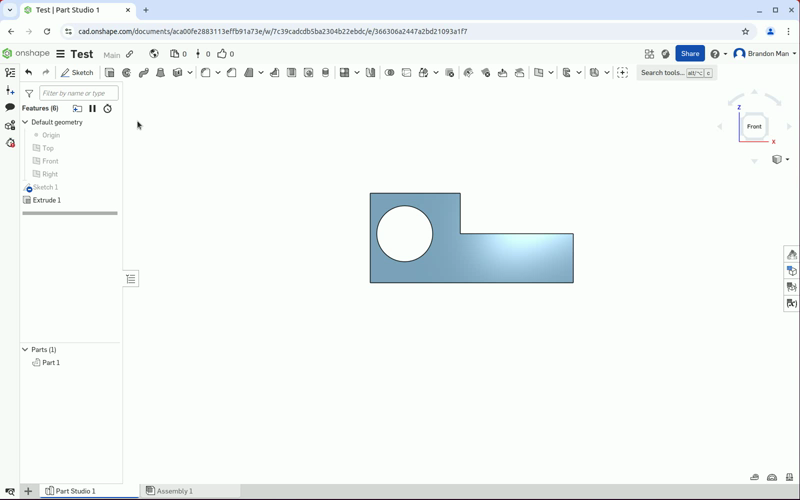
mouse_move(73, 189)
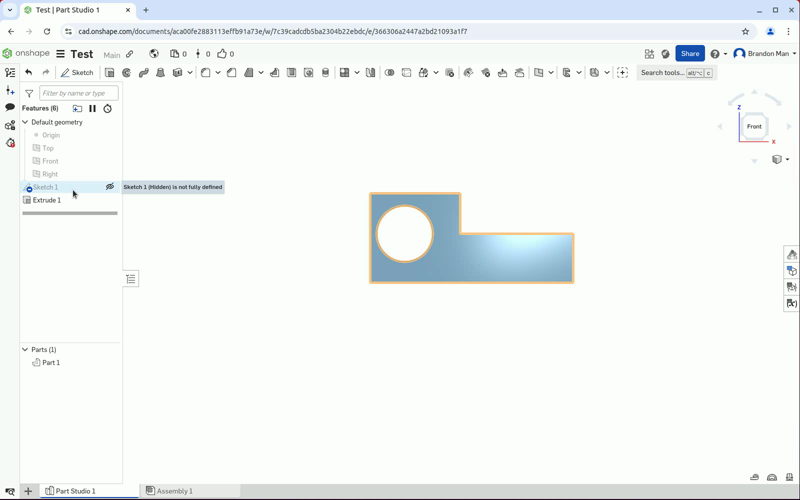
click(73, 189)
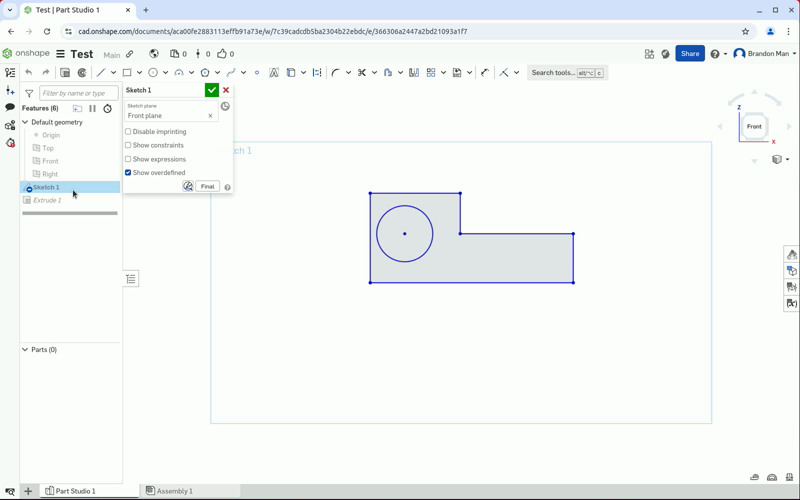
mouse_move(229, 92)
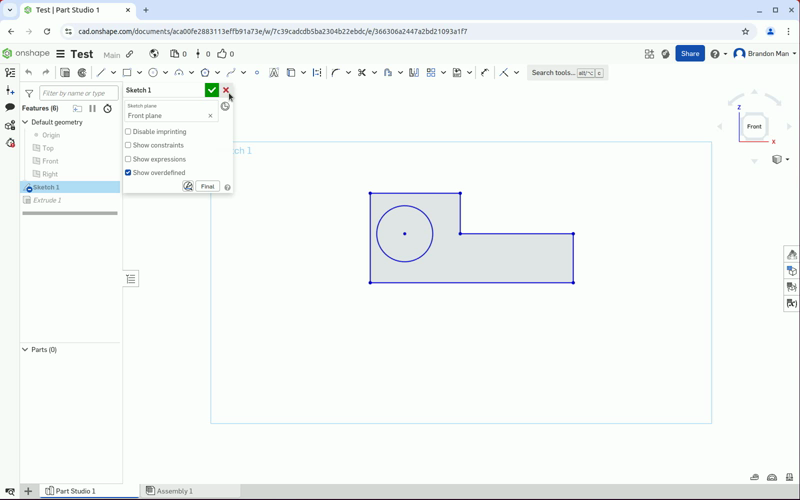
click(229, 92)
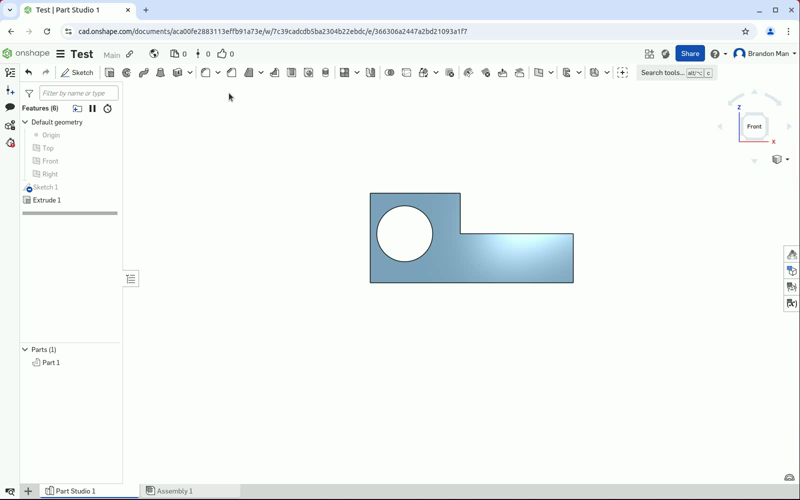
mouse_move(73, 352)
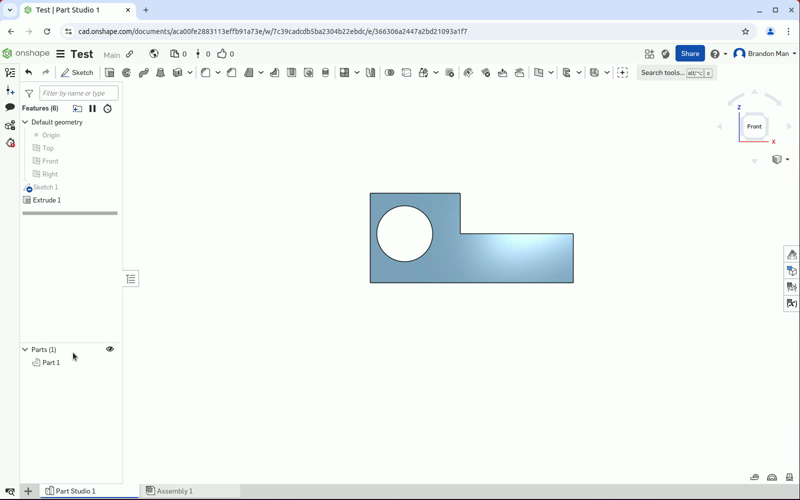
key(y)
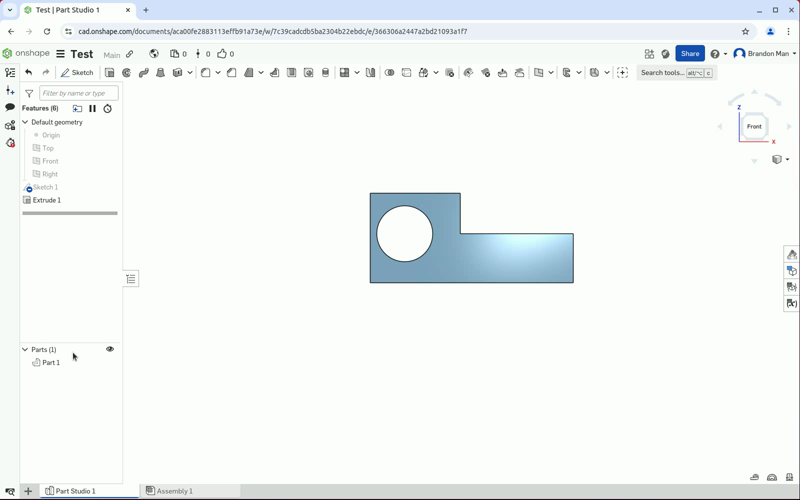
key(shift+p)
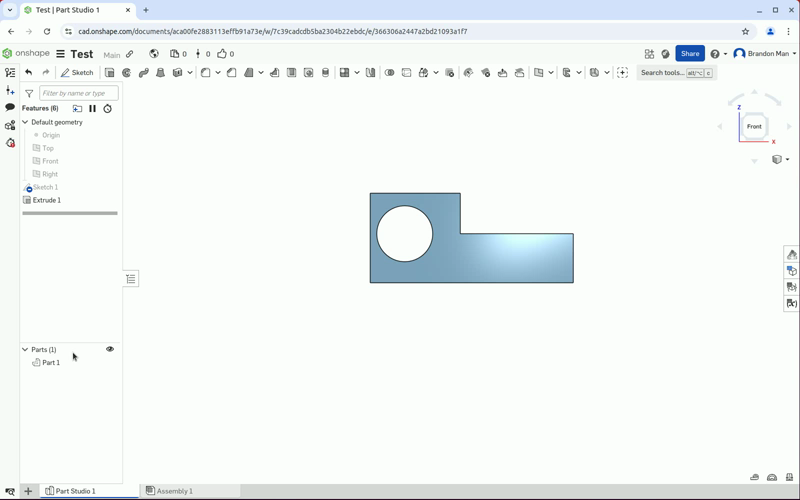
key(space)
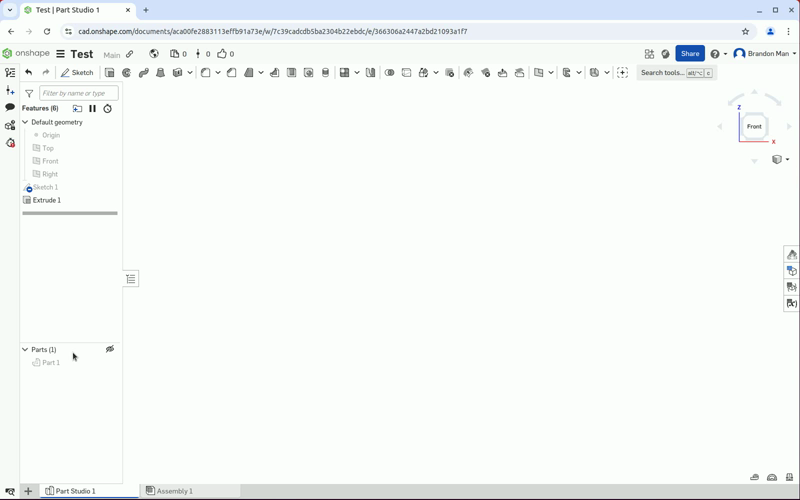
key_down(shift)
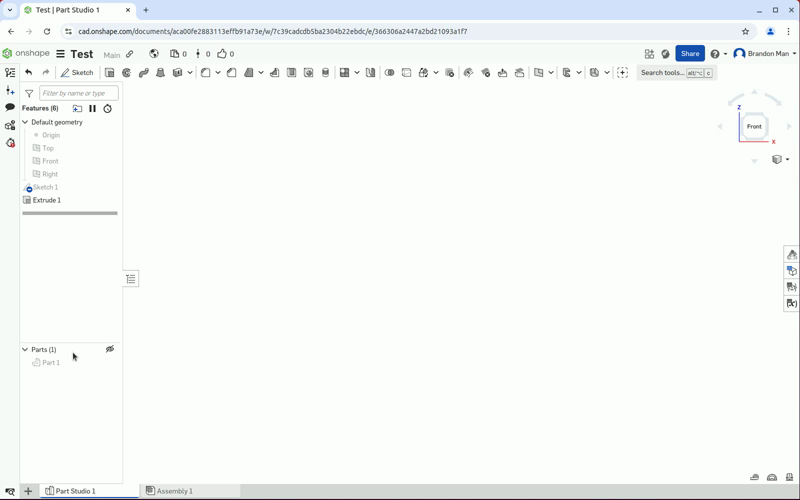
key(down)
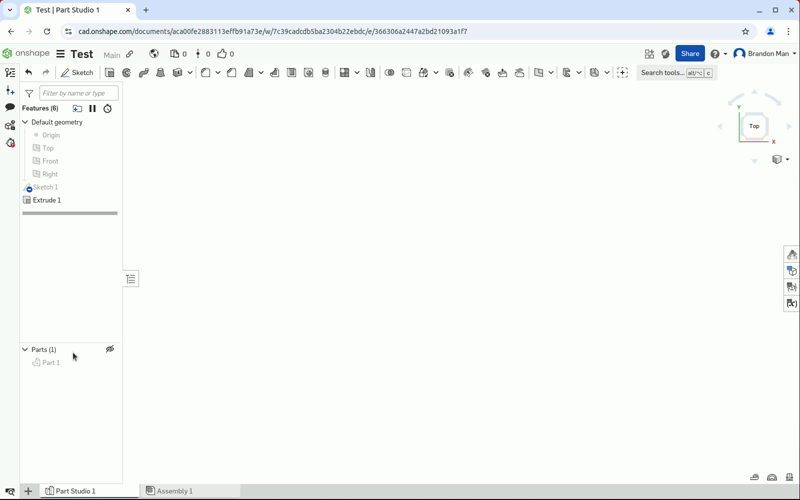
key_up(shift)
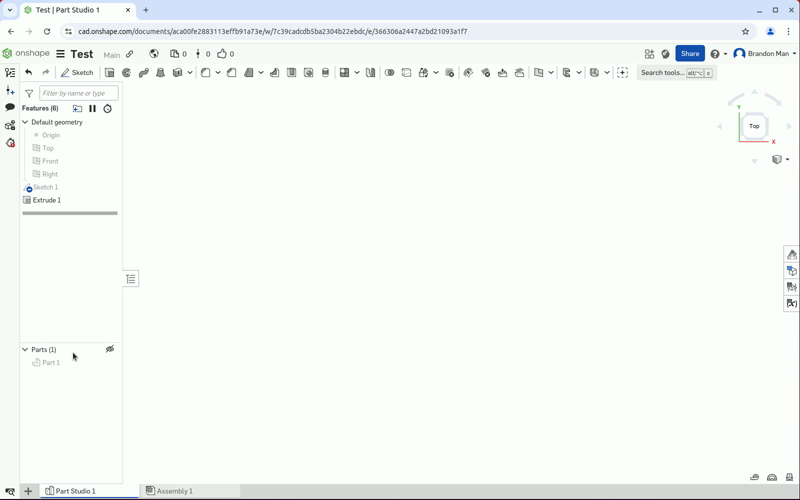
mouse_move(73, 352)
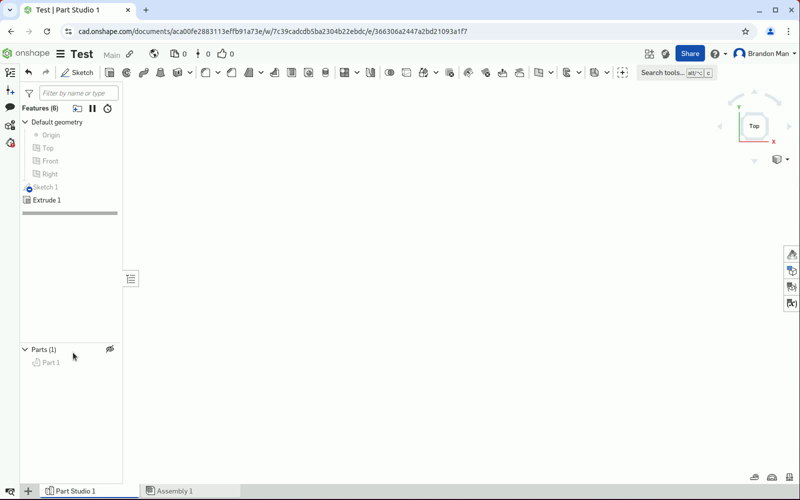
key(shift+y)
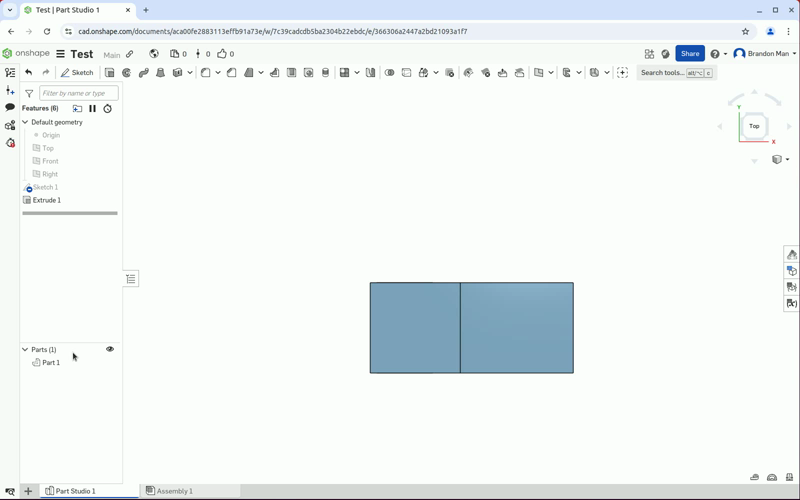
mouse_move(541, 75)
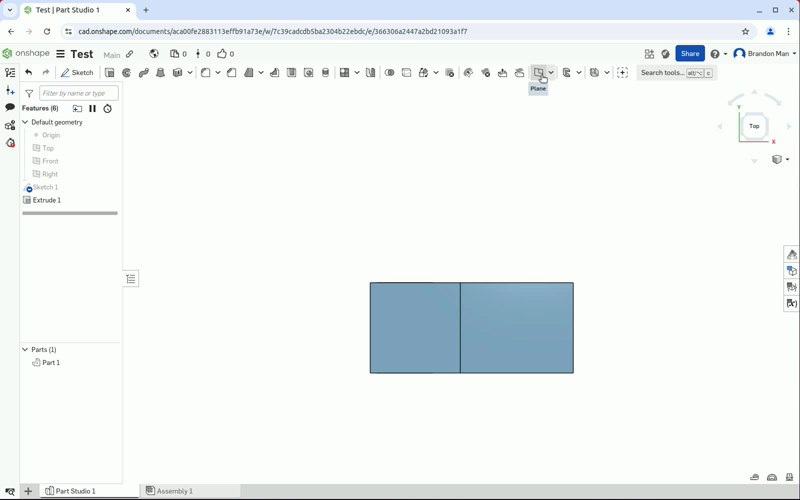
click(541, 75)
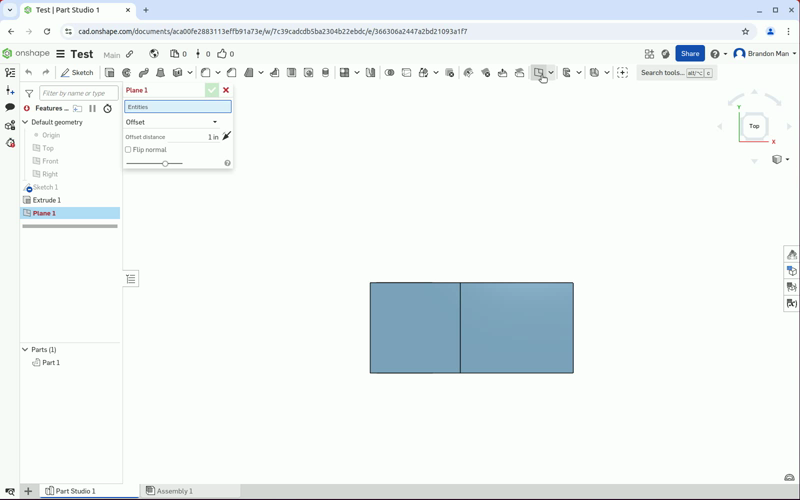
mouse_move(73, 150)
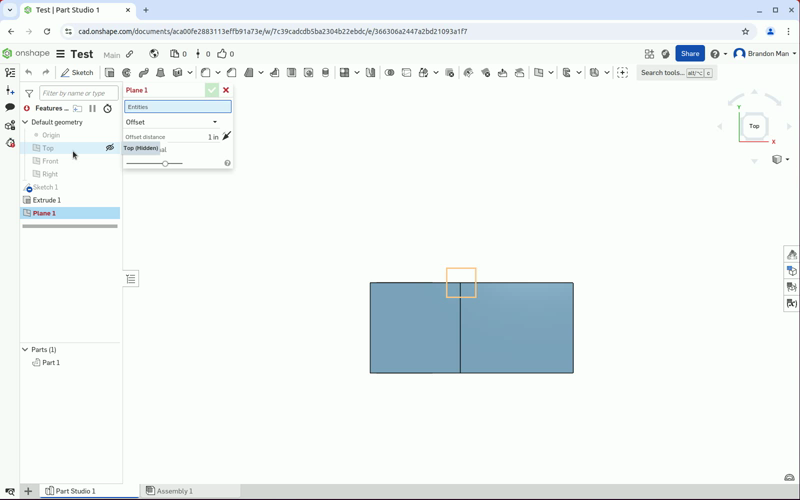
click(73, 150)
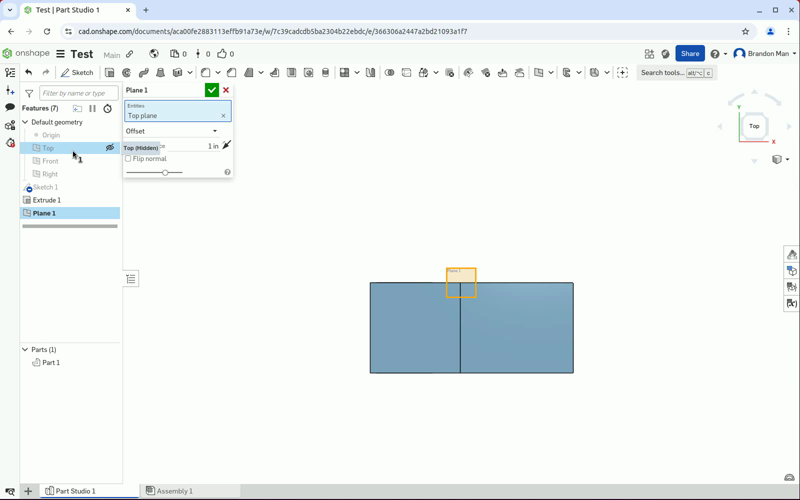
key(tab, 2)
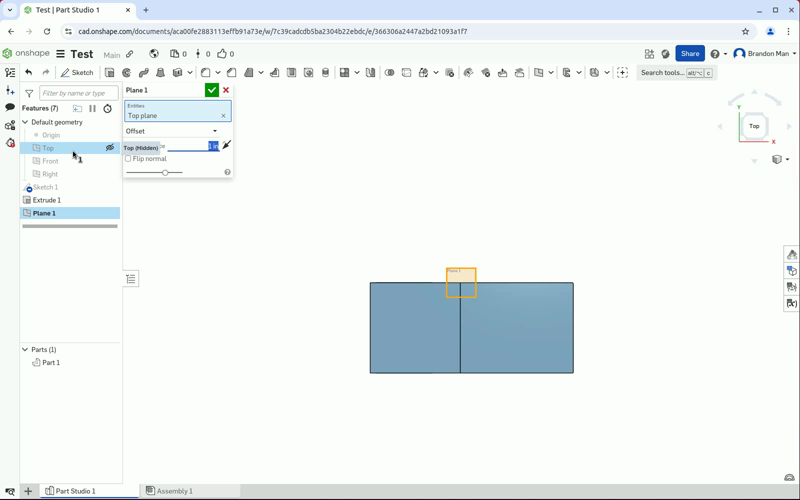
text(10.352)
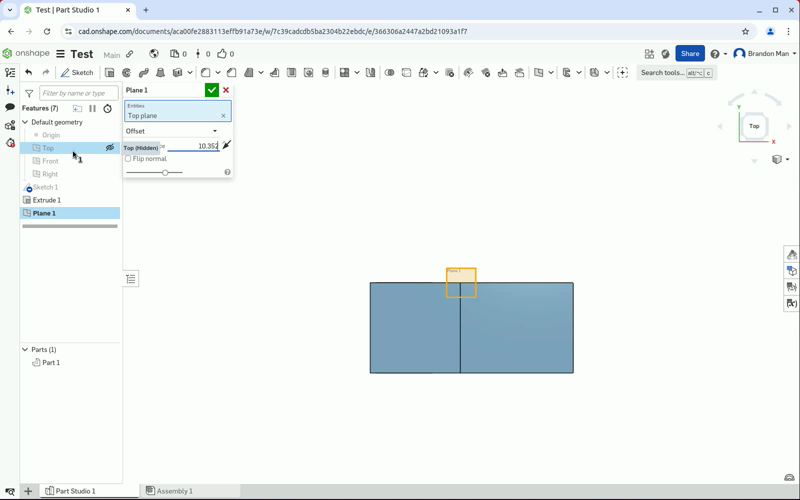
key(enter, 2)
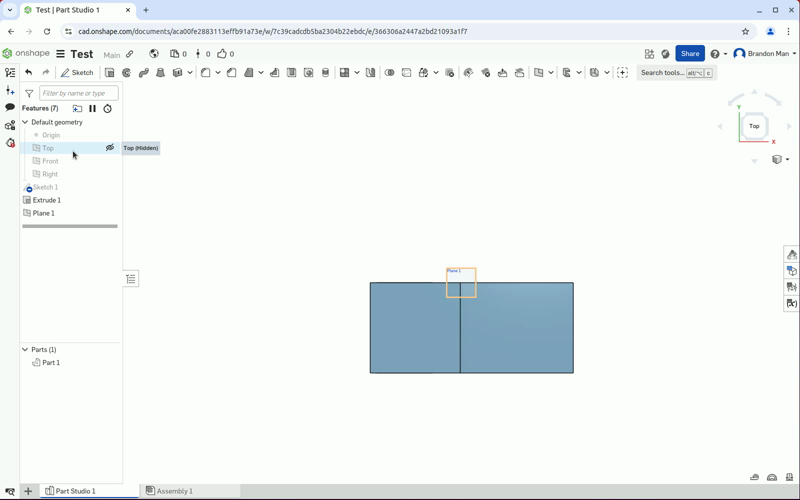
key(shift+s)
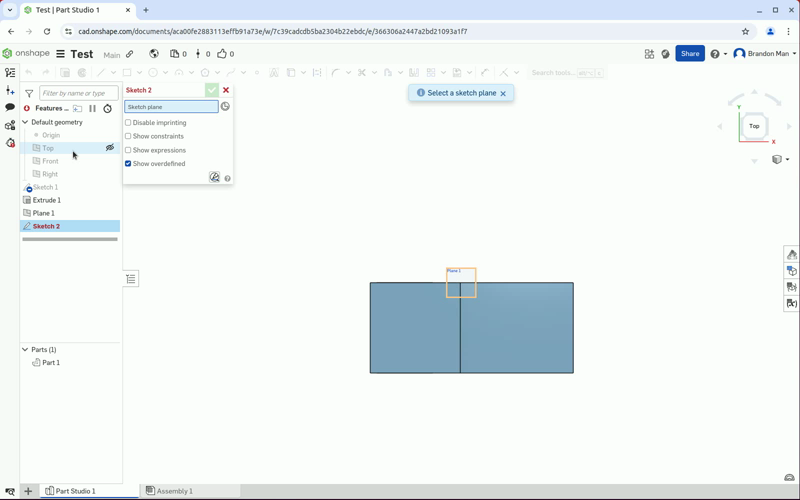
mouse_move(73, 215)
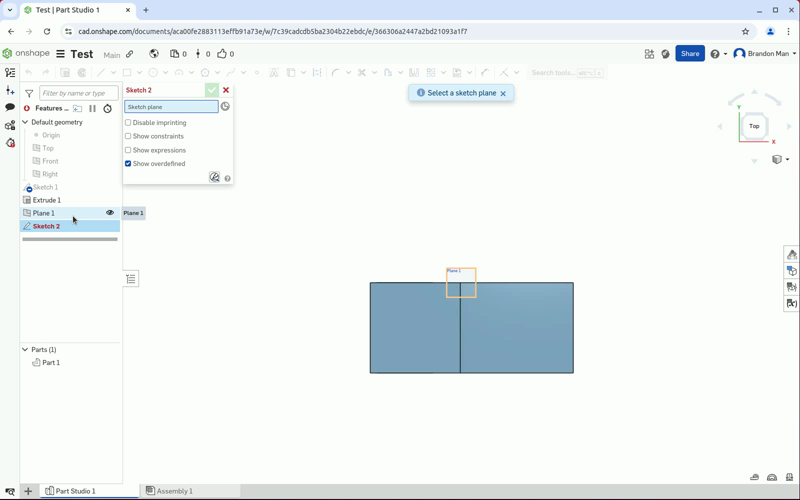
click(73, 215)
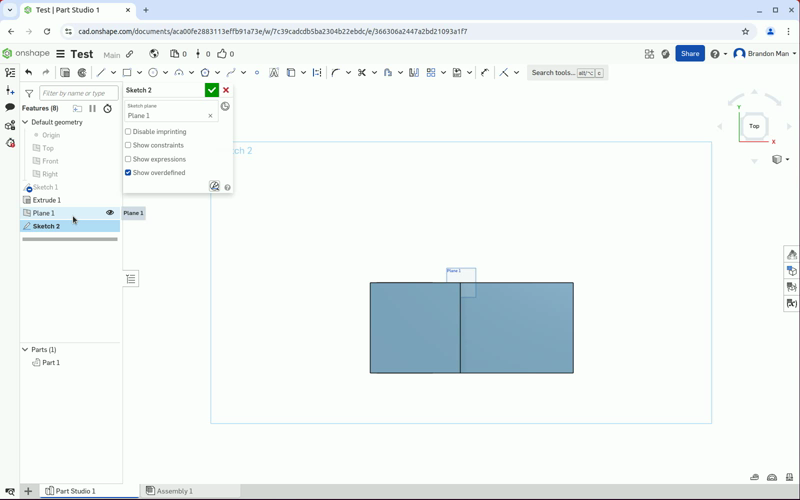
mouse_move(73, 352)
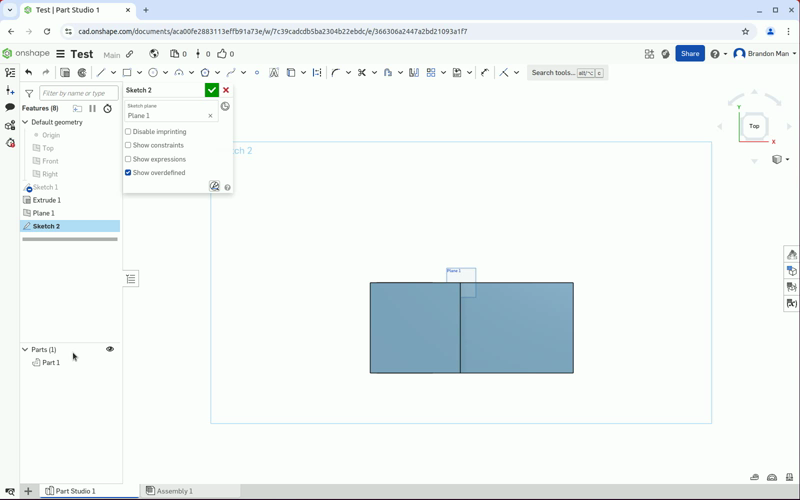
key(y)
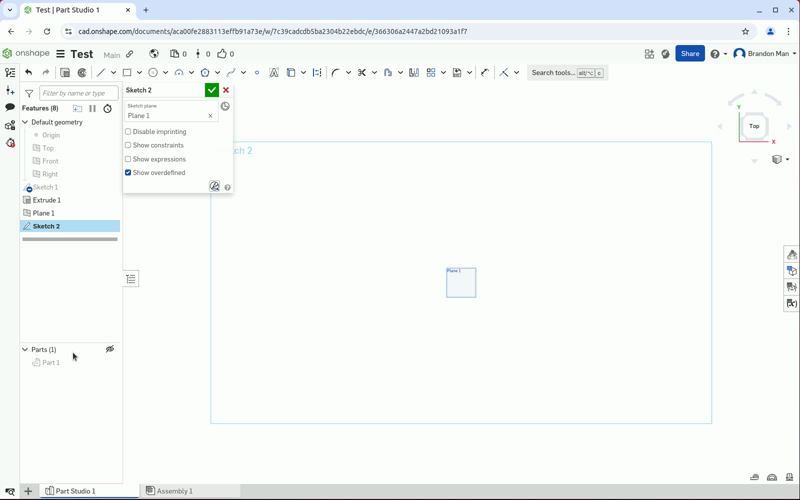
key(a)
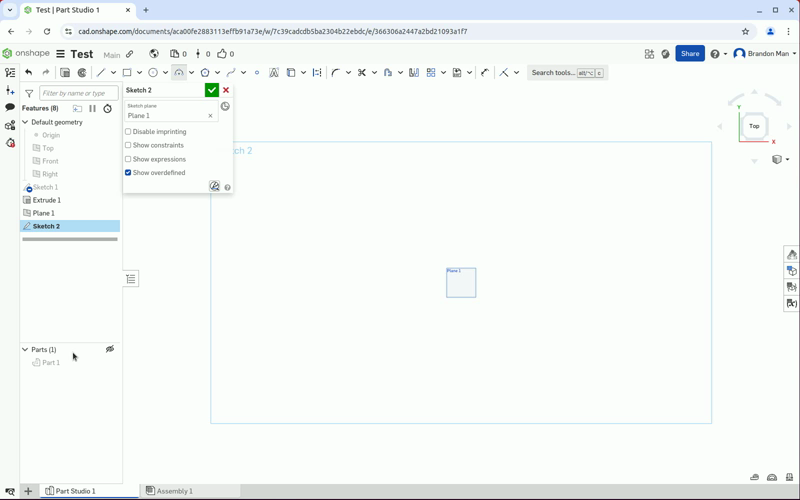
key_down(shift)
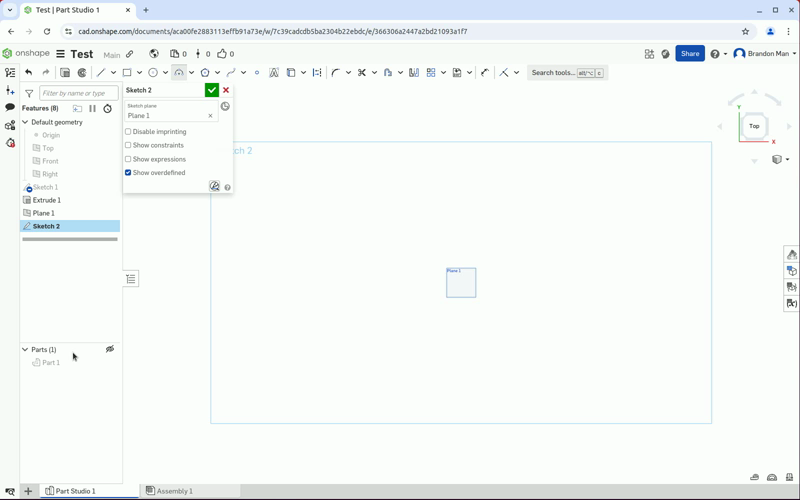
mouse_move(514, 305)
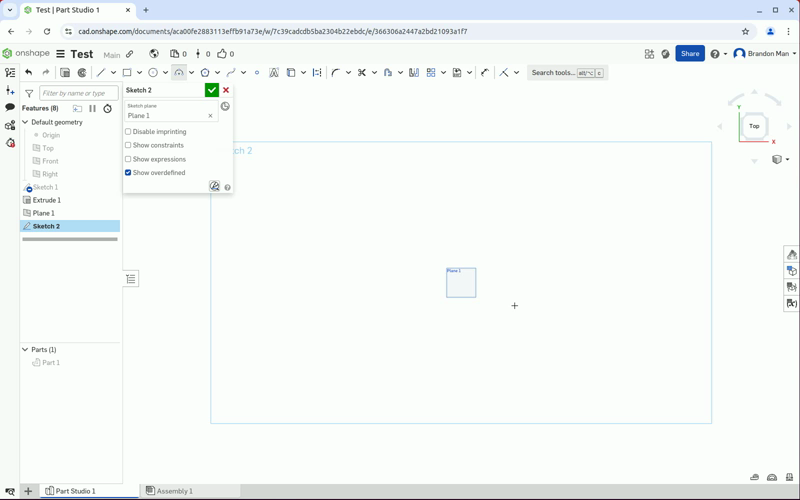
click(514, 305)
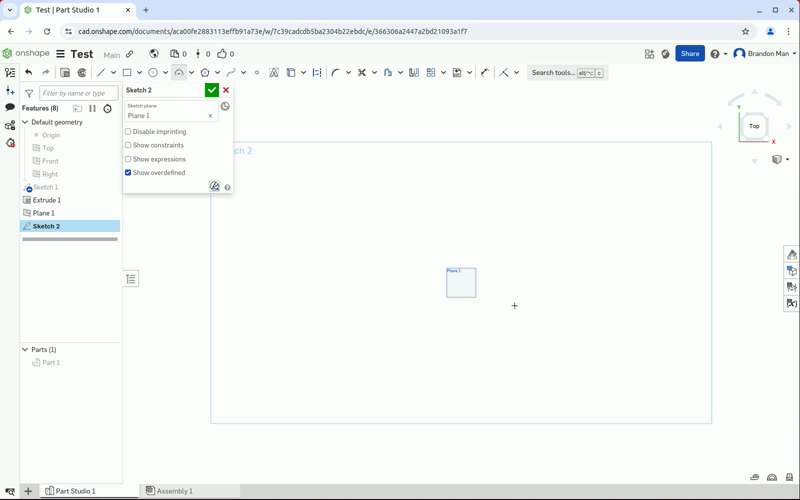
key_up(shift)
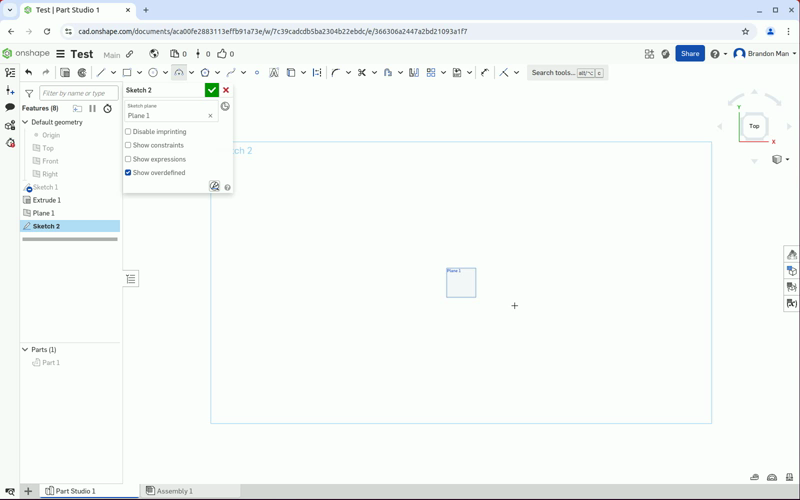
key_down(shift)
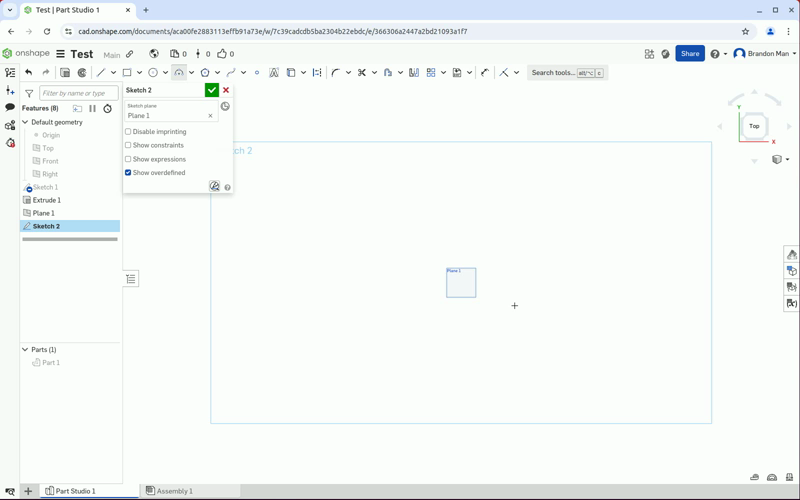
mouse_move(515, 330)
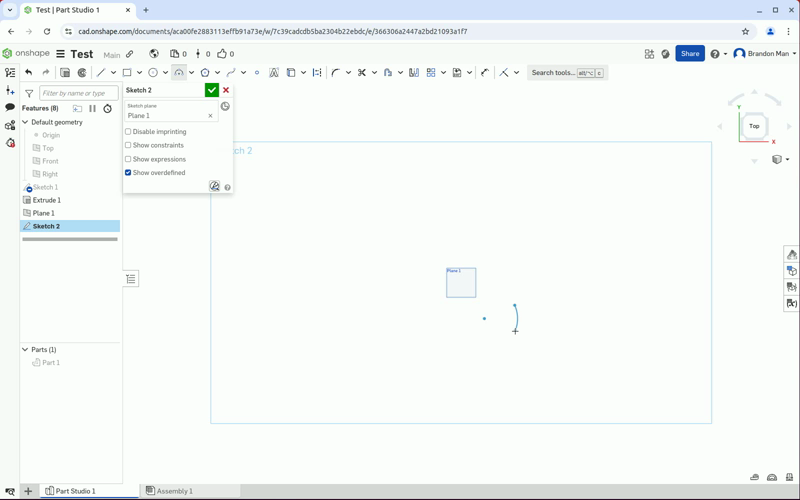
click(515, 330)
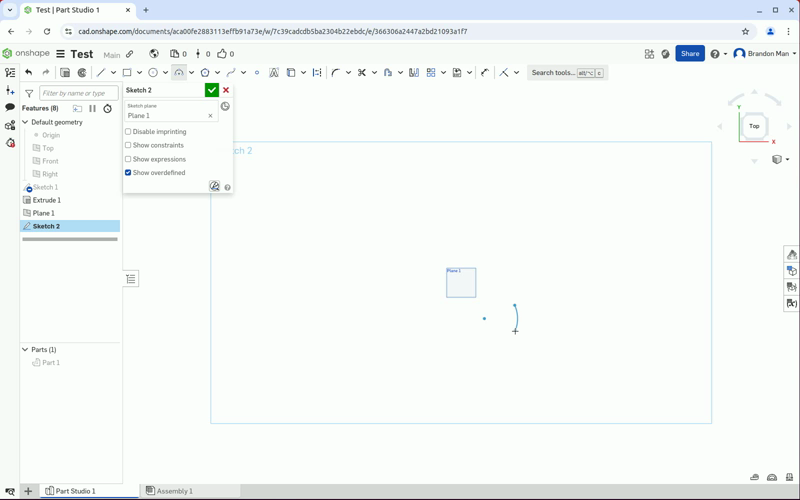
mouse_move(467, 318)
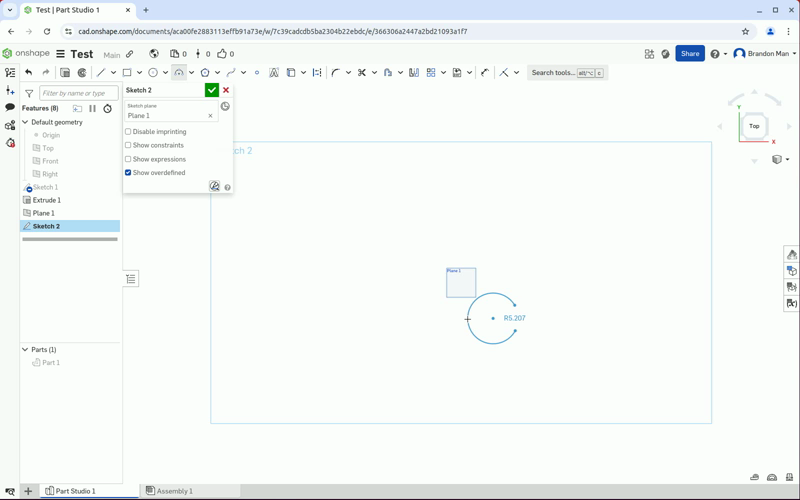
click(467, 318)
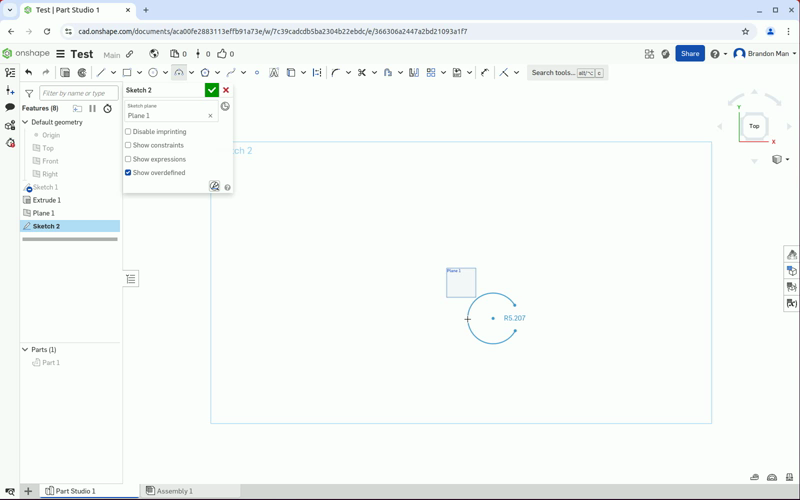
key_up(shift)
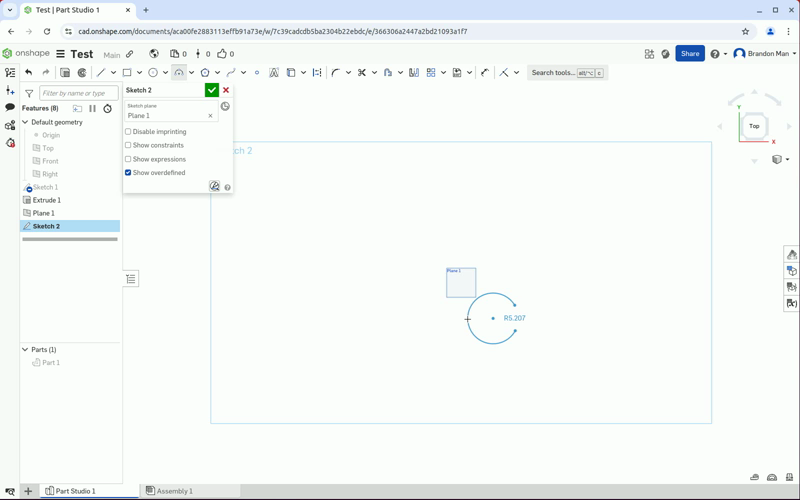
mouse_move(515, 330)
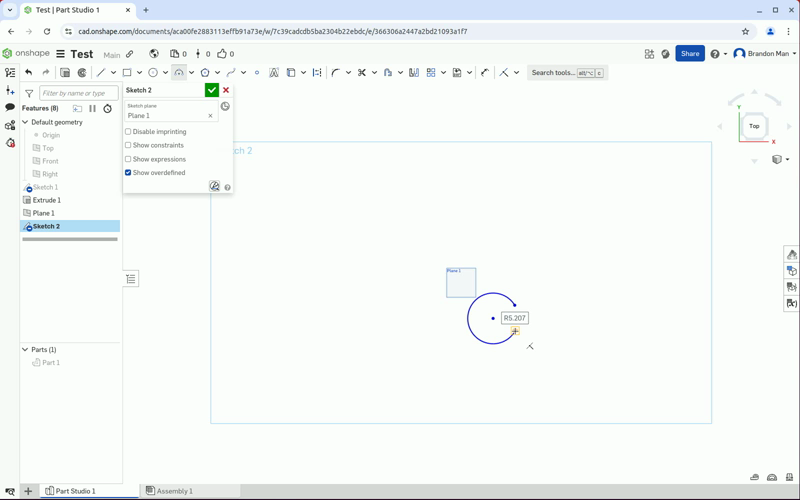
click(515, 330)
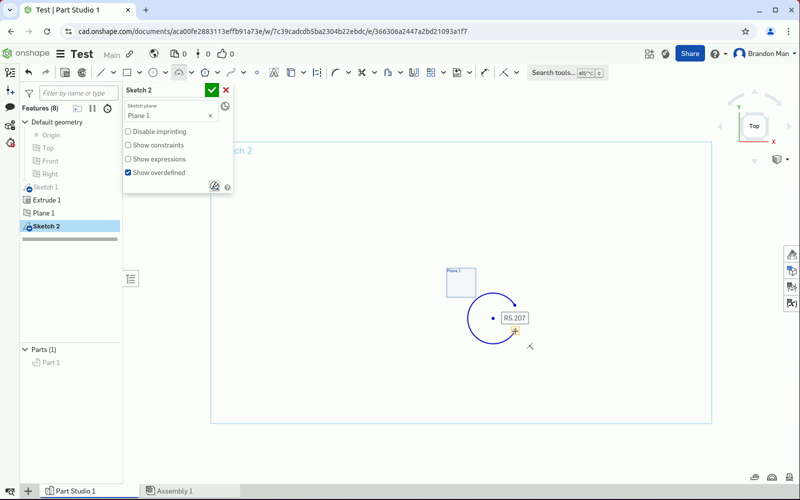
mouse_move(514, 305)
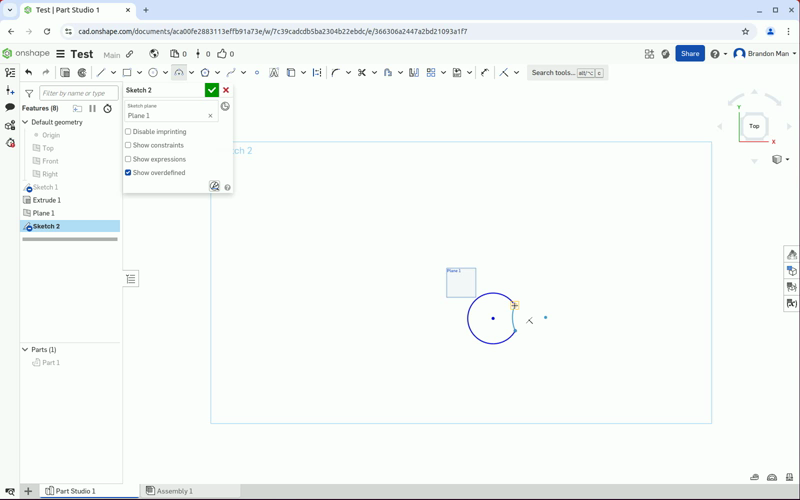
click(514, 305)
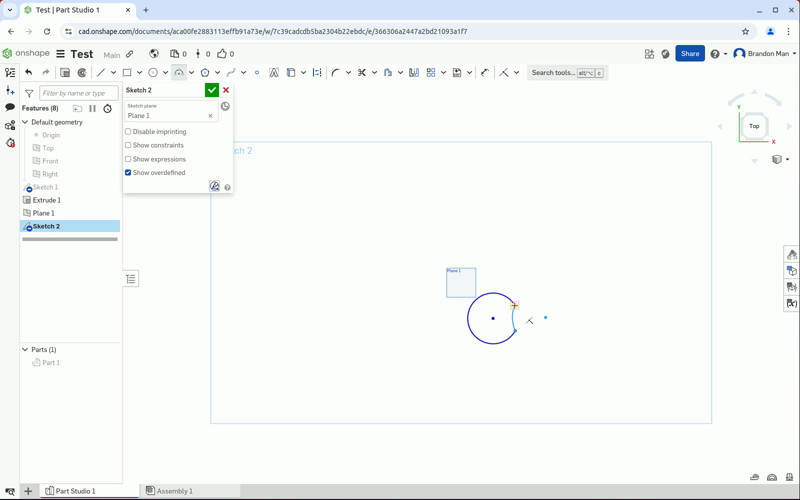
key_down(shift)
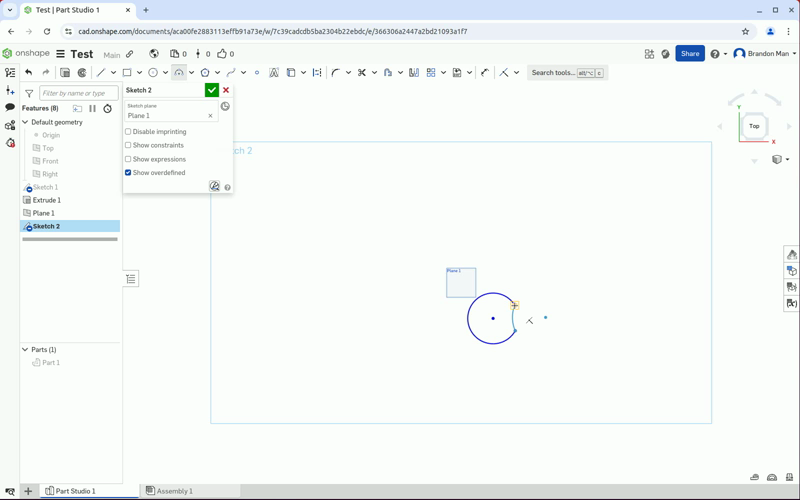
mouse_move(511, 318)
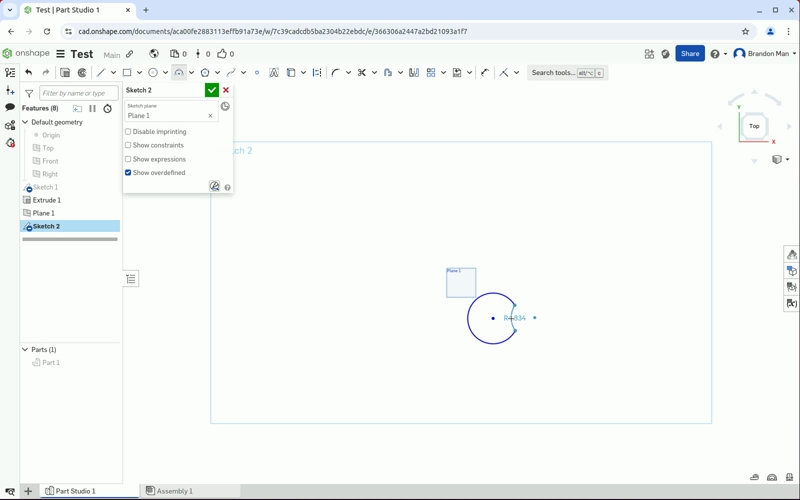
click(511, 318)
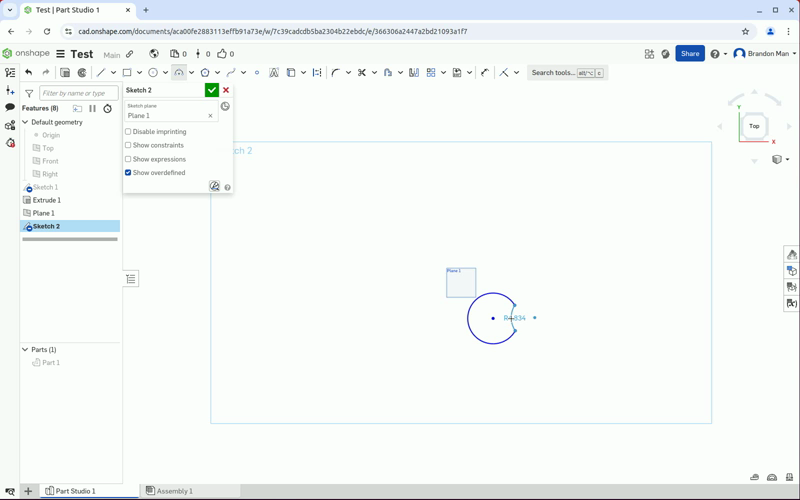
key_up(shift)
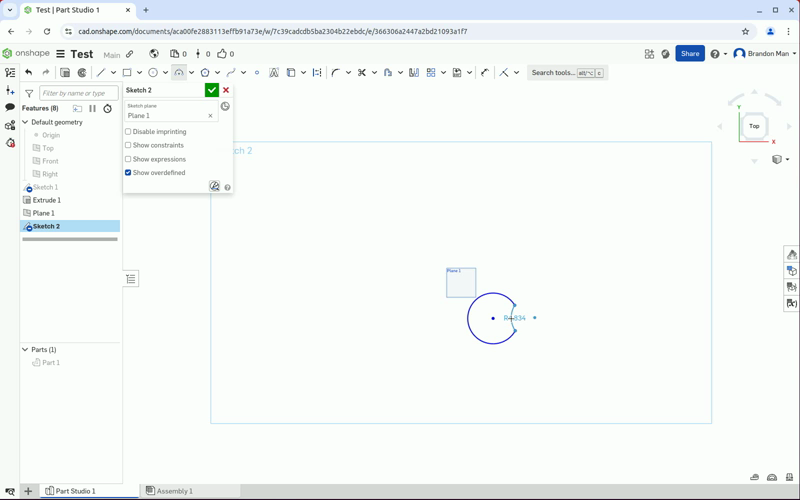
key(esc)
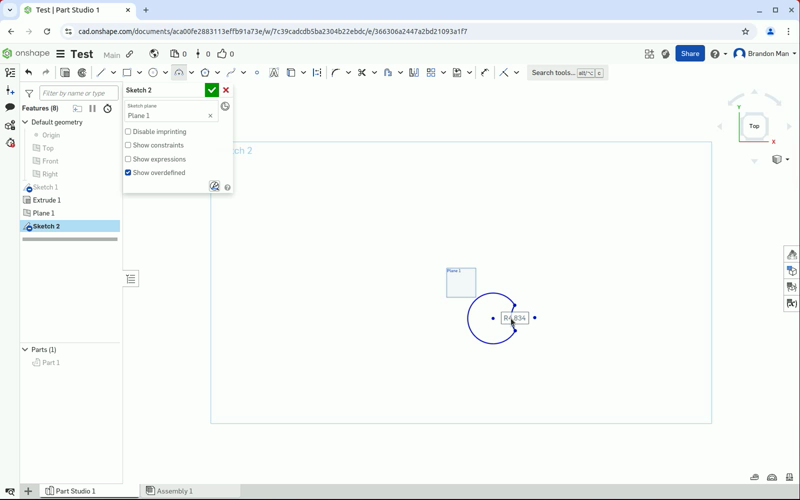
mouse_move(502, 332)
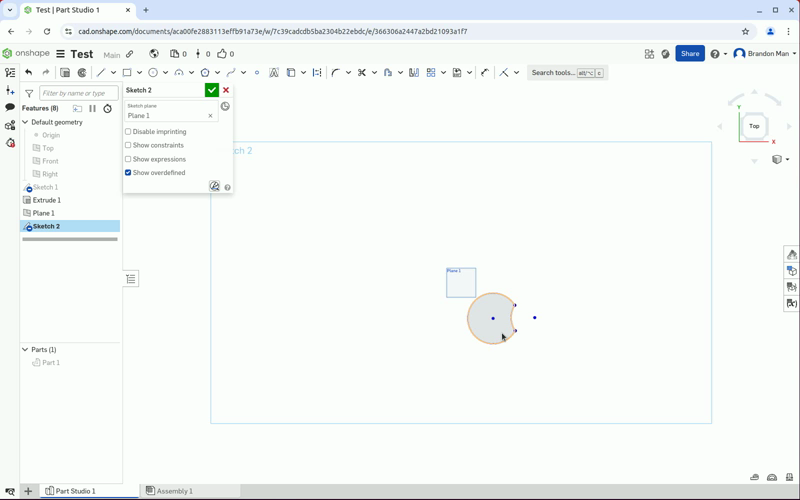
click(502, 332)
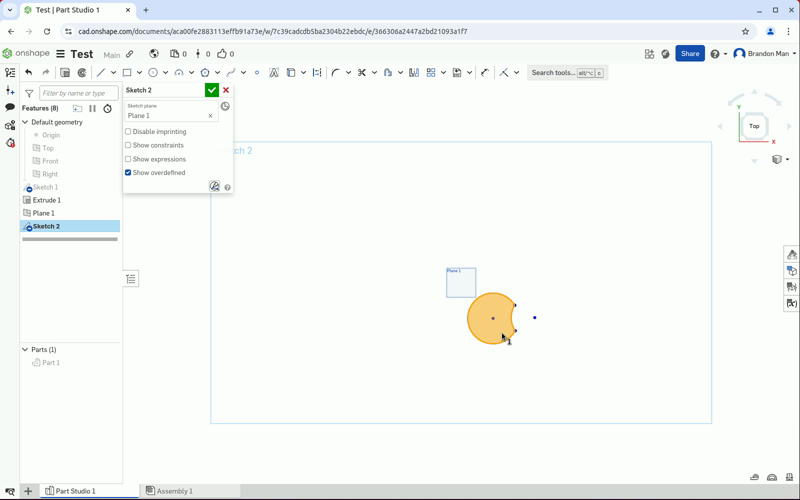
mouse_move(73, 352)
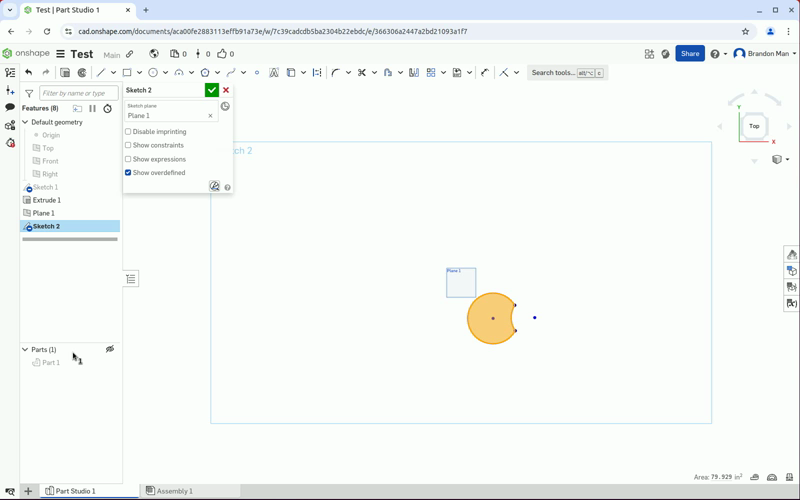
key(shift+y)
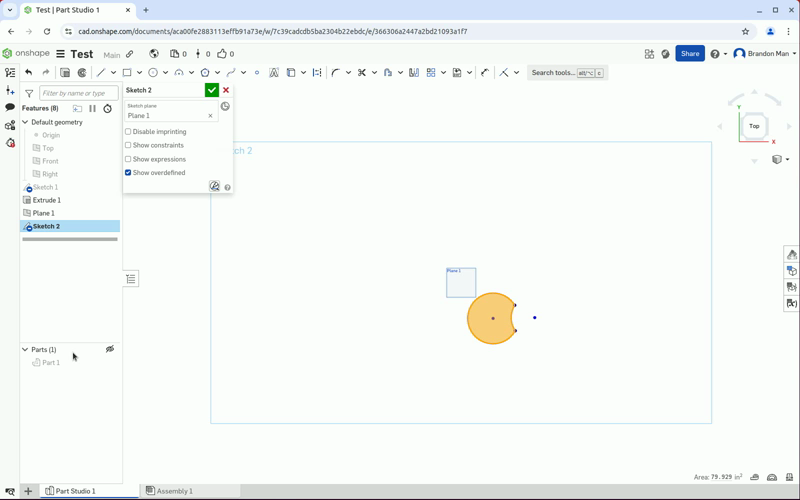
key(shift+e)
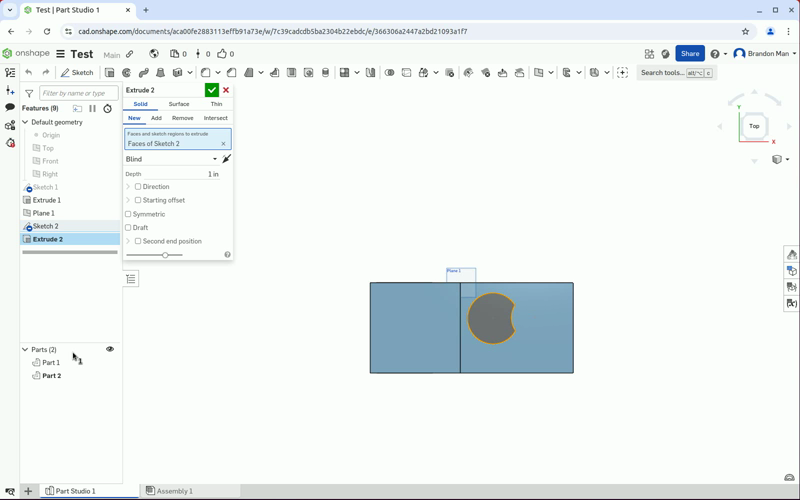
mouse_move(143, 106)
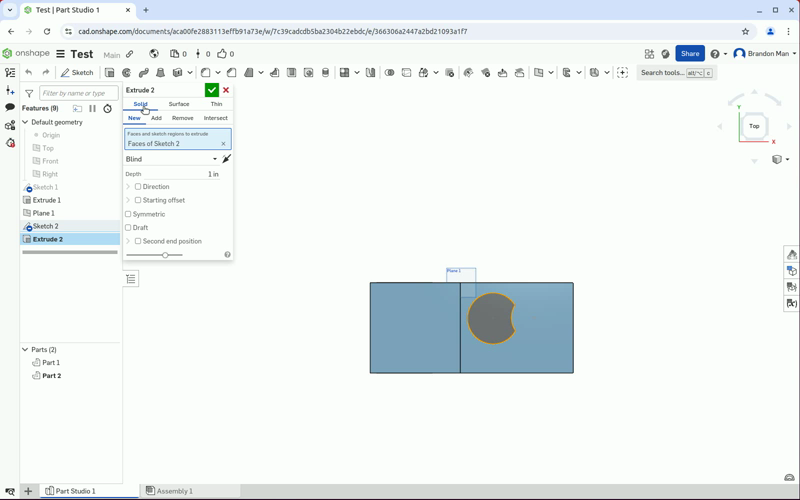
click(143, 106)
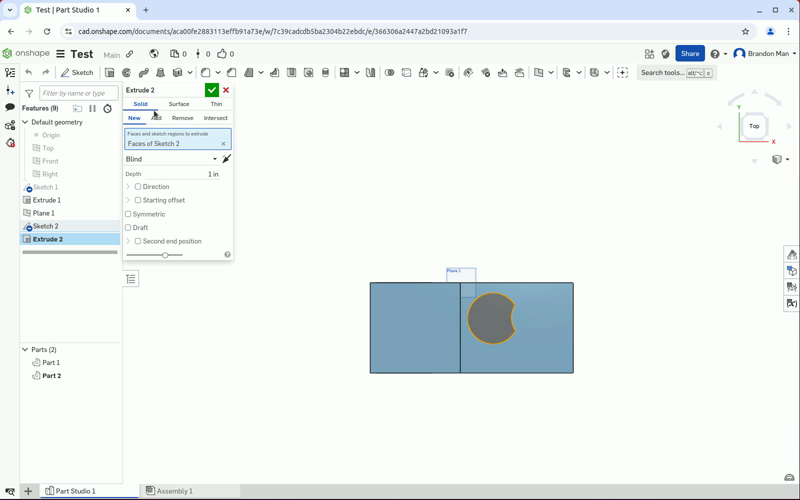
mouse_move(186, 120)
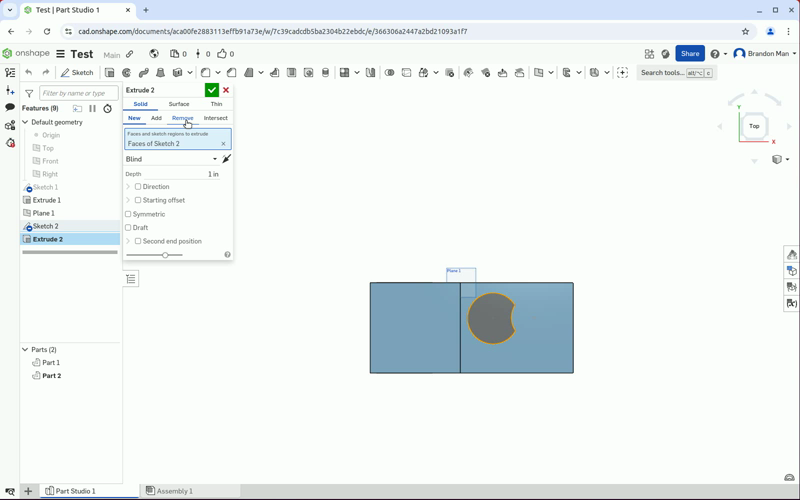
click(186, 120)
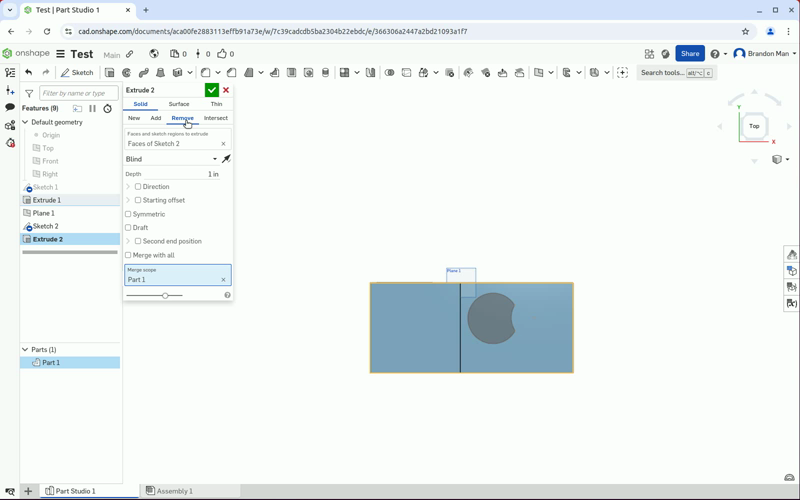
key(tab, 4)
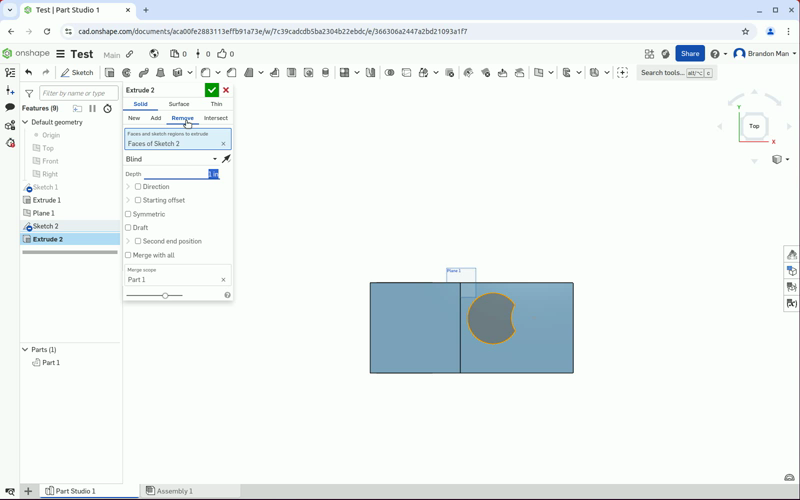
text(18.535)
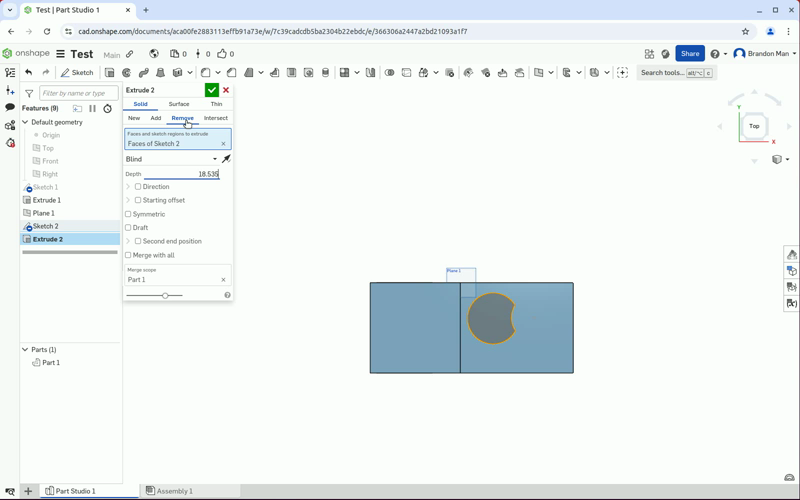
key(tab, 6)
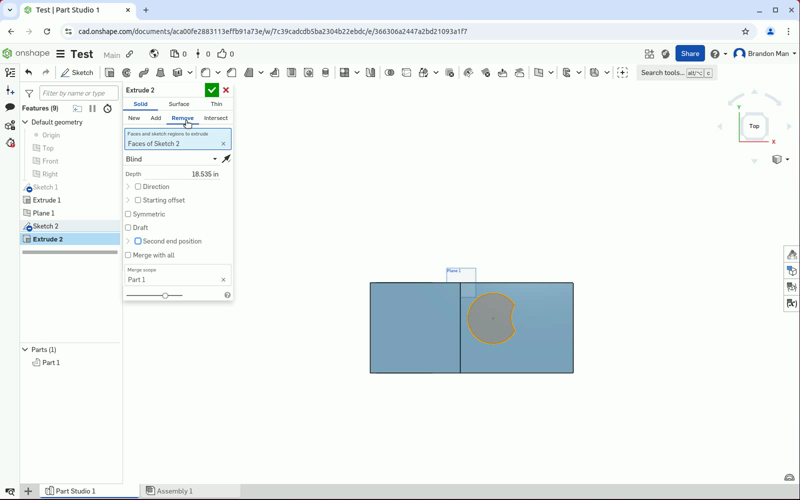
key(space)
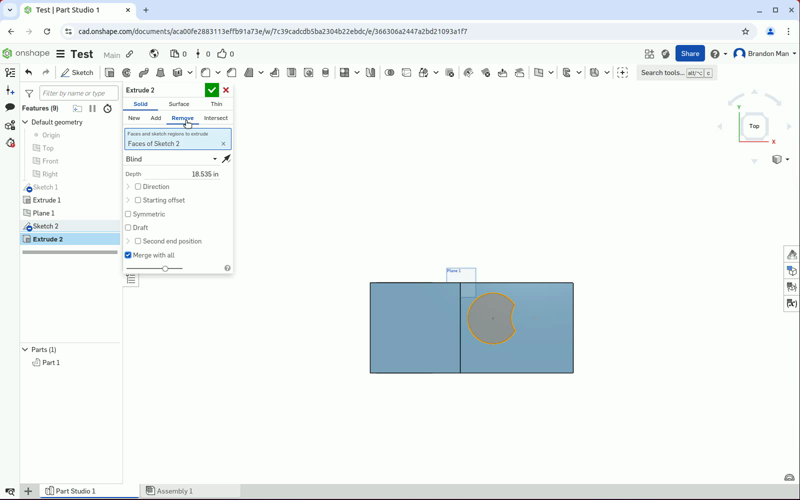
key(enter)
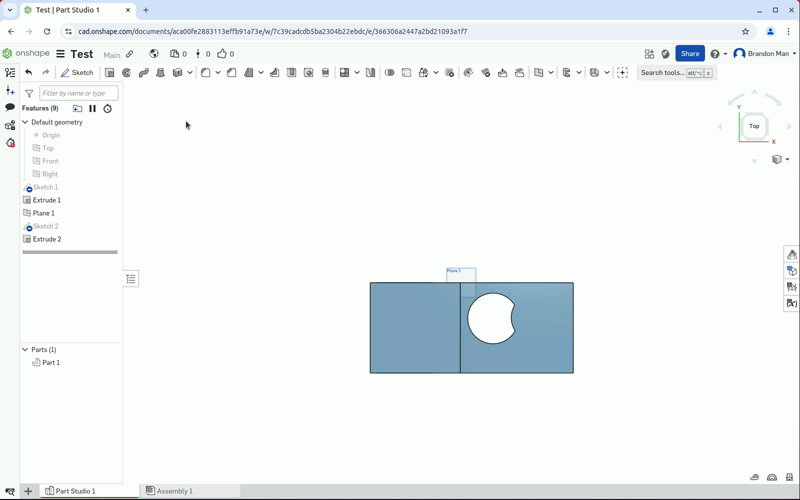
key(shift+h)
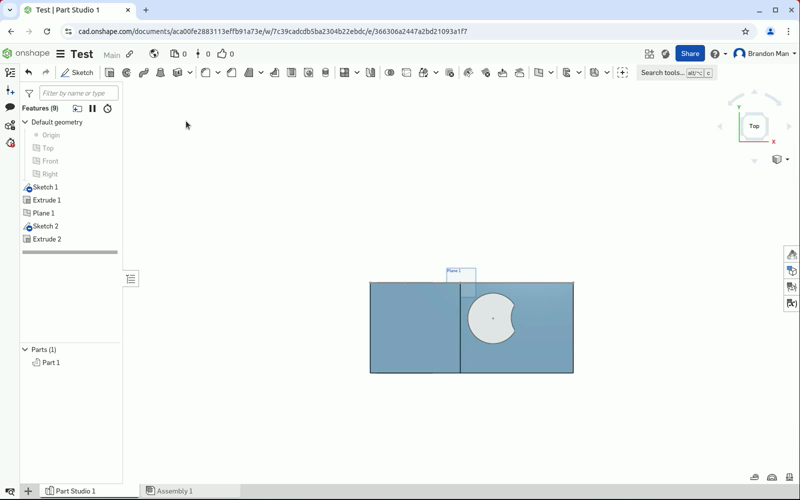
key(shift+h)
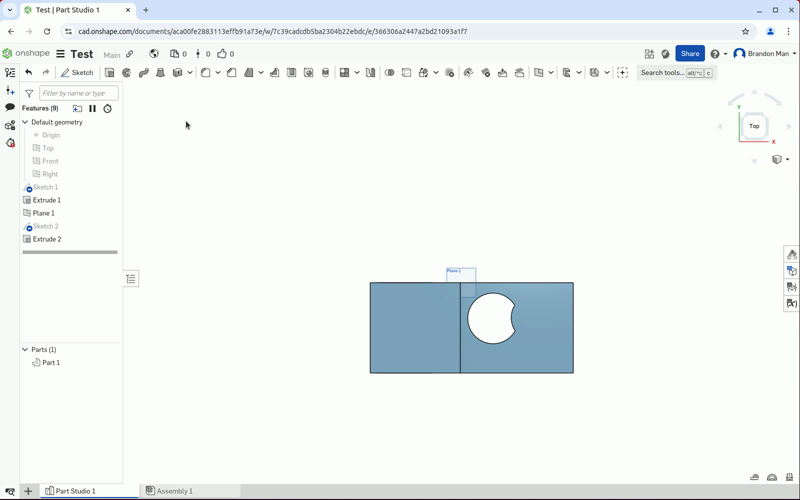
mouse_move(73, 189)
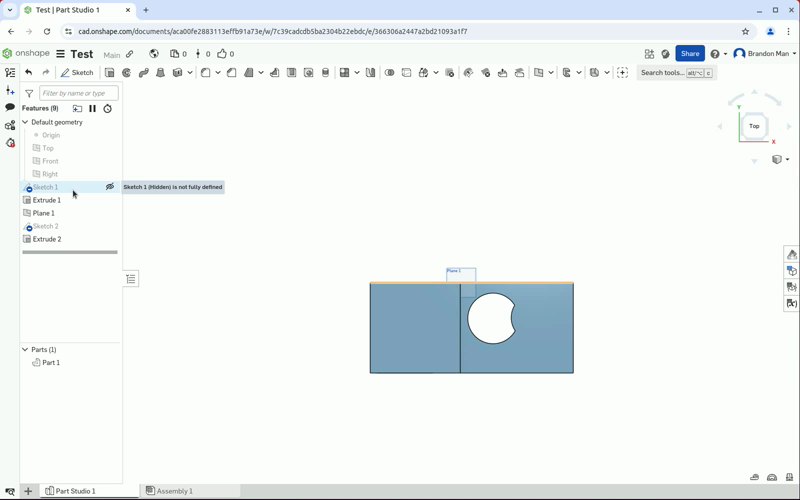
click(73, 189)
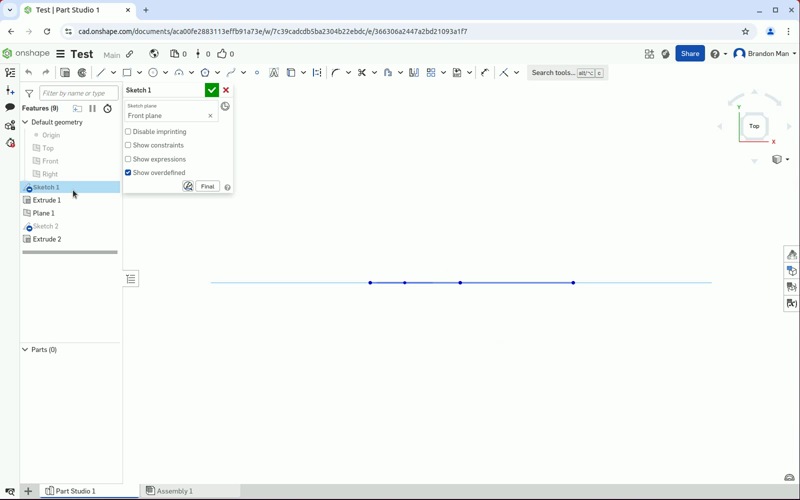
mouse_move(229, 92)
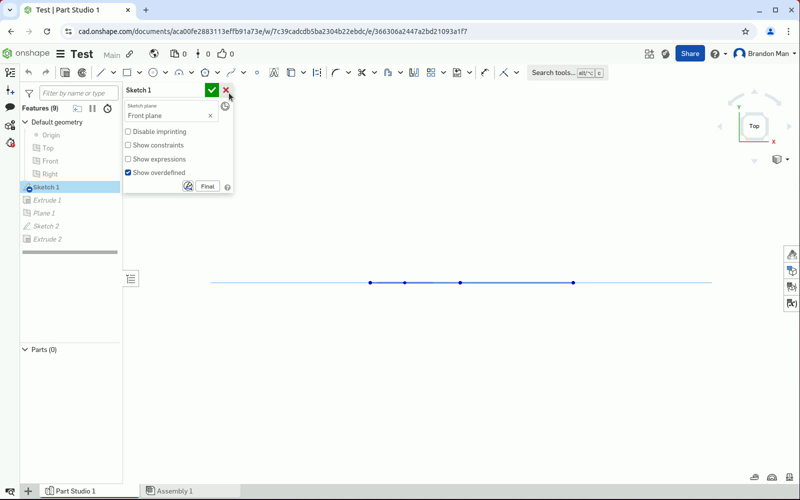
click(229, 92)
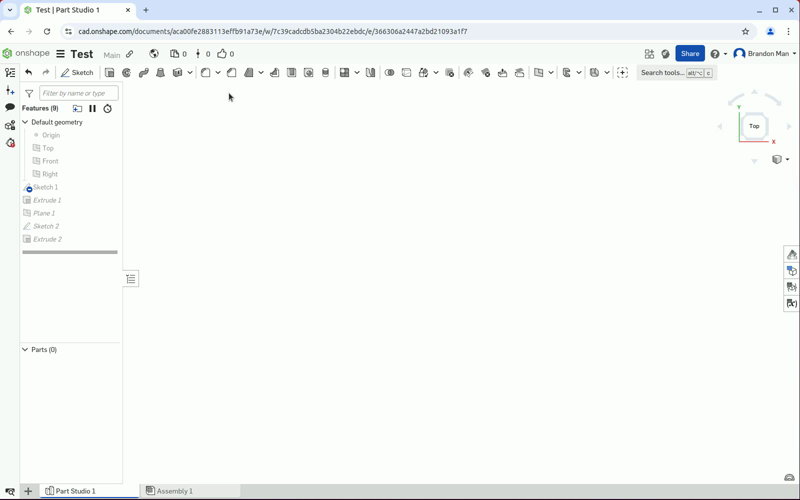
key(shift+s)
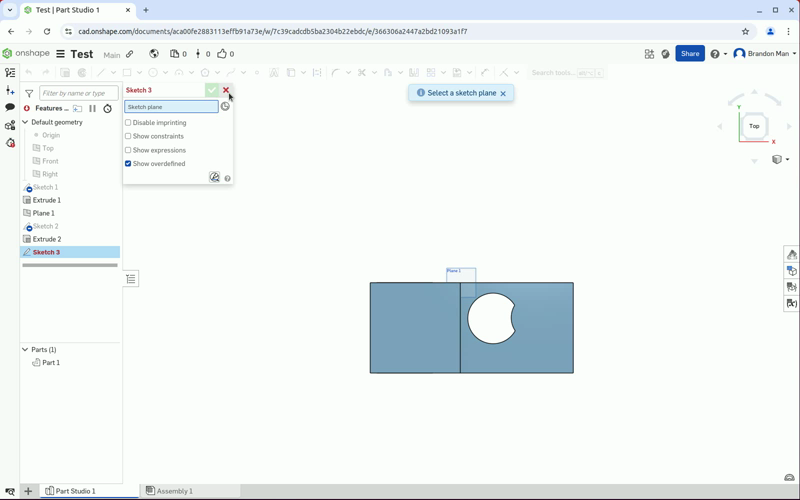
mouse_move(73, 215)
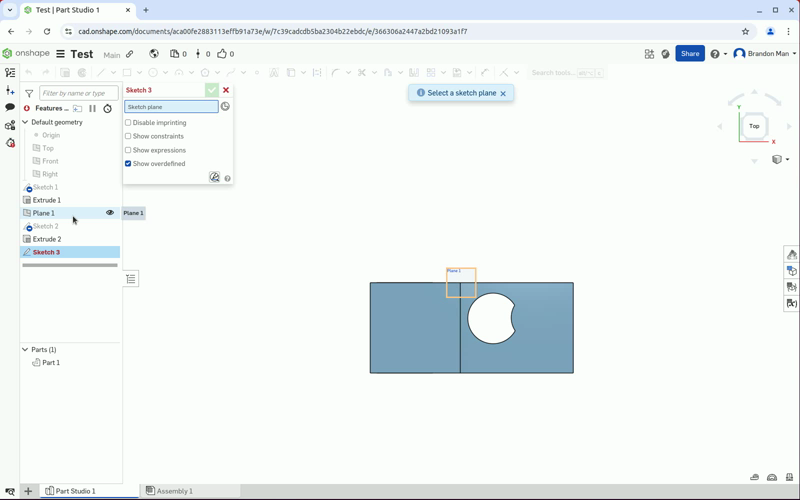
click(73, 215)
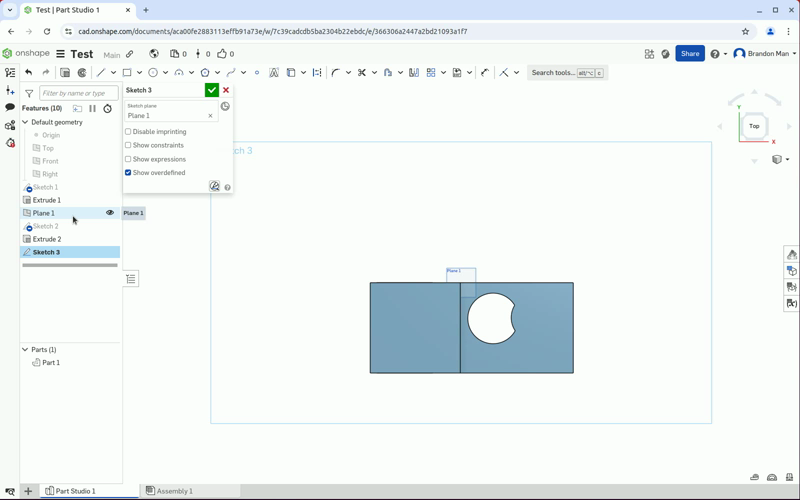
mouse_move(73, 352)
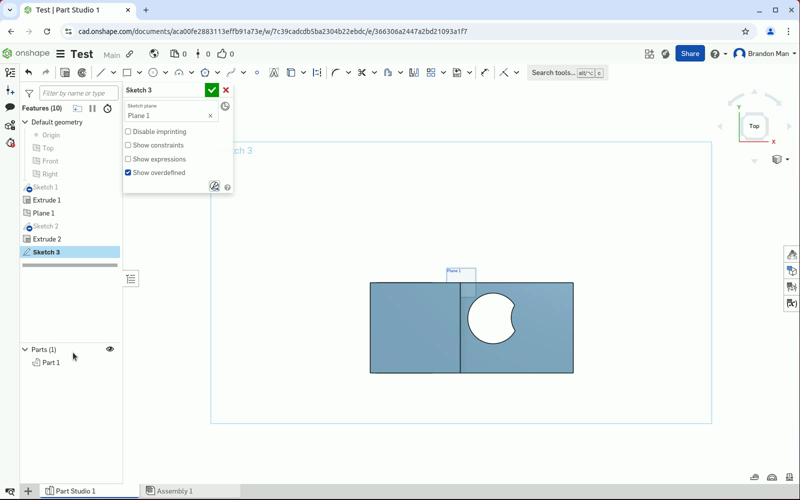
key(y)
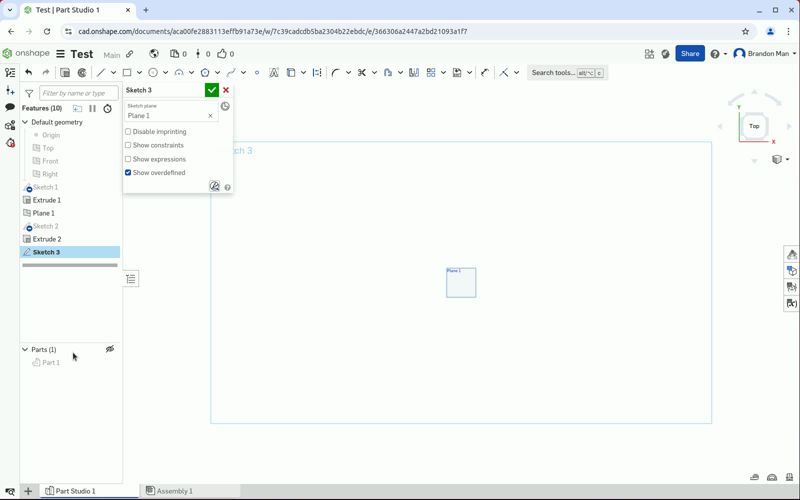
key(a)
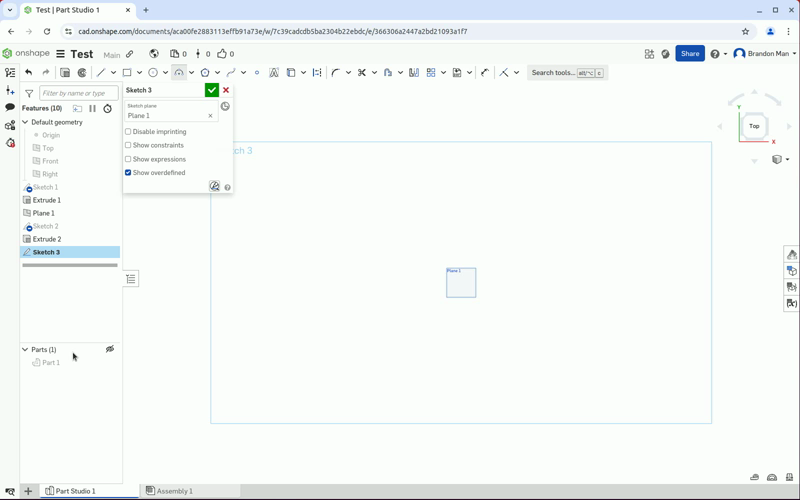
key_down(shift)
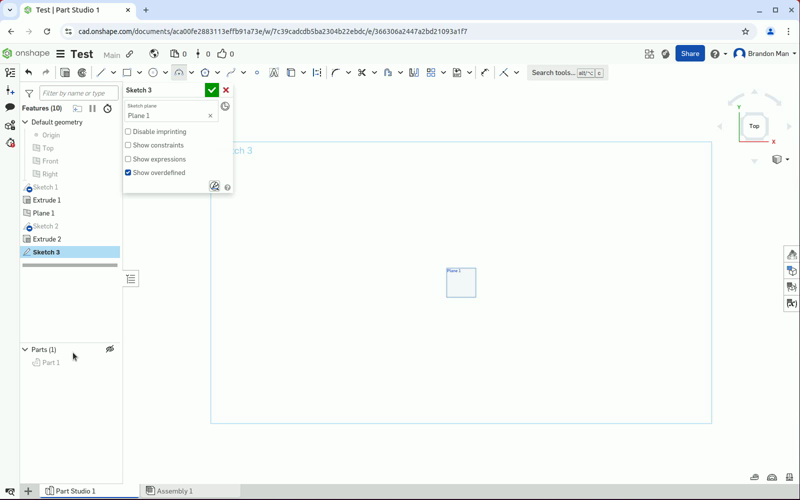
mouse_move(514, 305)
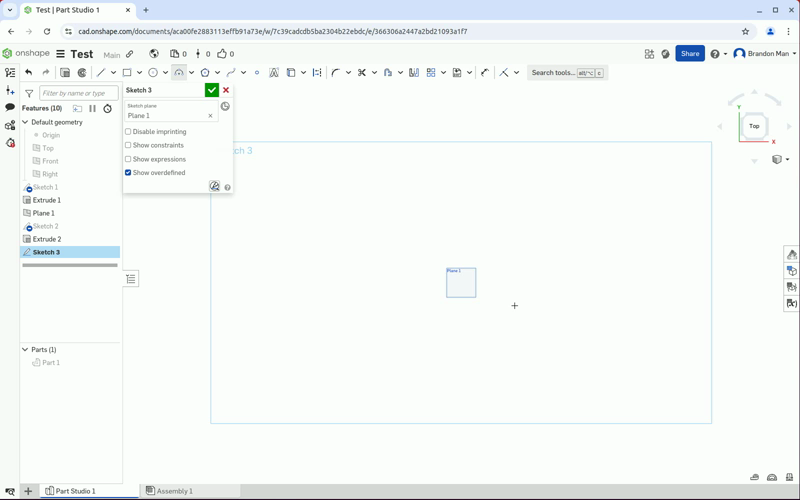
click(514, 305)
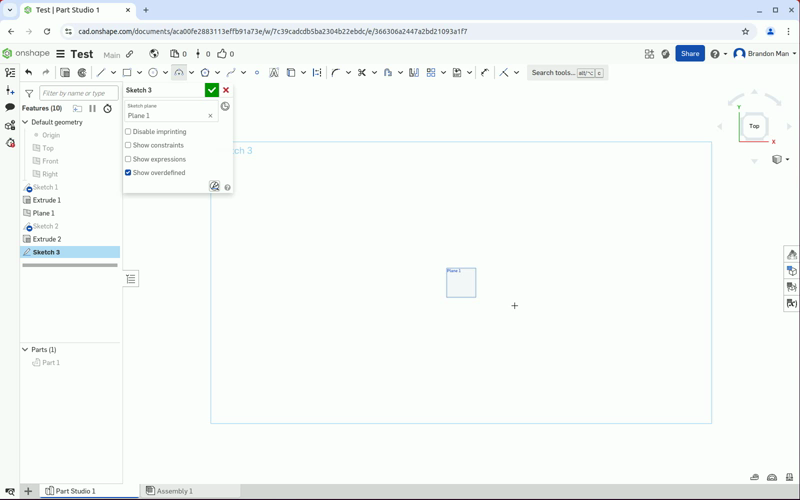
key_up(shift)
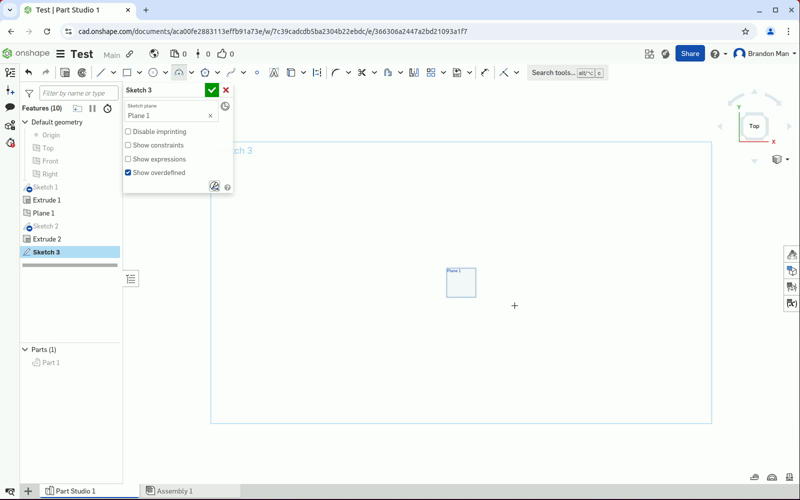
key_down(shift)
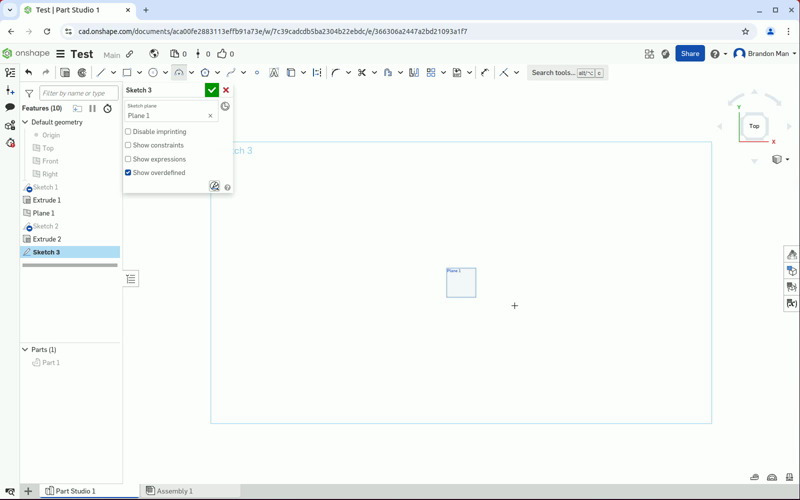
mouse_move(515, 331)
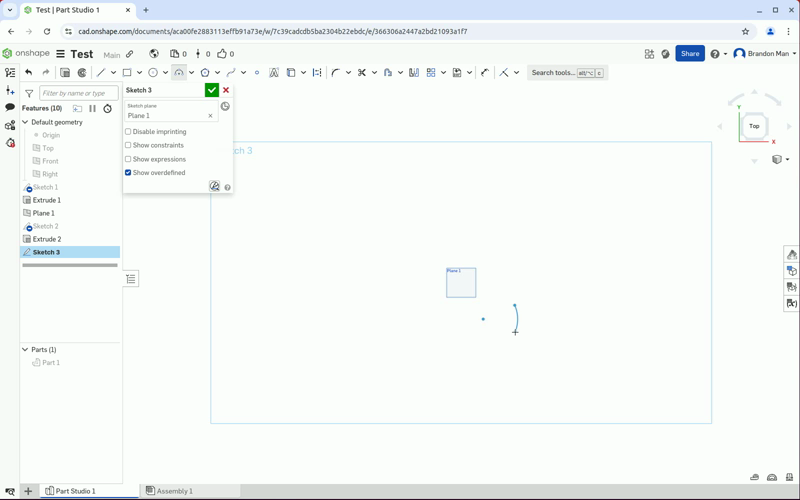
click(515, 331)
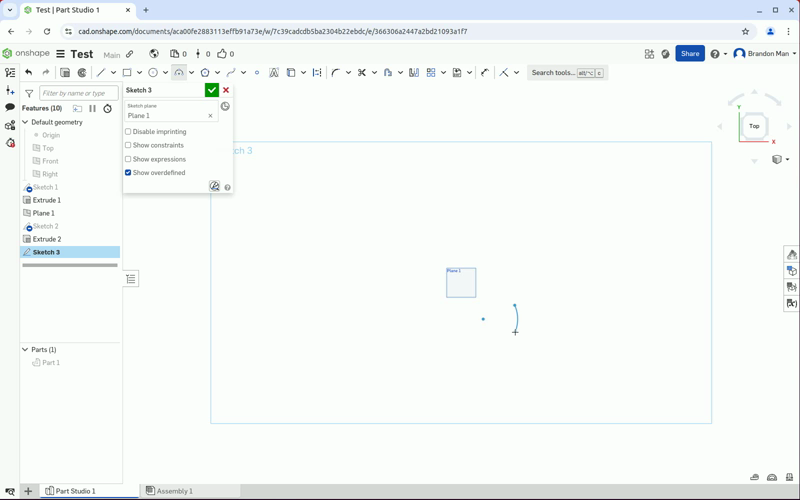
mouse_move(511, 318)
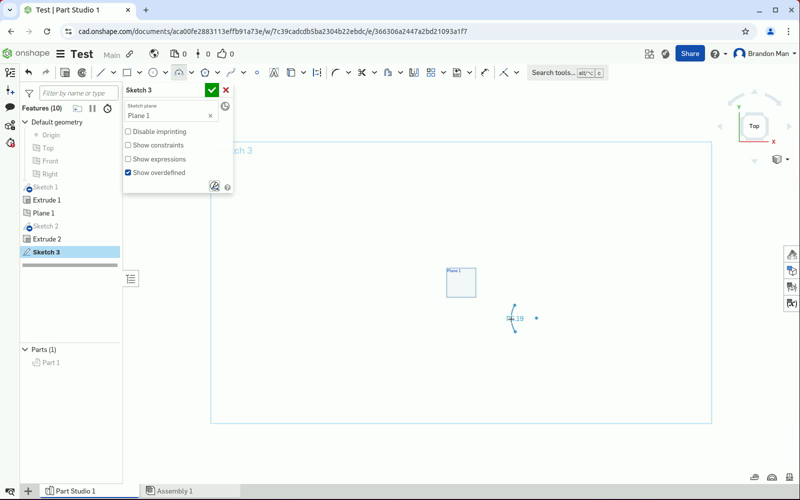
click(511, 318)
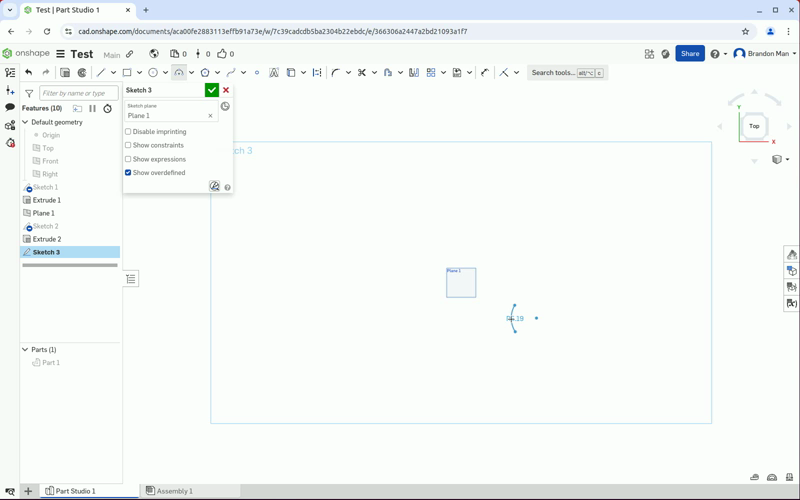
key_up(shift)
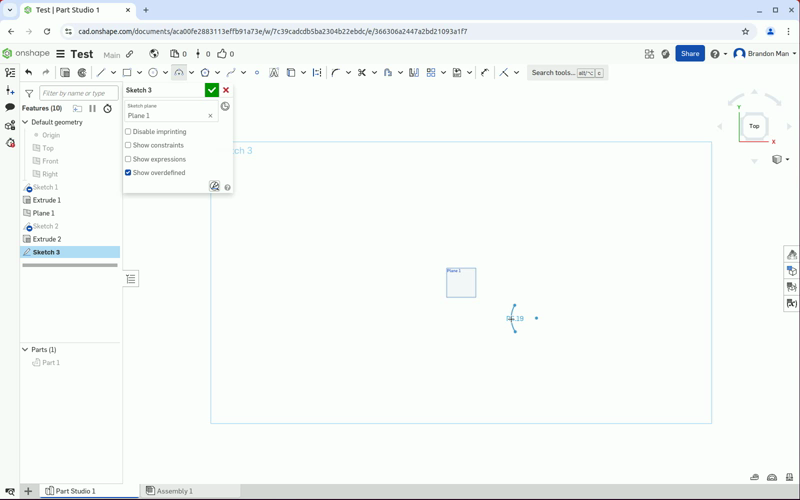
mouse_move(515, 331)
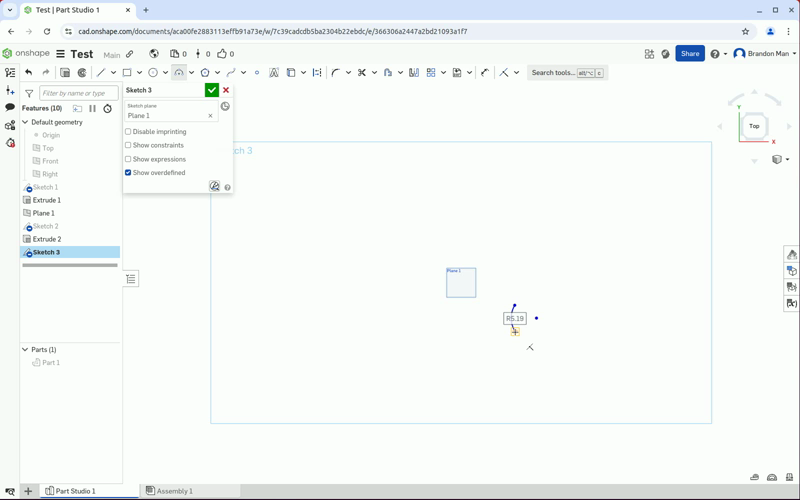
click(515, 331)
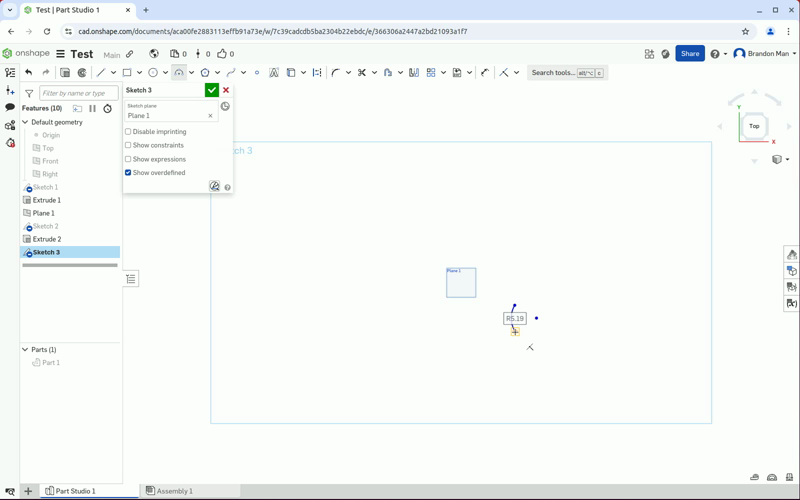
mouse_move(514, 305)
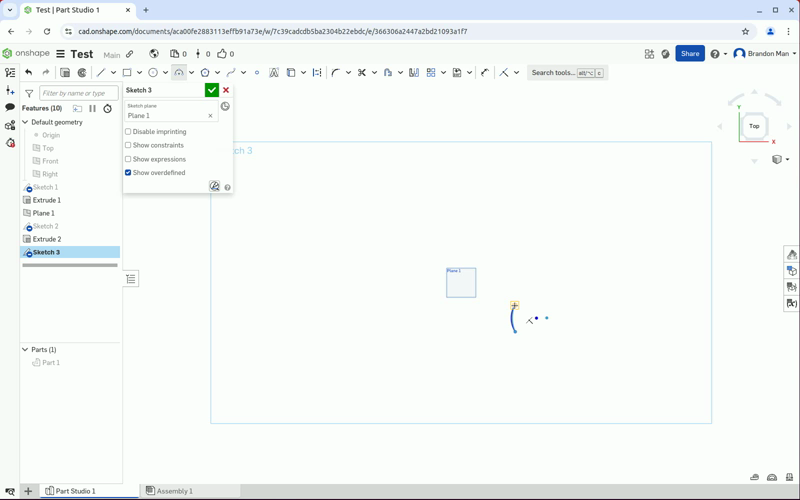
click(514, 305)
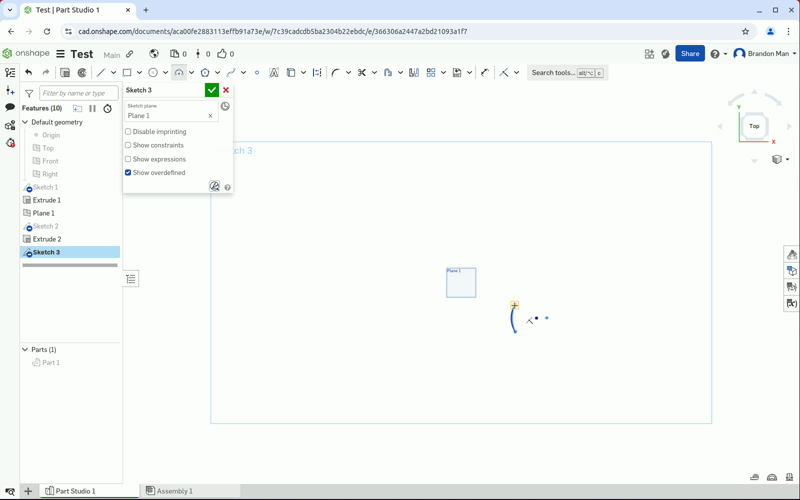
key_down(shift)
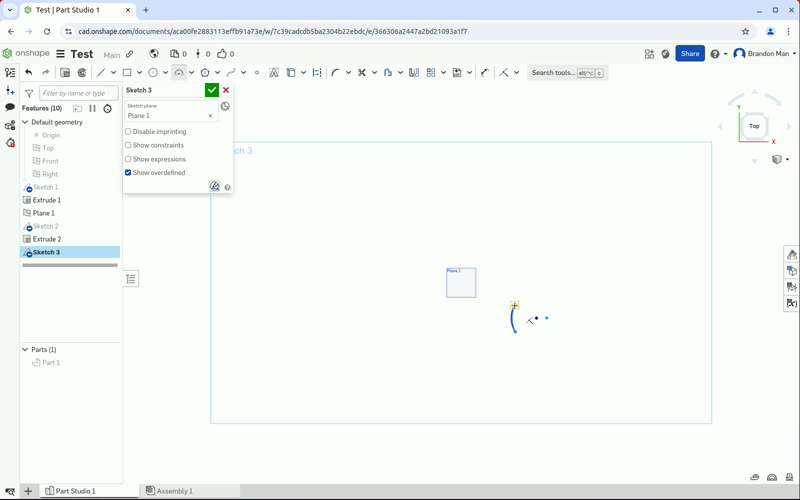
mouse_move(518, 318)
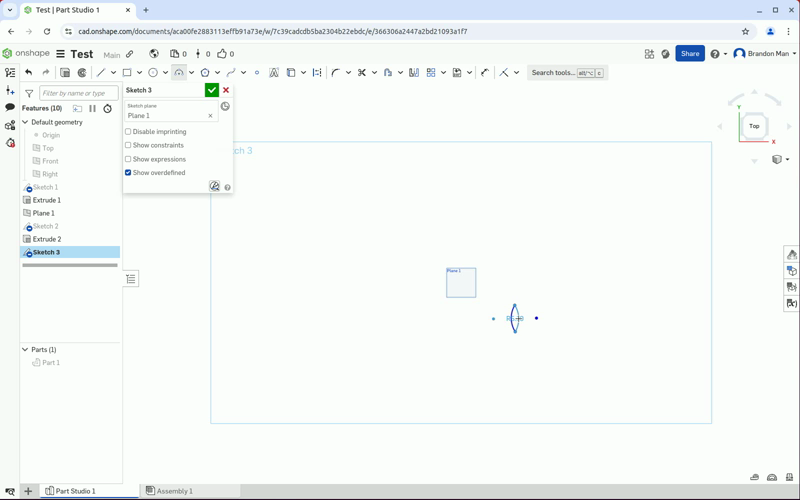
click(518, 318)
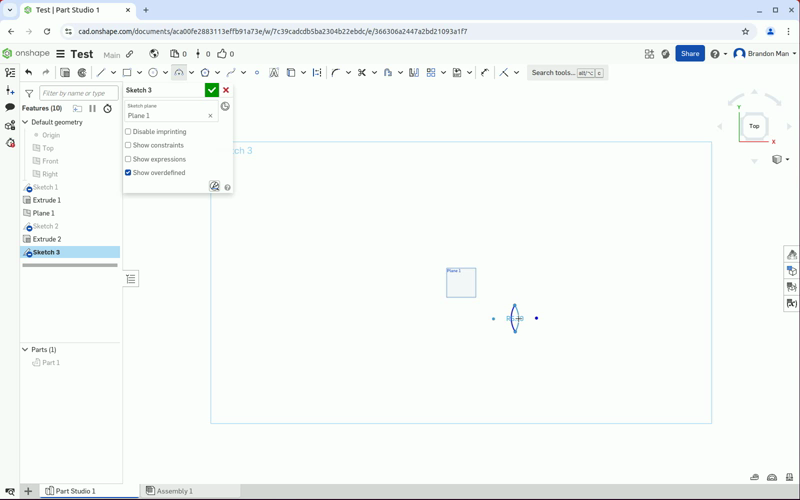
key_up(shift)
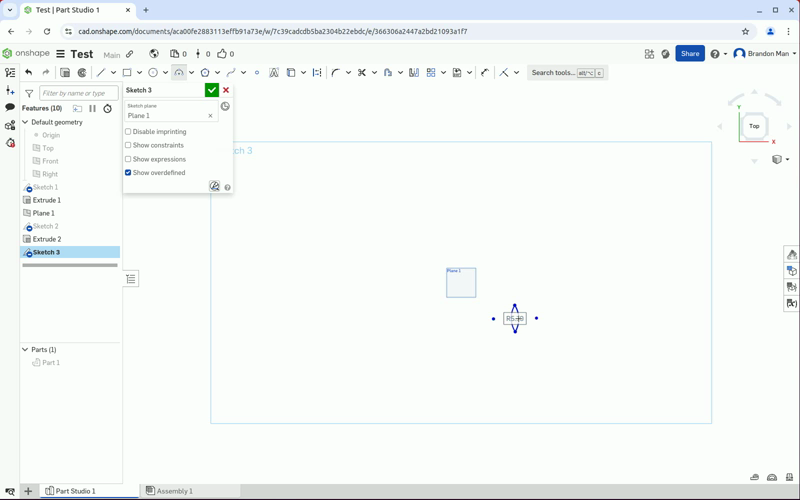
key(esc)
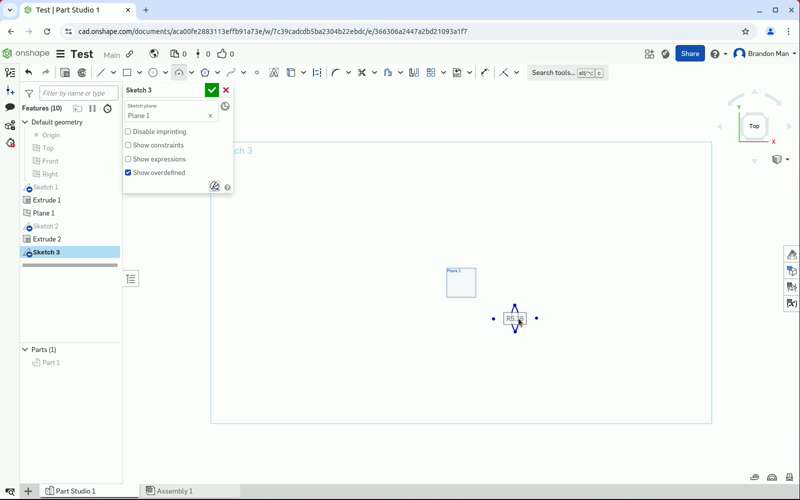
mouse_move(516, 319)
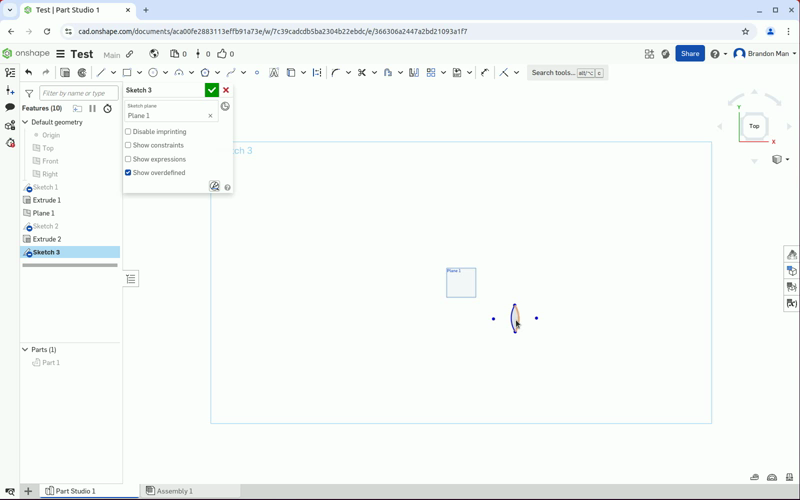
scroll(6)
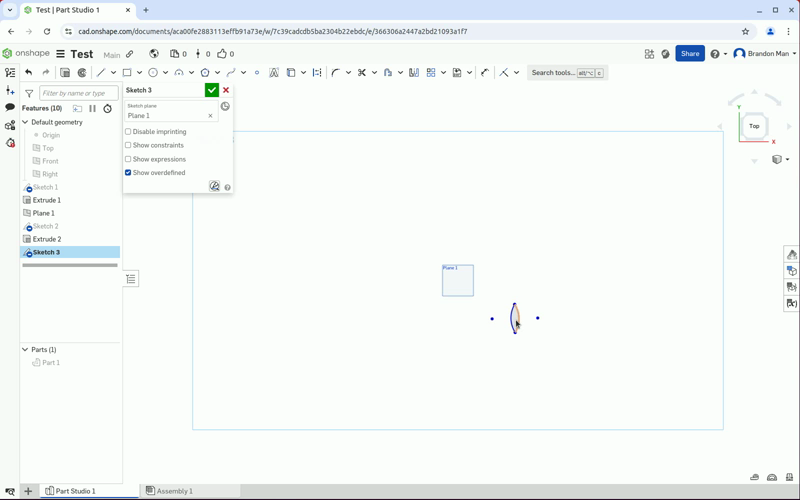
scroll(6)
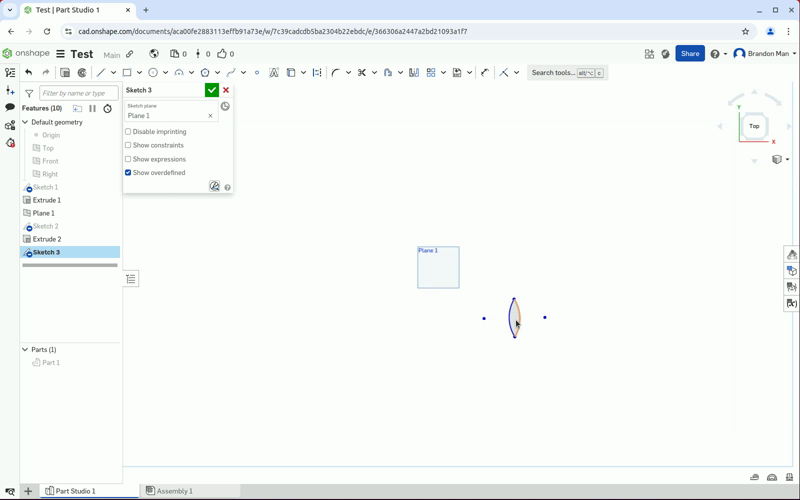
scroll(6)
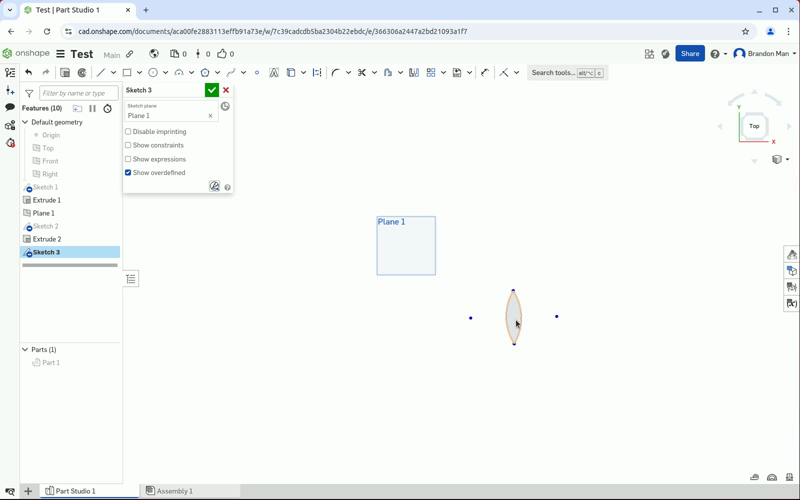
scroll(6)
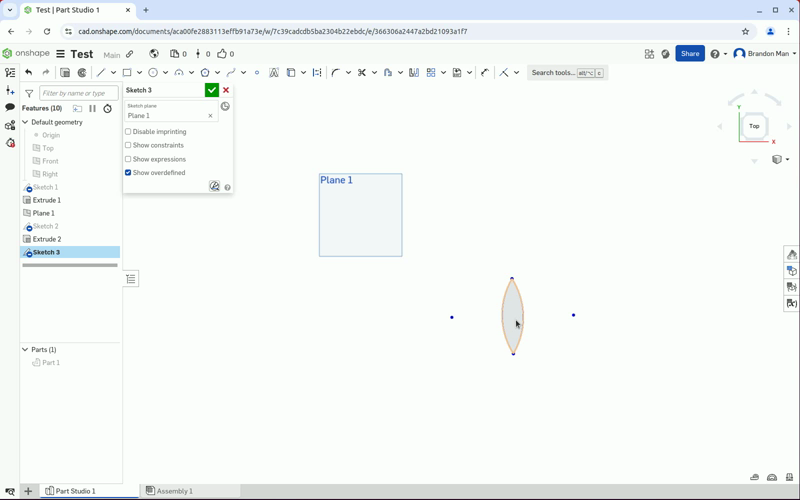
scroll(6)
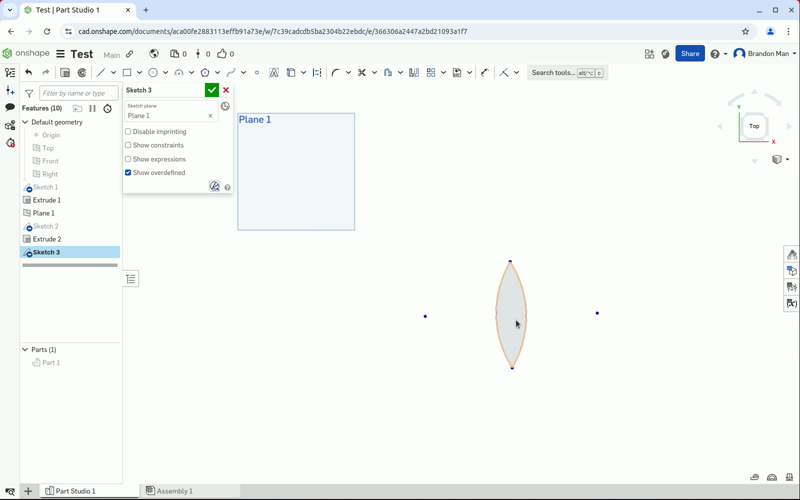
scroll(6)
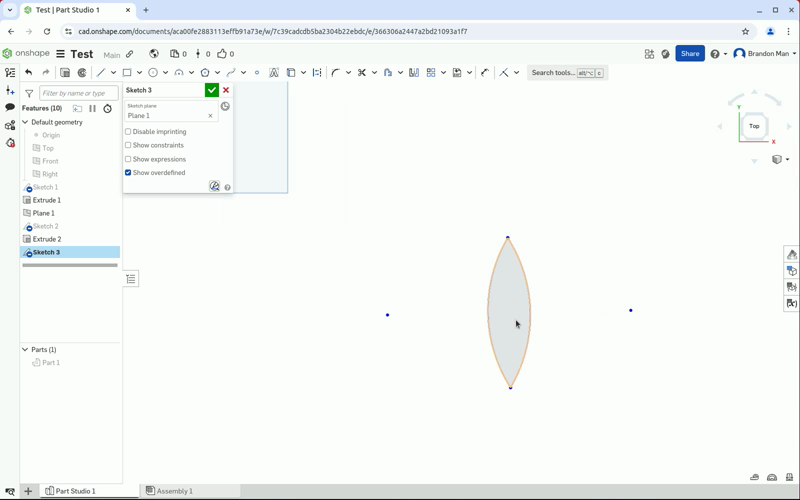
scroll(6)
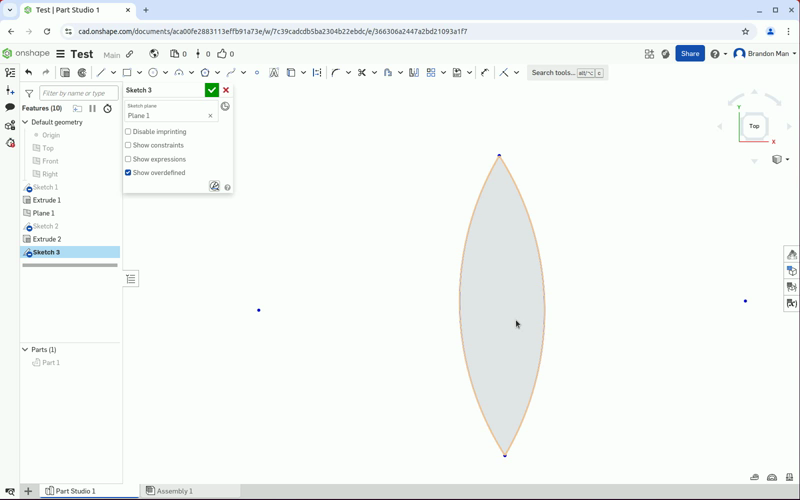
click(516, 319)
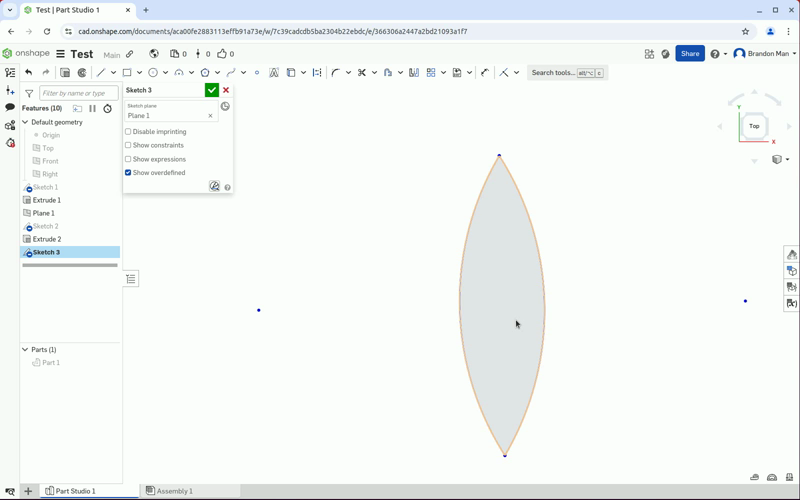
scroll(-6)
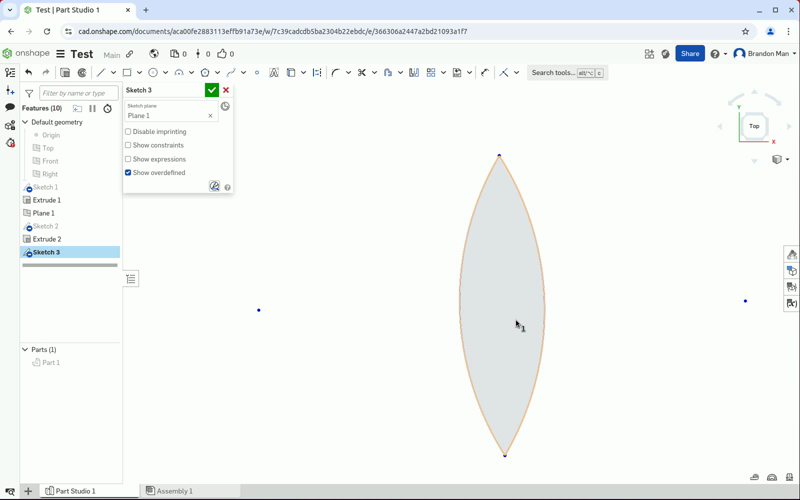
scroll(-6)
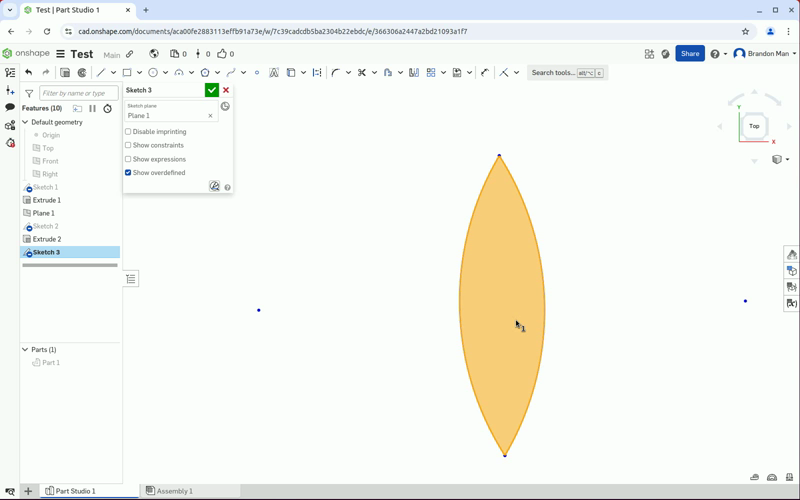
scroll(-6)
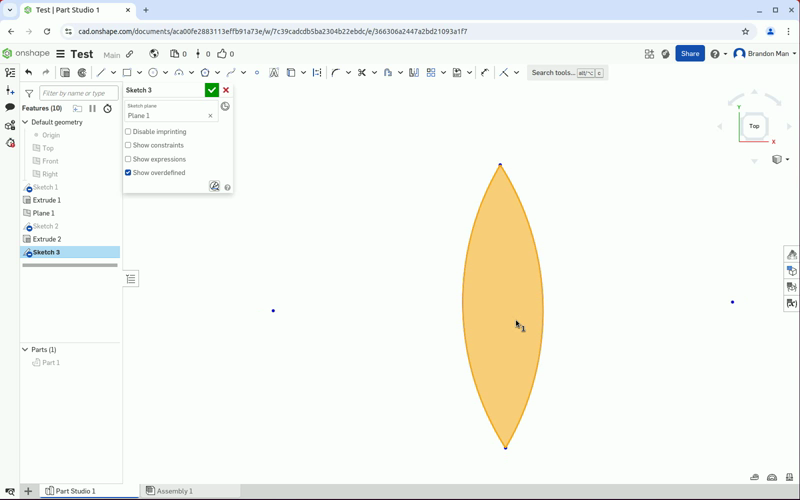
scroll(-6)
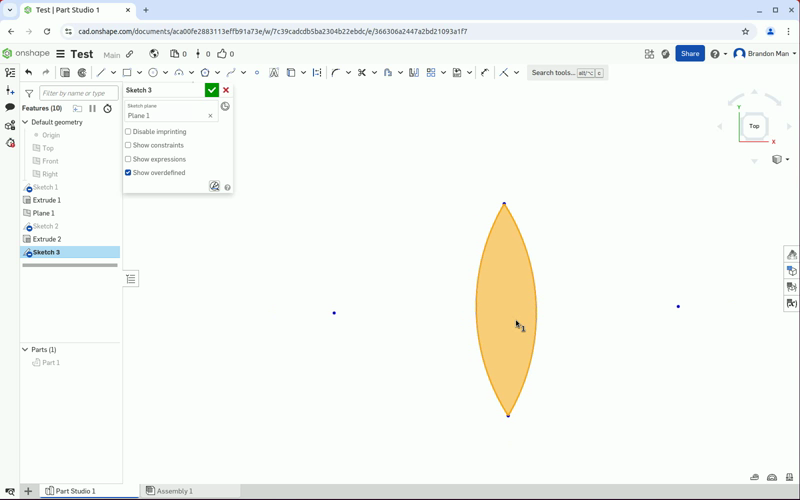
scroll(-6)
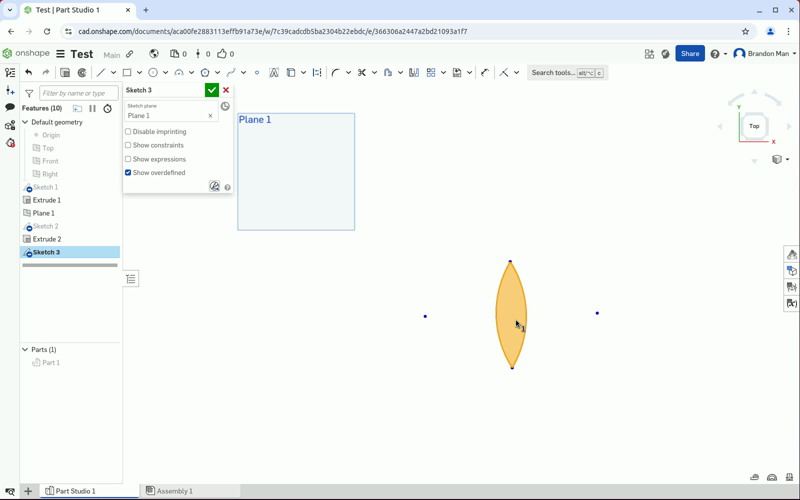
scroll(-6)
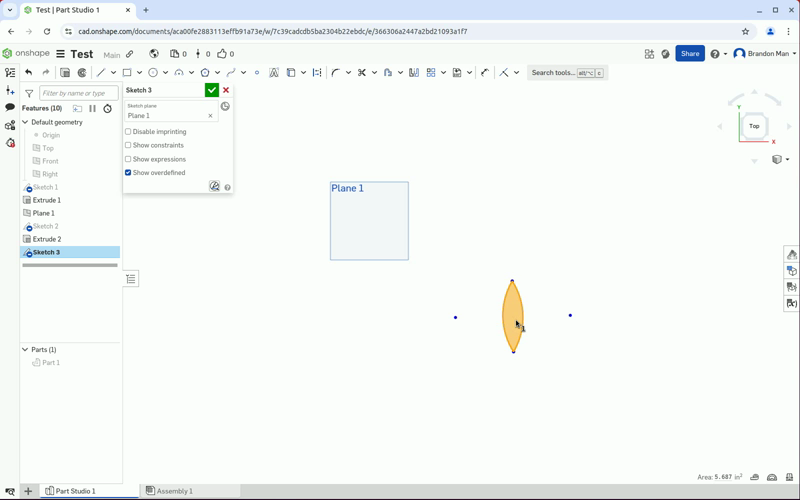
scroll(-6)
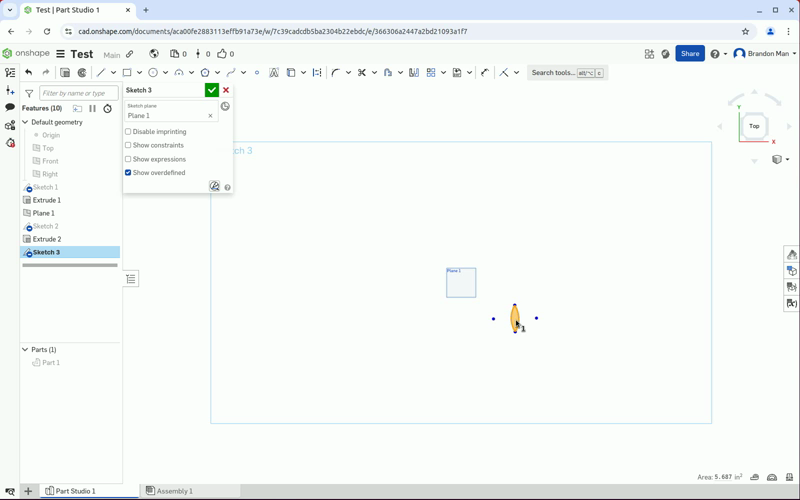
mouse_move(73, 352)
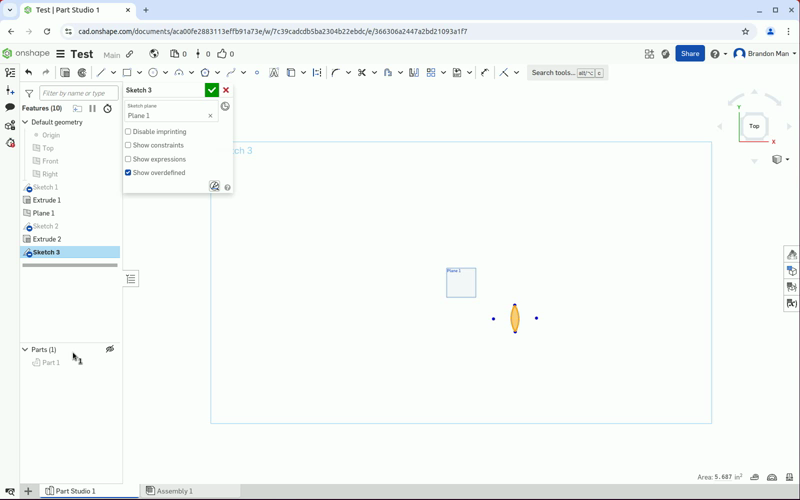
key(shift+y)
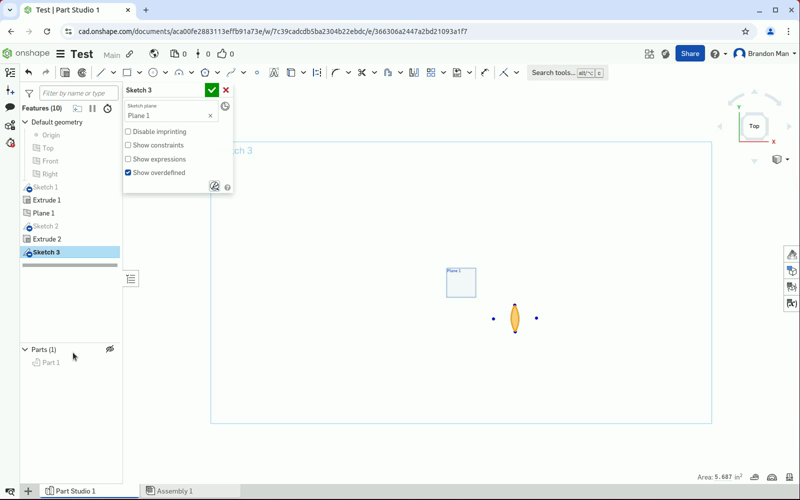
key(shift+e)
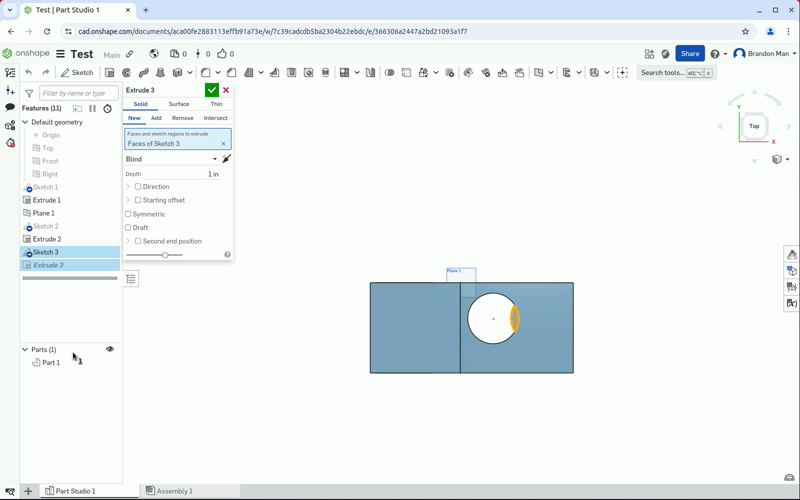
mouse_move(143, 106)
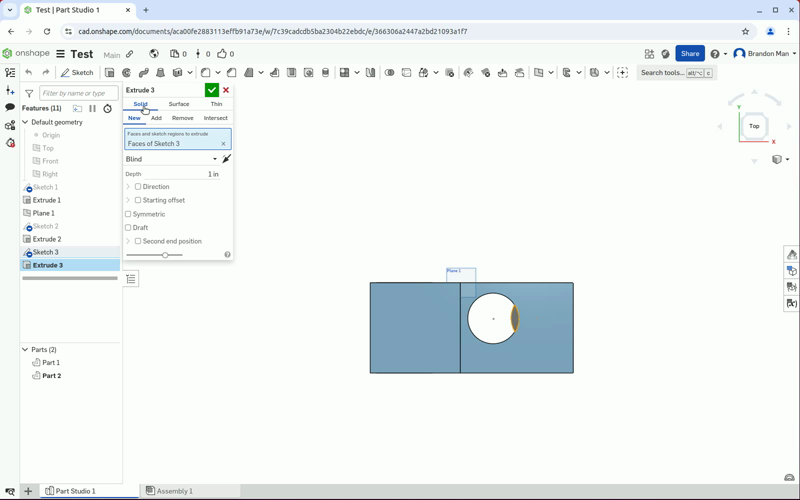
click(143, 106)
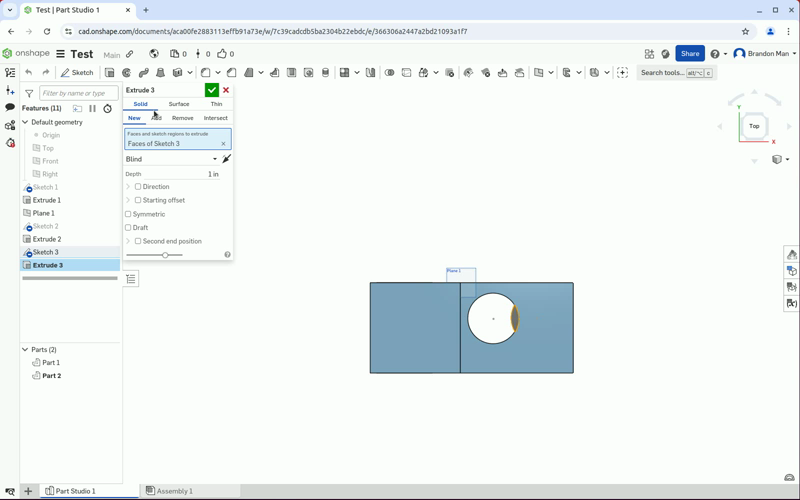
mouse_move(186, 120)
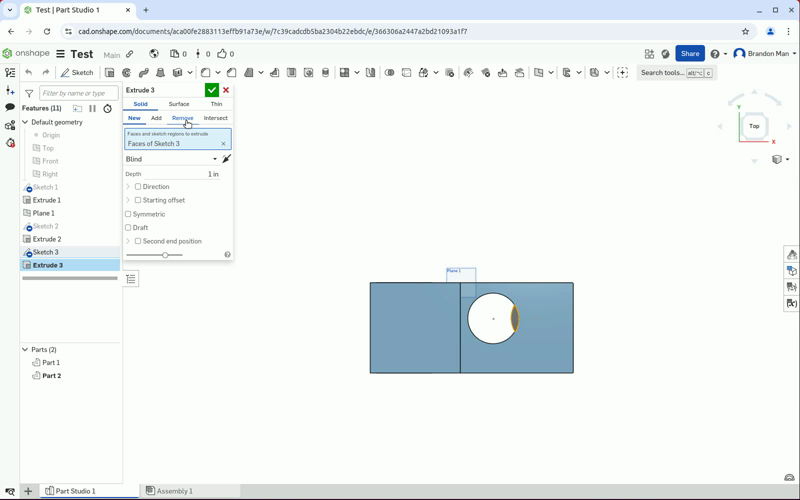
click(186, 120)
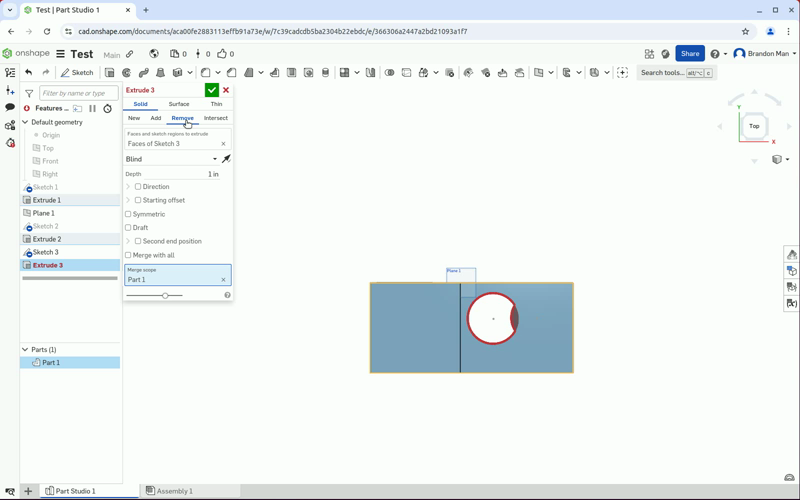
key(tab, 4)
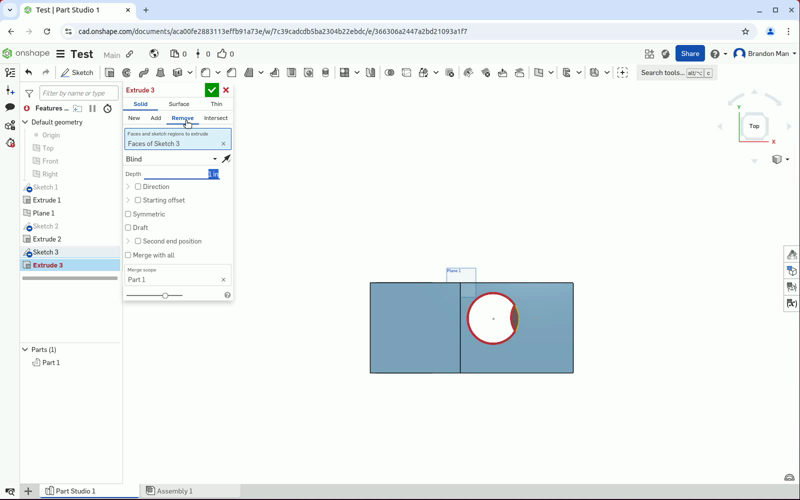
text(18.535)
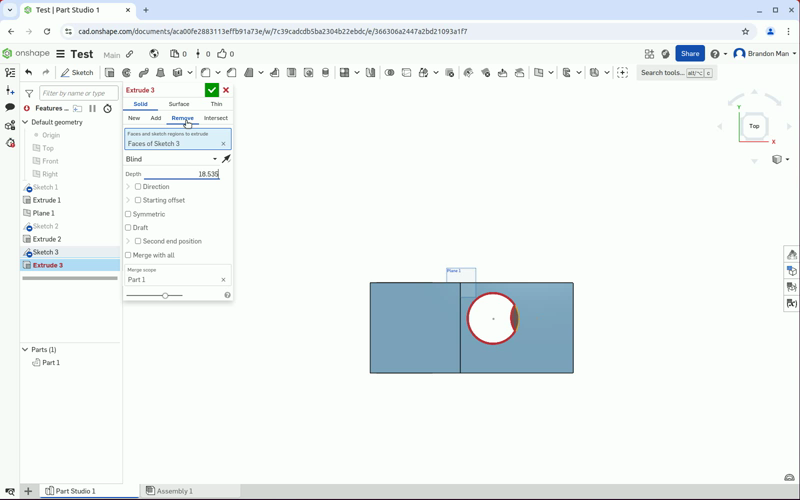
key(tab, 6)
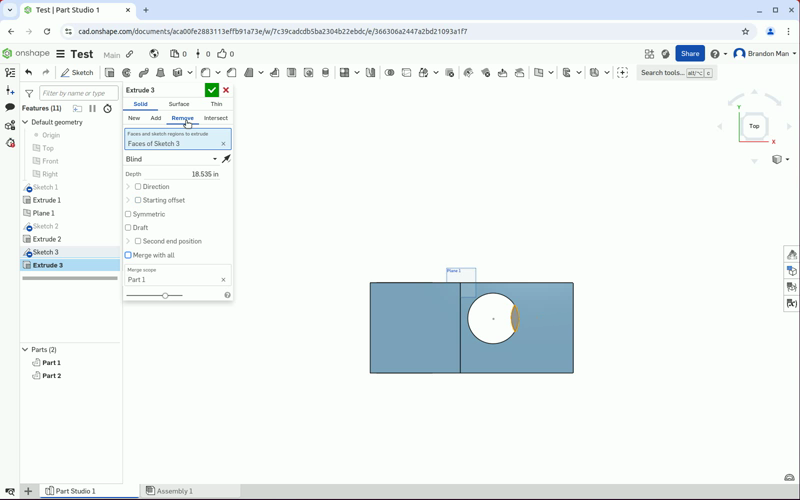
key(space)
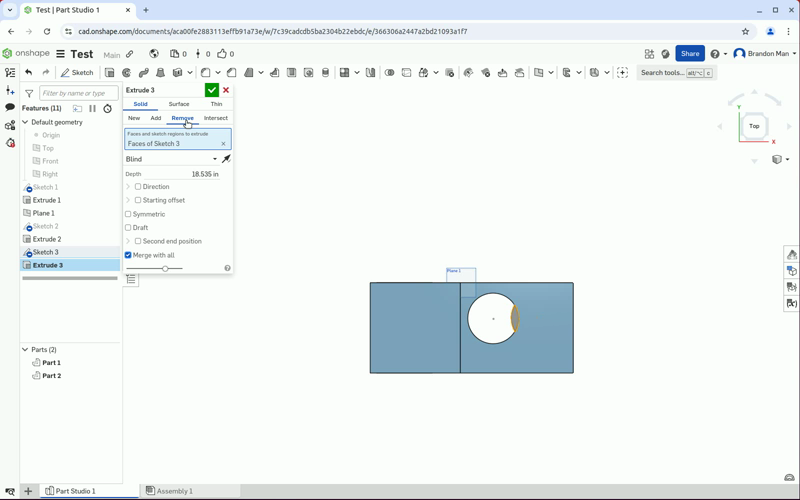
key(enter)
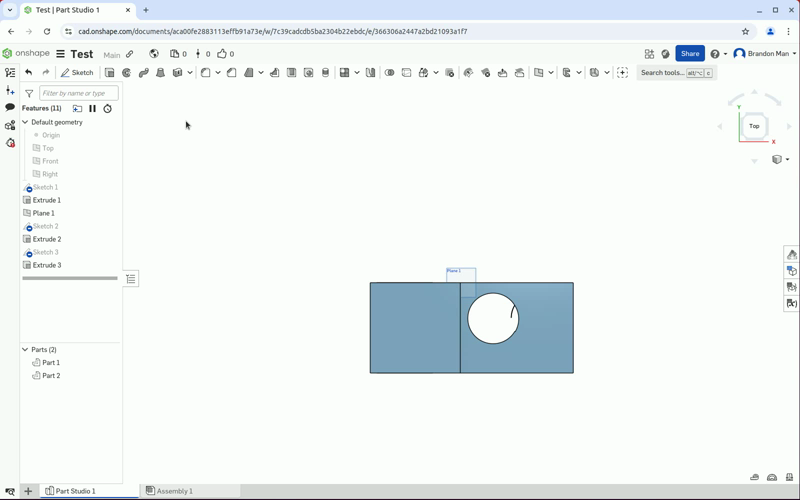
key(shift+h)
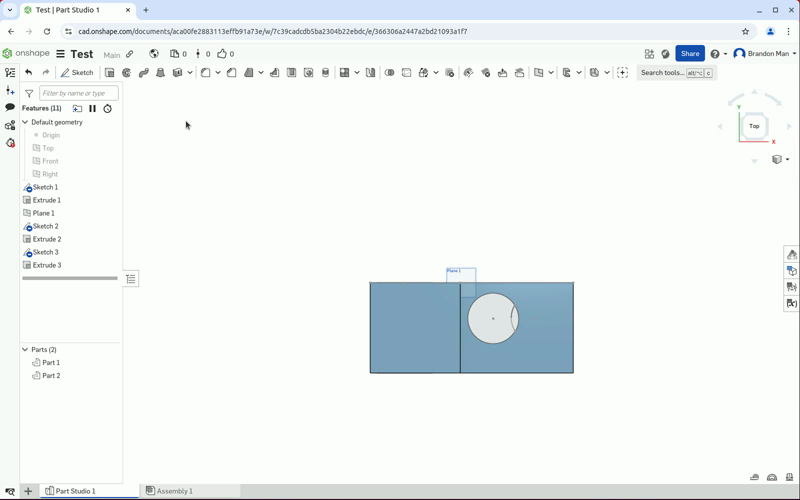
key(shift+h)
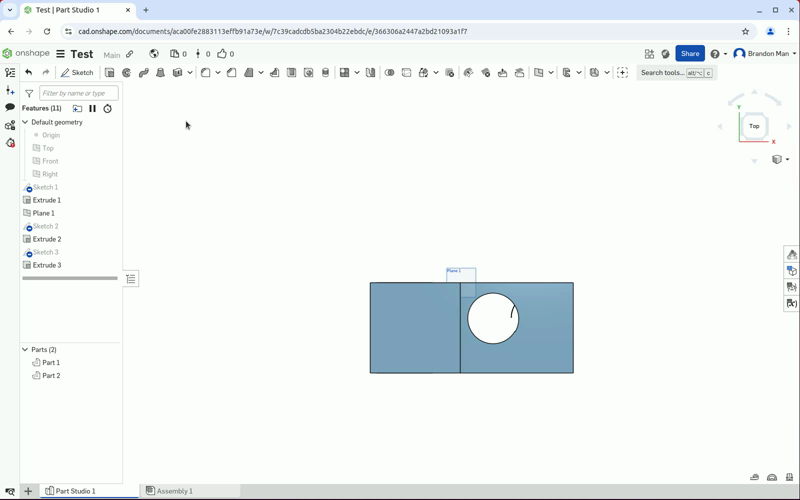
mouse_move(73, 189)
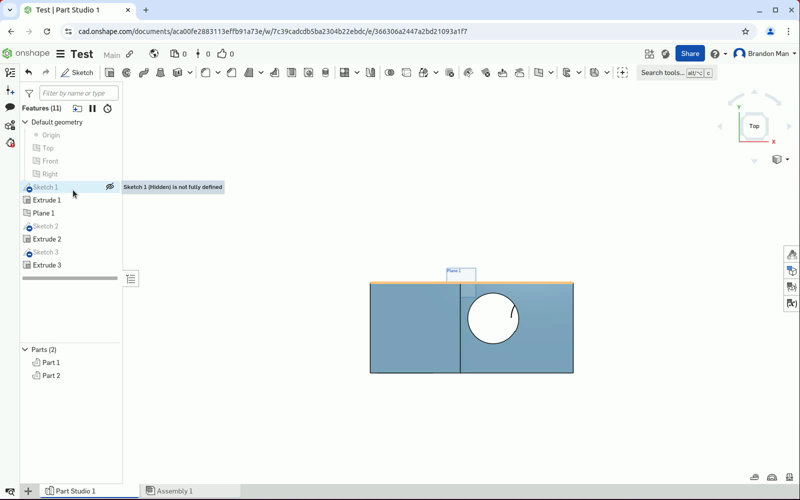
click(73, 189)
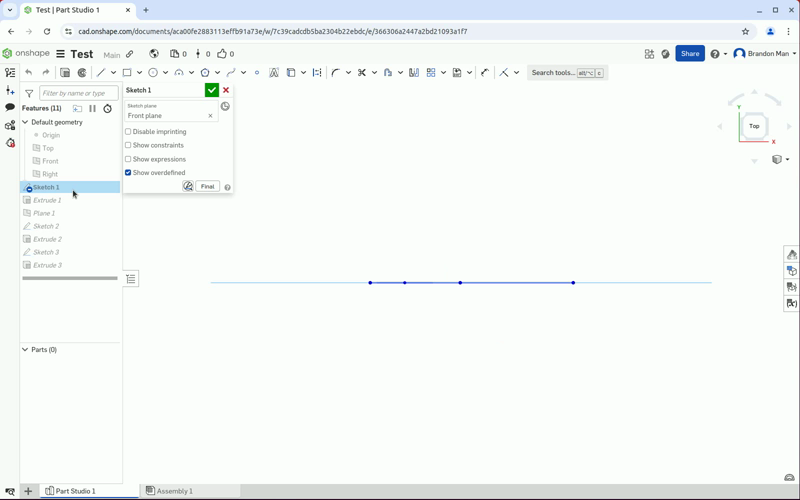
mouse_move(229, 92)
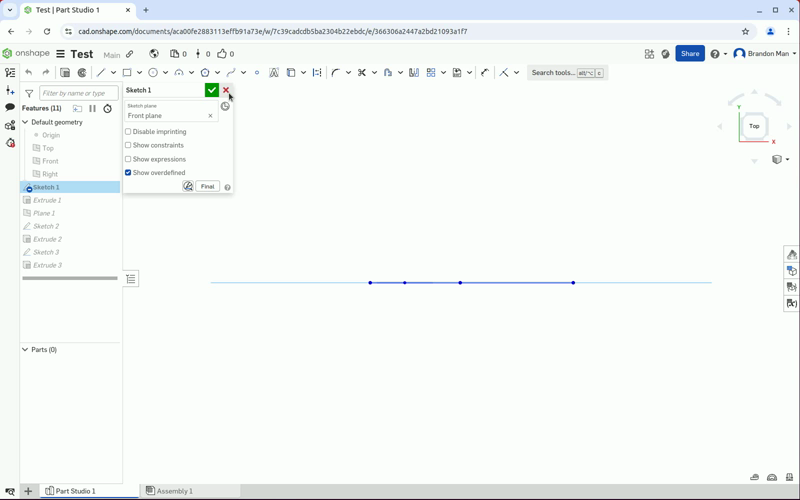
click(229, 92)
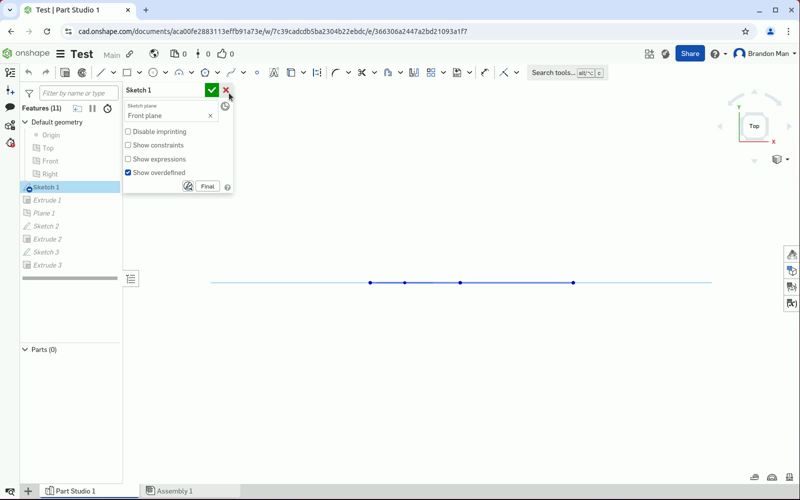
key(shift+s)
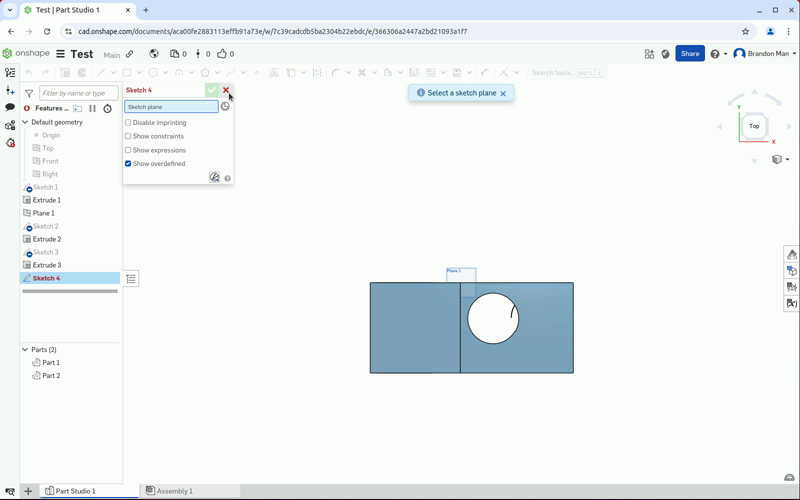
mouse_move(73, 215)
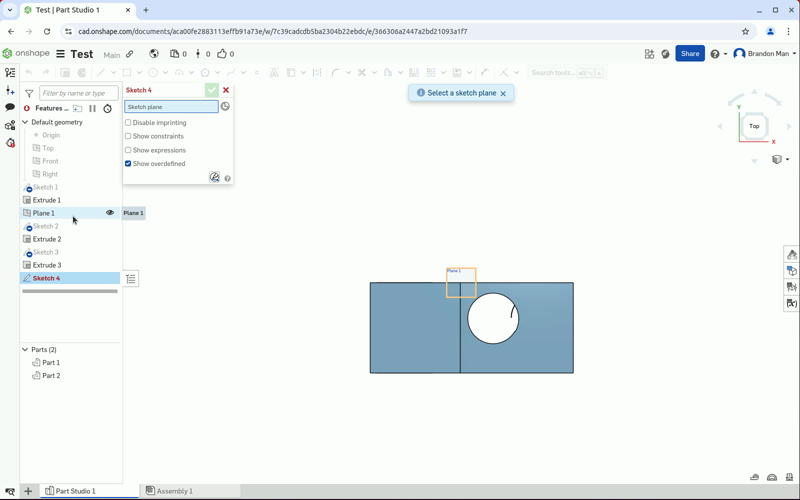
click(73, 215)
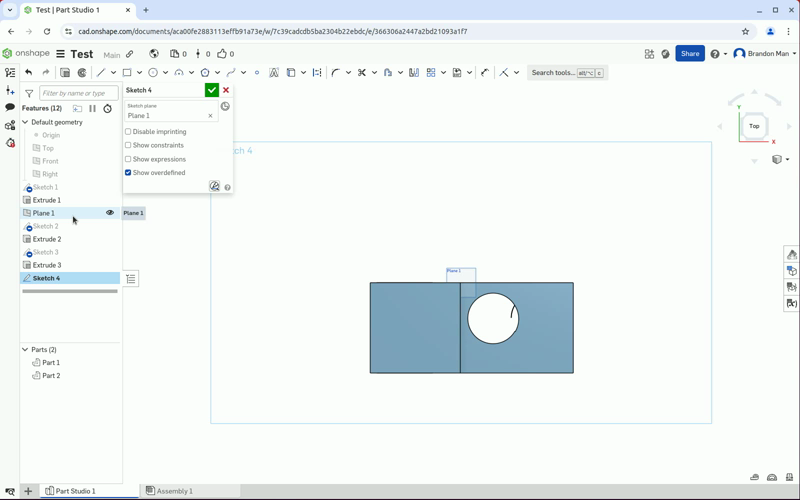
mouse_move(73, 352)
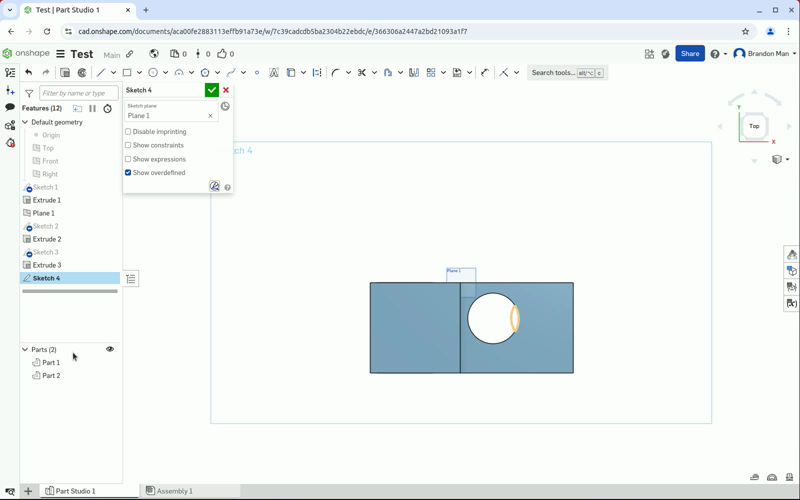
key(y)
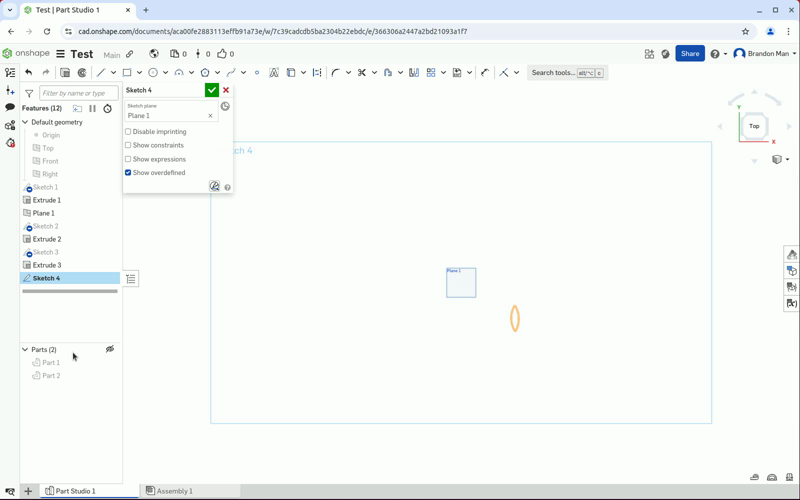
key(a)
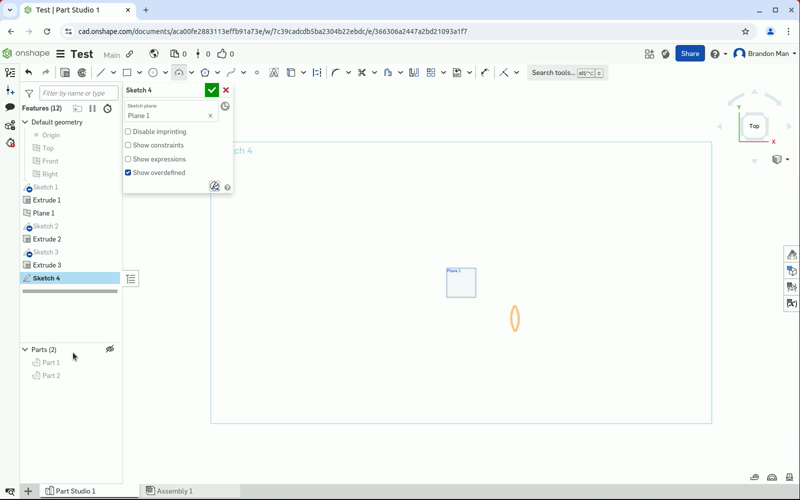
key_down(shift)
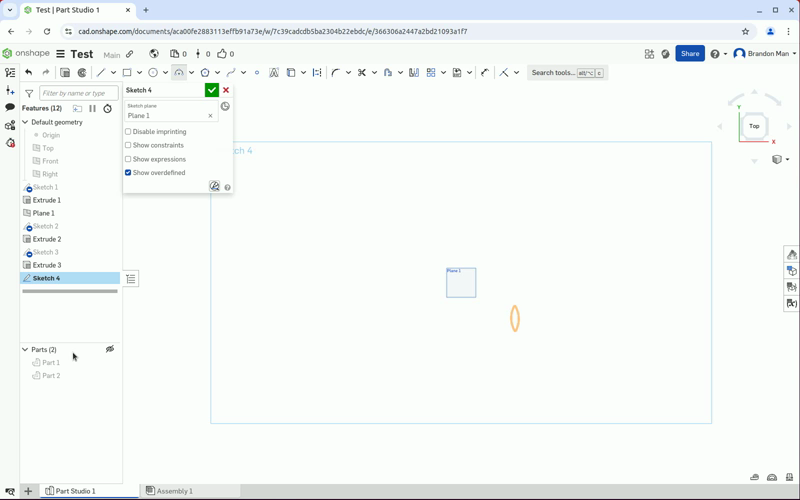
mouse_move(514, 305)
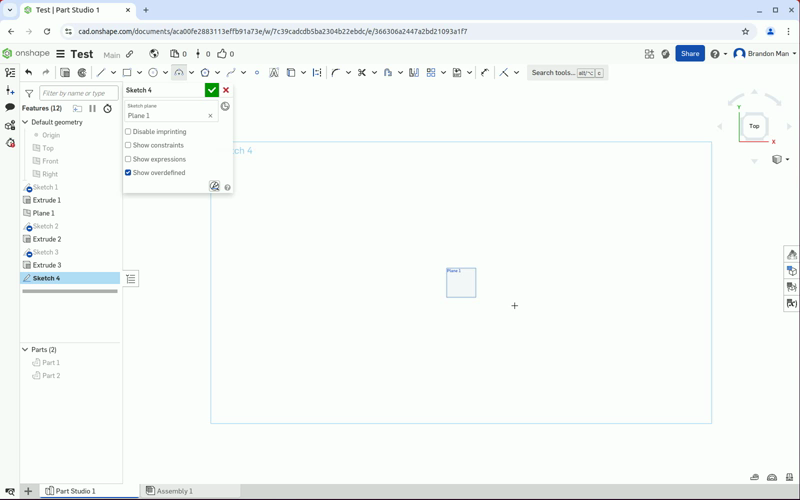
click(514, 305)
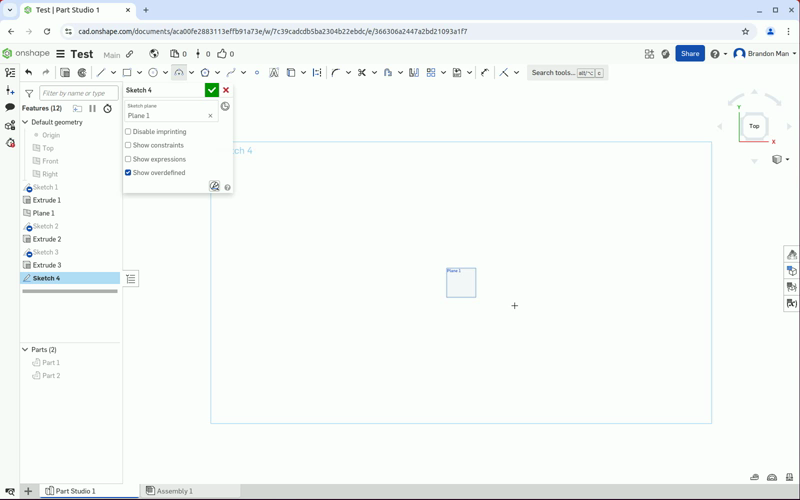
key_up(shift)
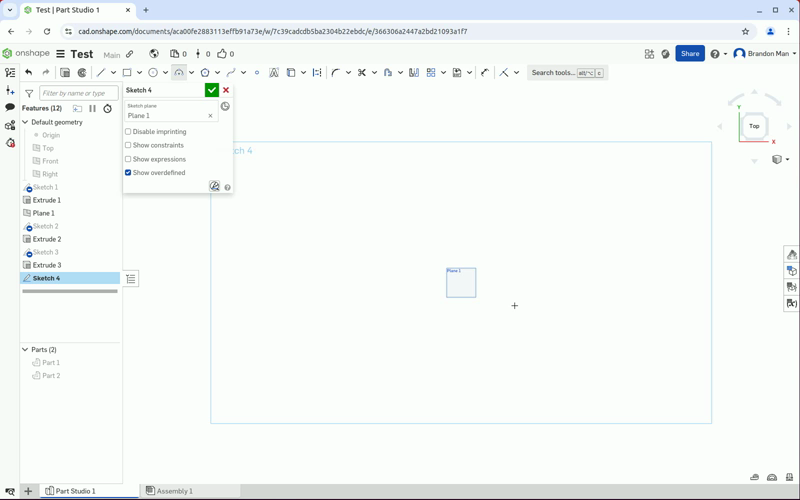
key_down(shift)
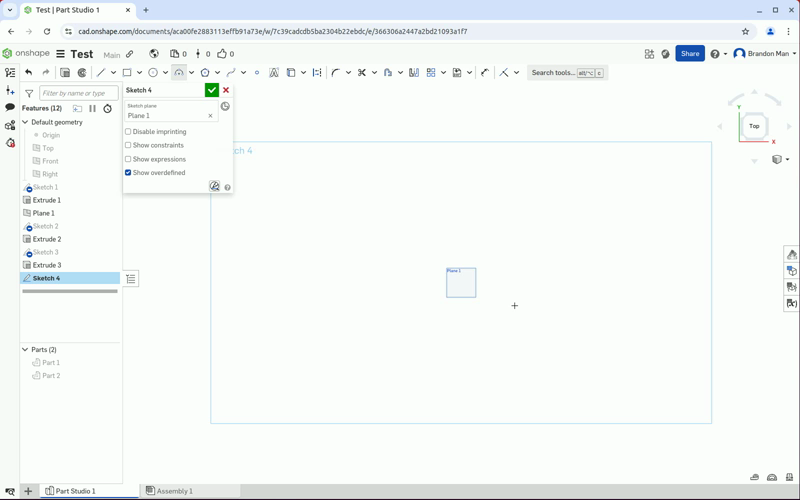
mouse_move(515, 331)
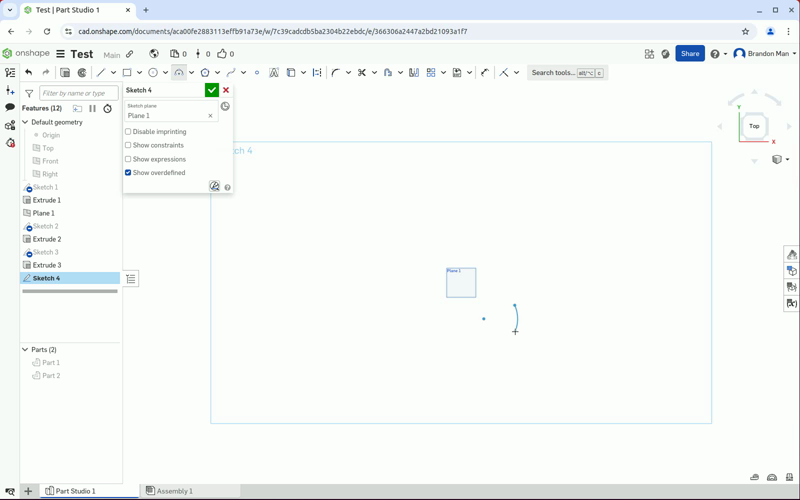
click(515, 331)
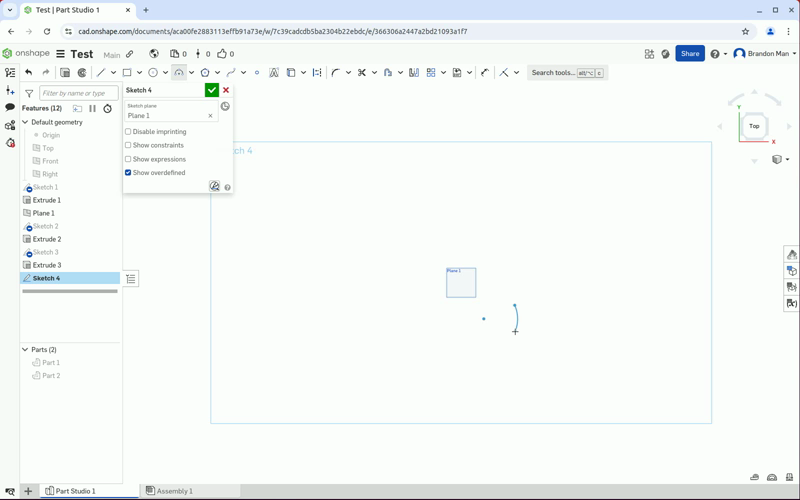
mouse_move(518, 318)
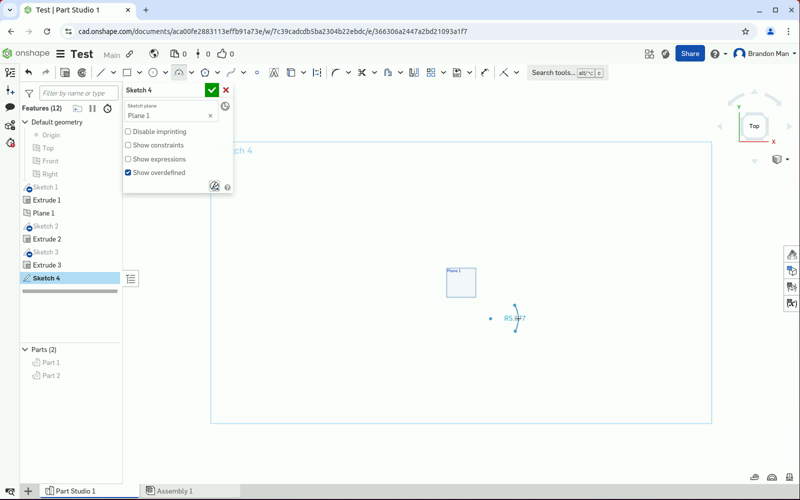
click(518, 318)
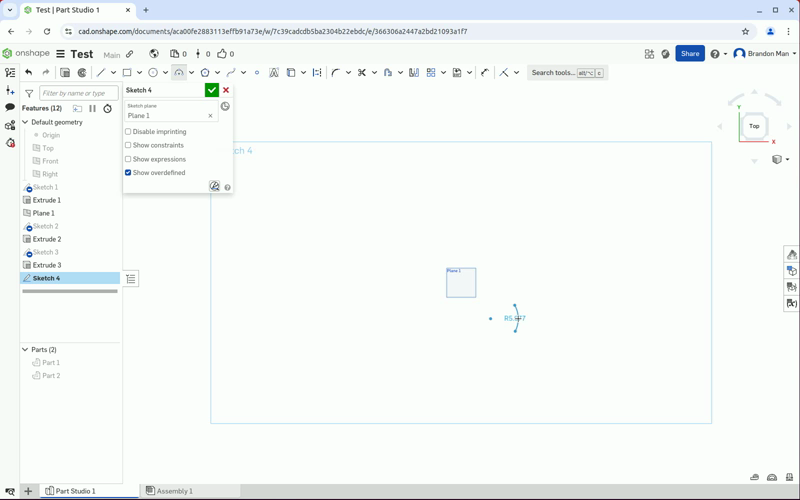
key_up(shift)
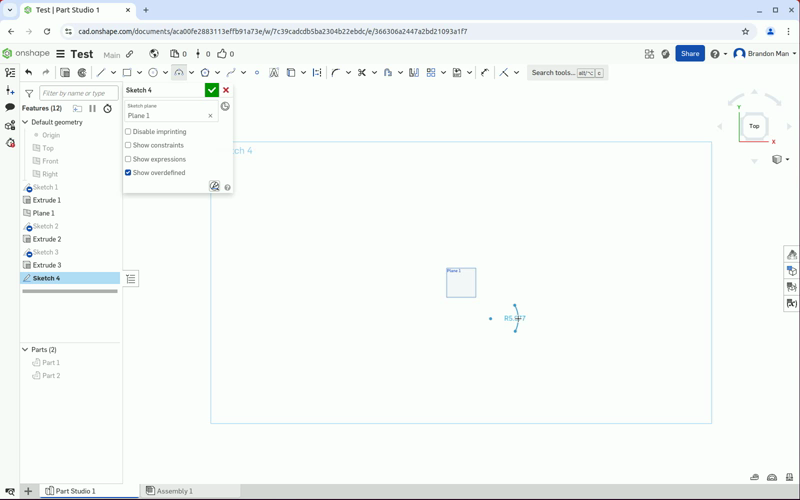
mouse_move(515, 331)
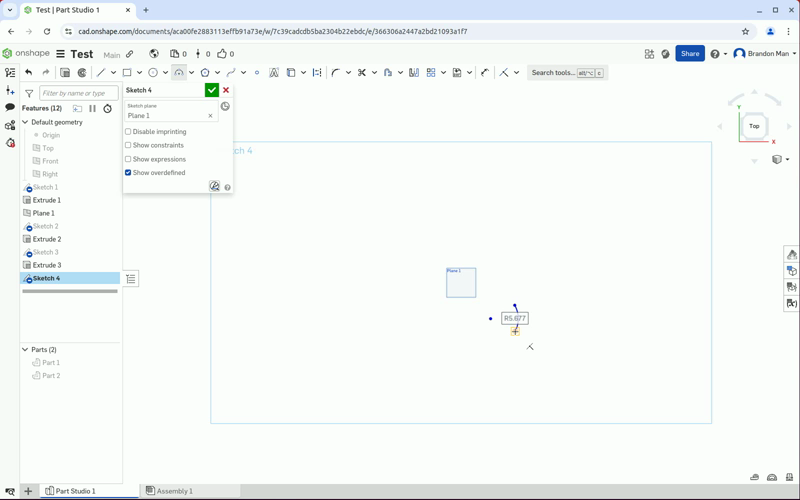
click(515, 331)
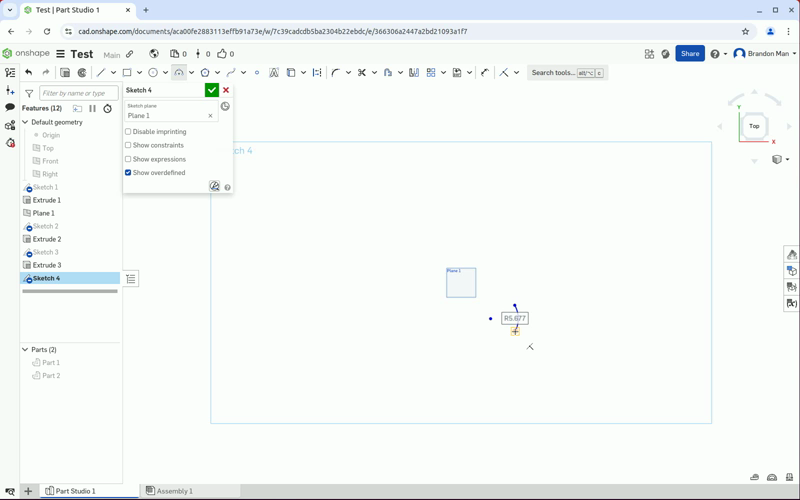
mouse_move(514, 305)
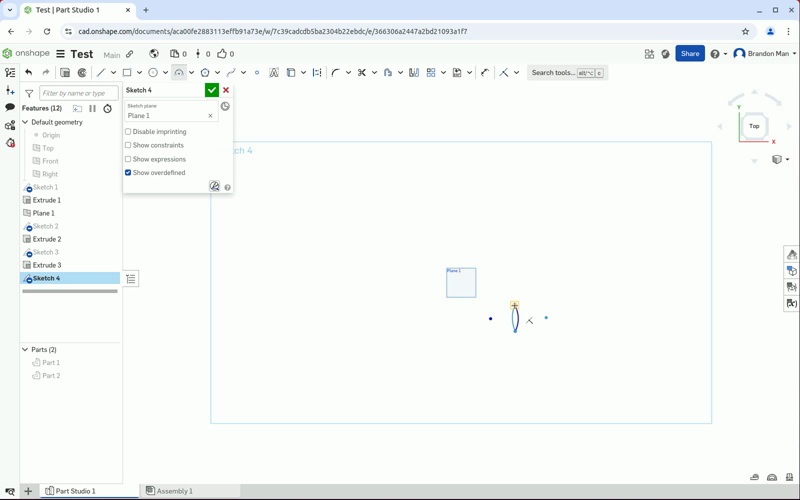
click(514, 305)
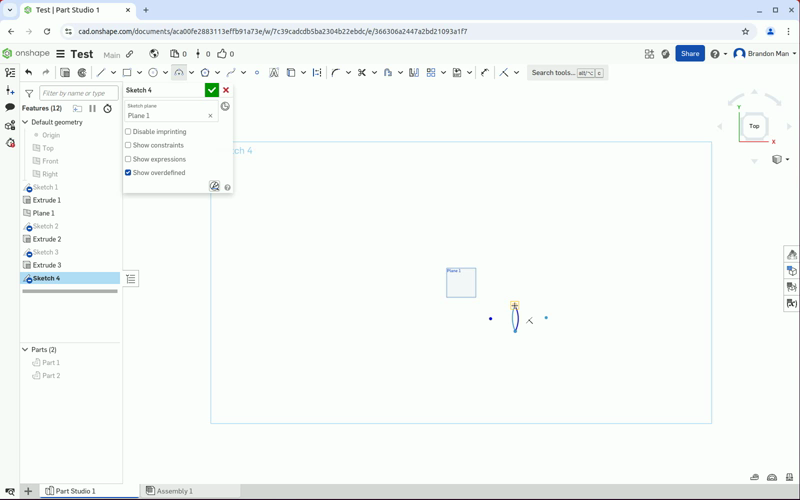
key_down(shift)
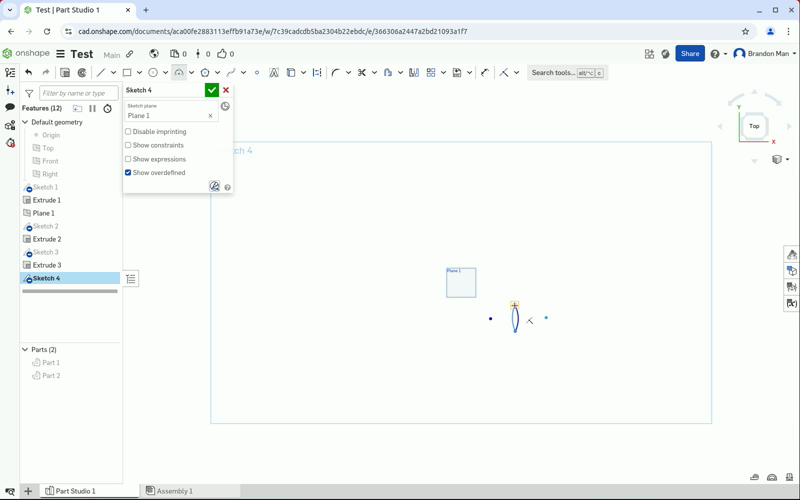
mouse_move(561, 317)
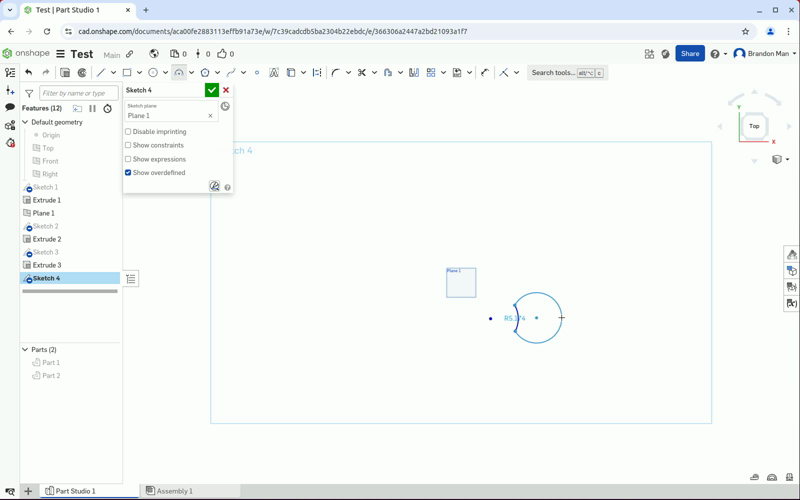
click(561, 317)
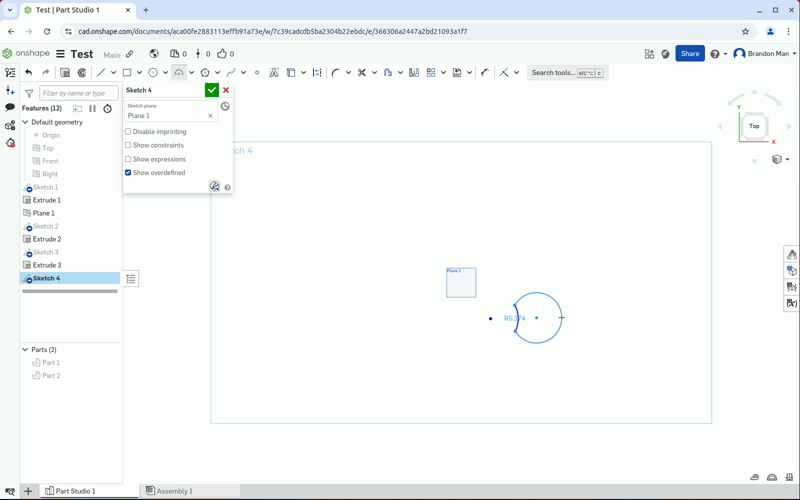
key_up(shift)
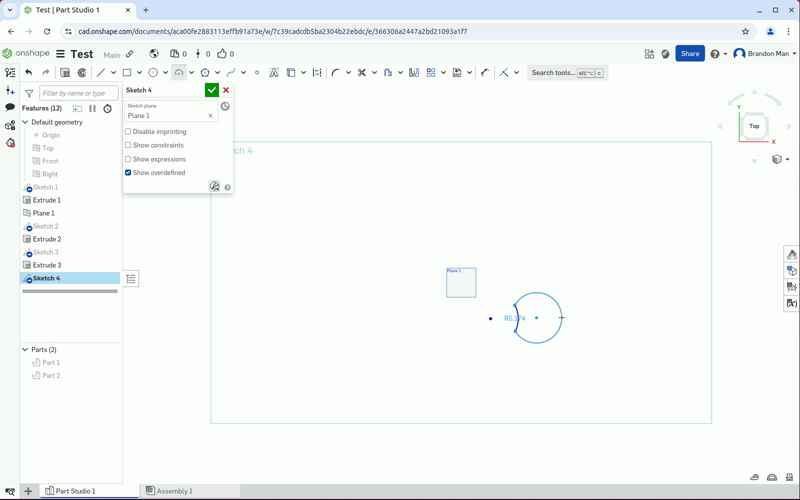
key(esc)
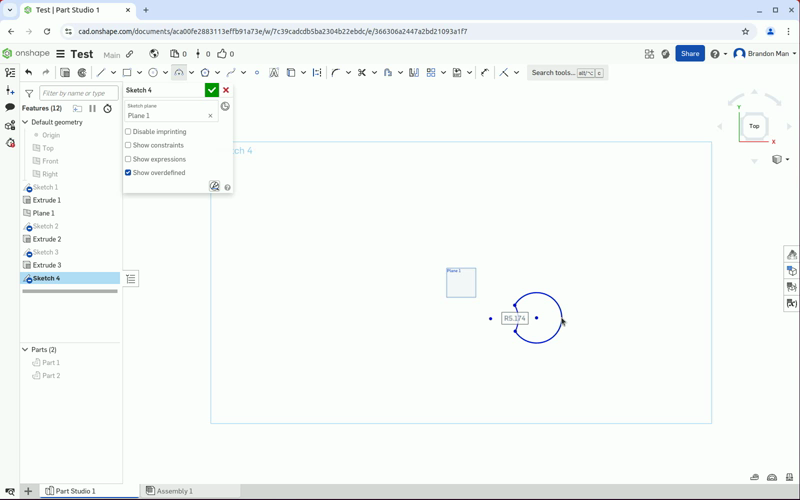
mouse_move(557, 318)
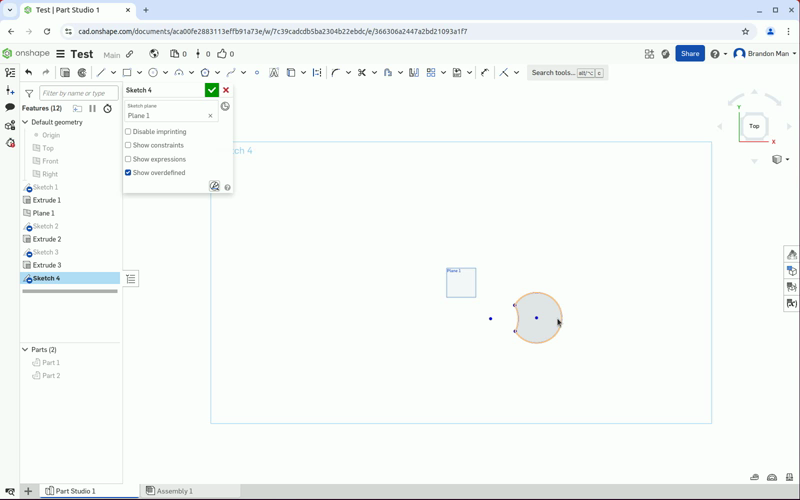
click(557, 318)
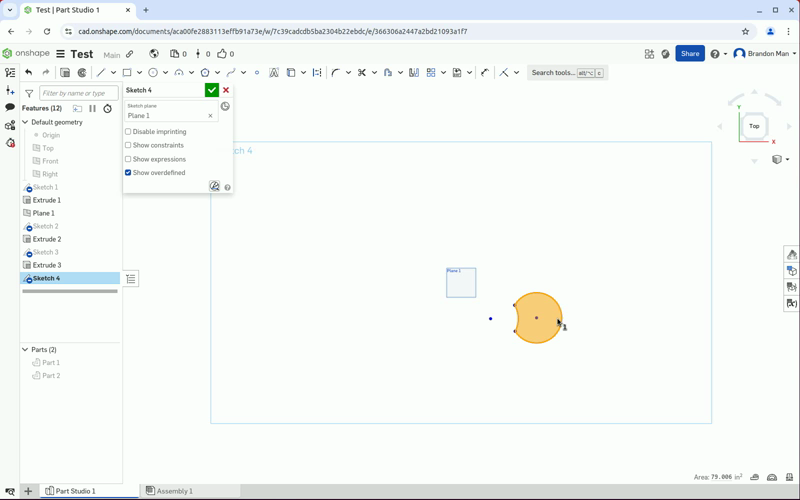
mouse_move(73, 352)
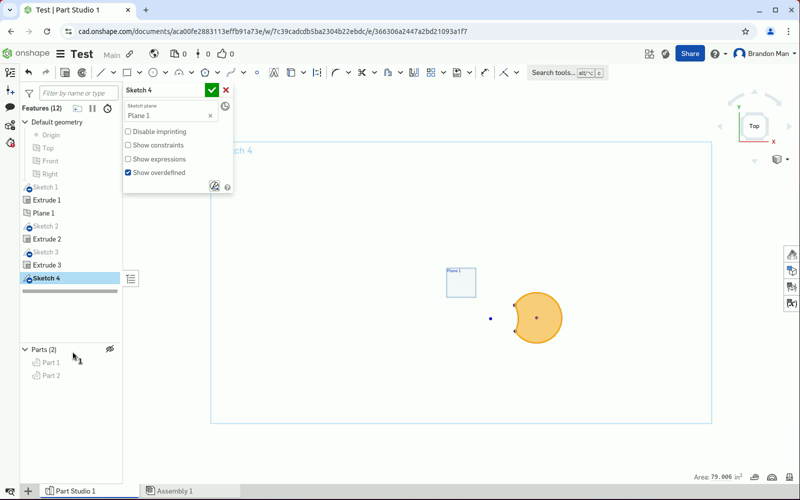
key(shift+y)
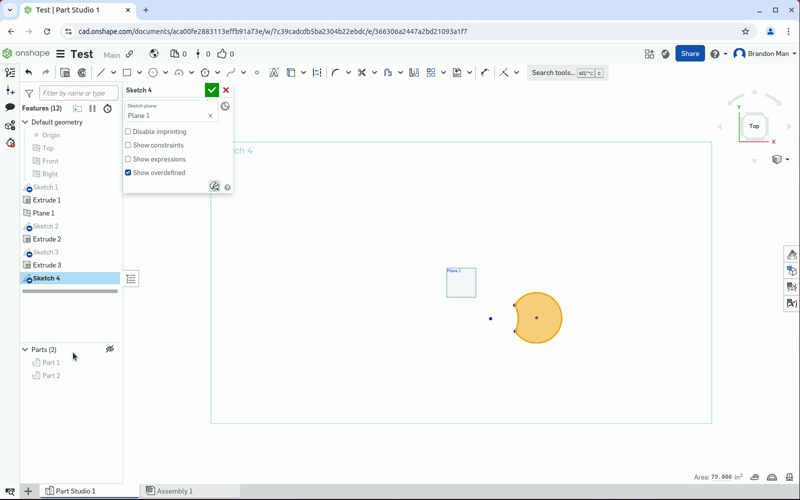
key(shift+e)
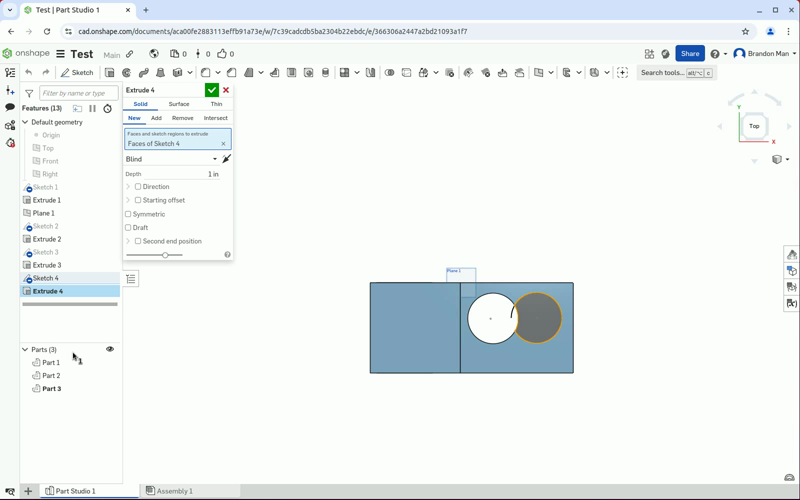
mouse_move(143, 106)
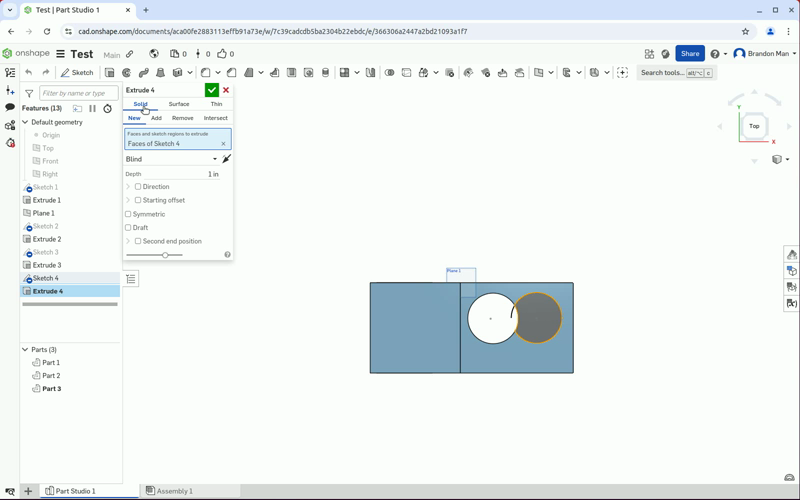
click(143, 106)
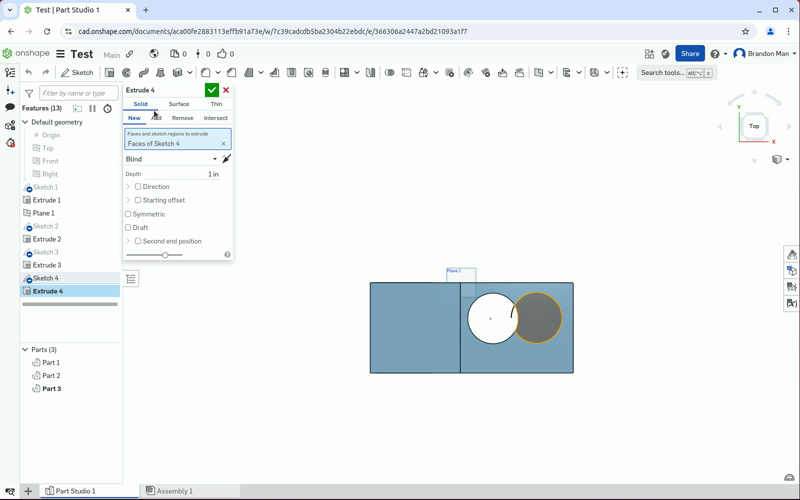
mouse_move(186, 120)
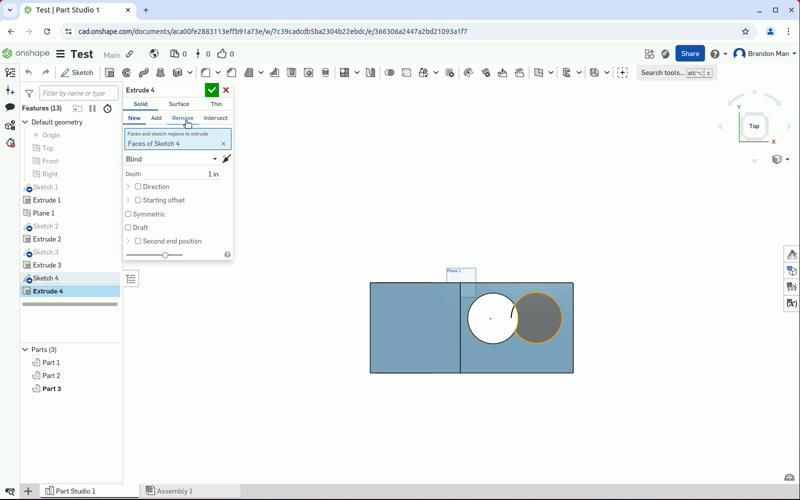
click(186, 120)
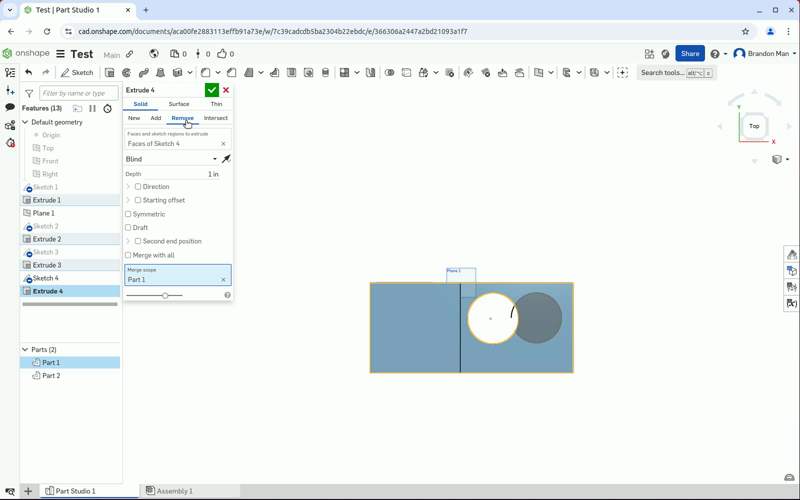
key(tab, 4)
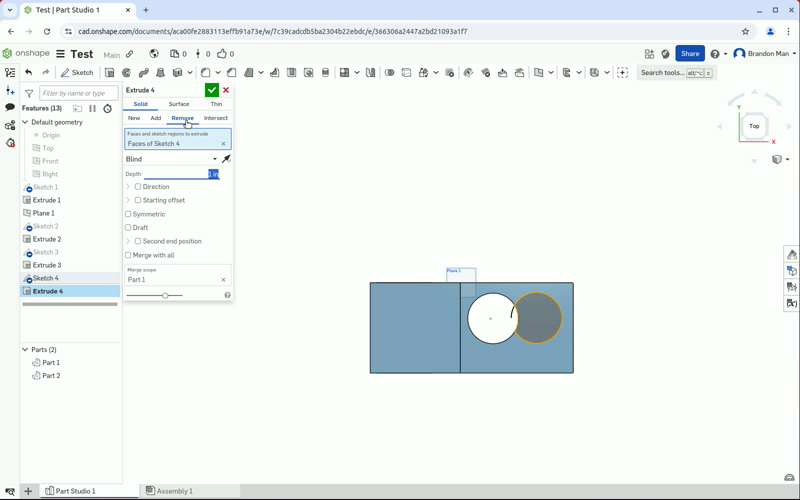
text(18.535)
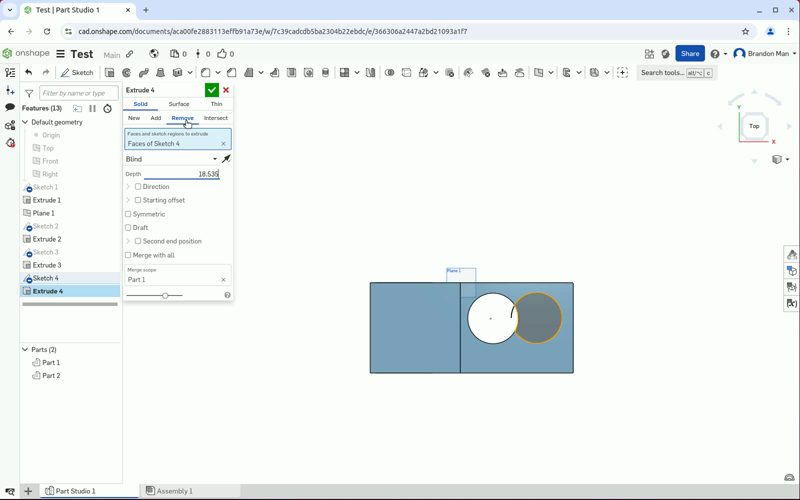
key(tab, 6)
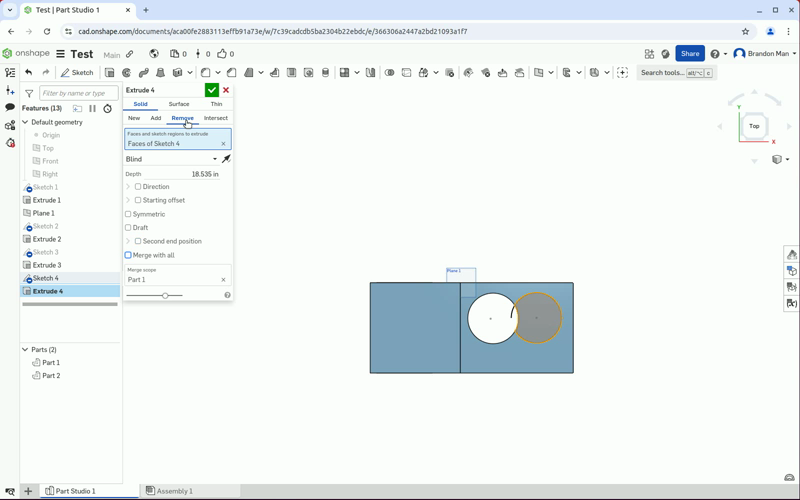
key(space)
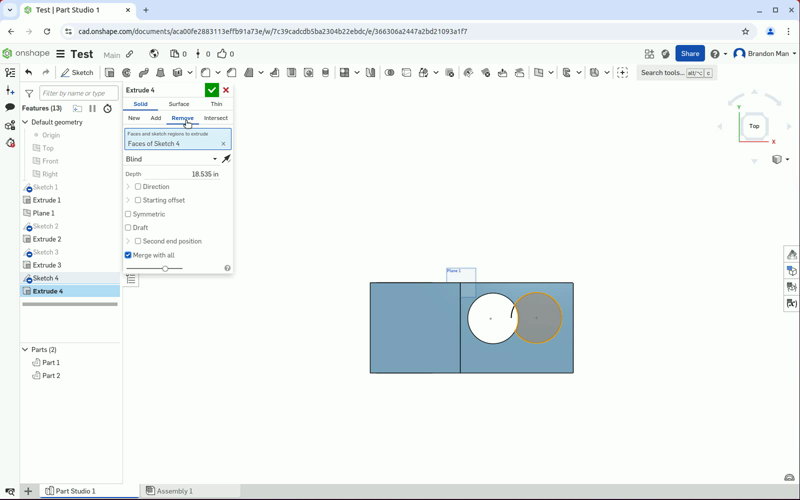
key(enter)
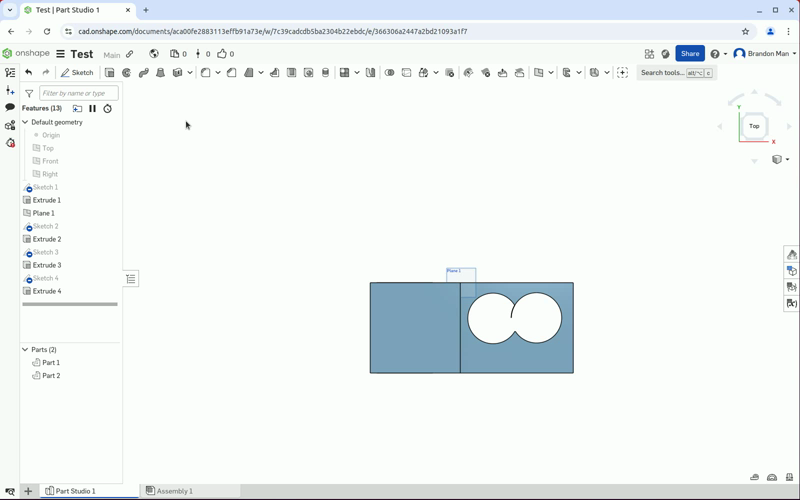
key(shift+h)
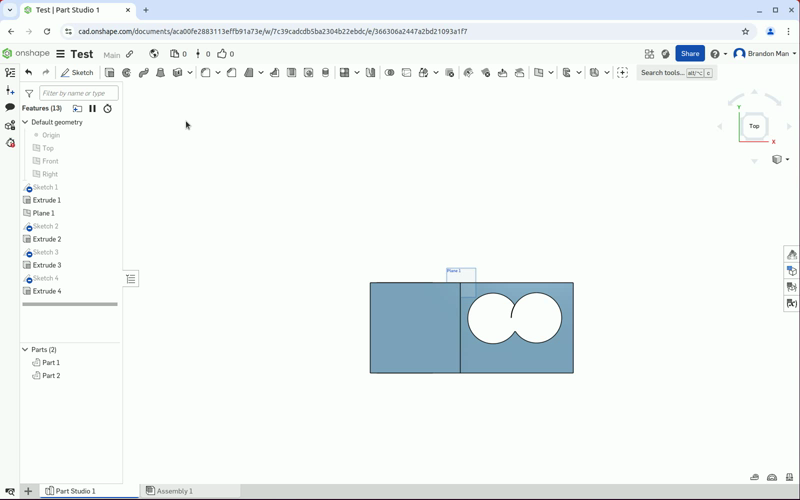
key(shift+h)
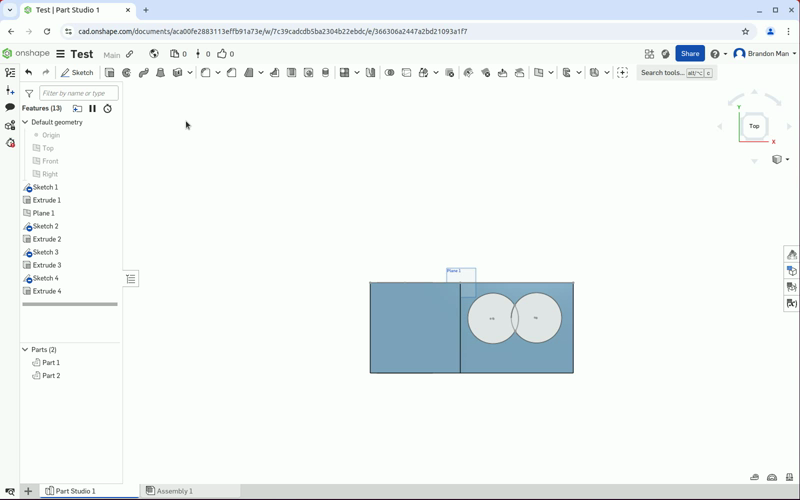
key(shift+7)
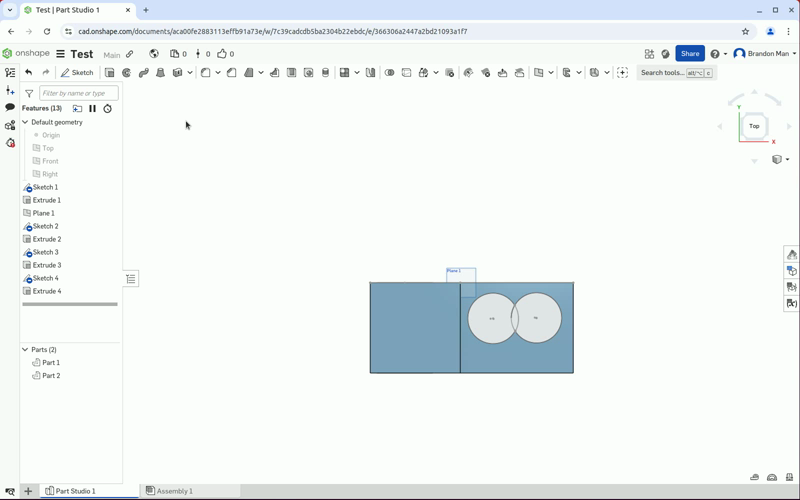
key(up, 3)
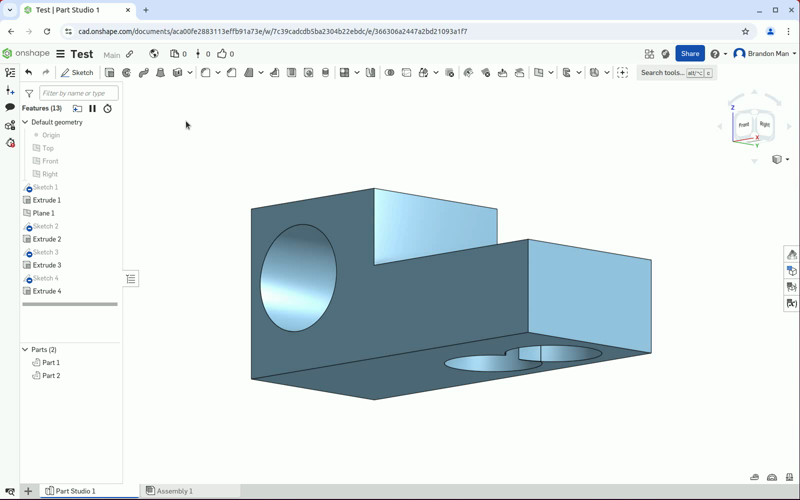
key(left, 3)
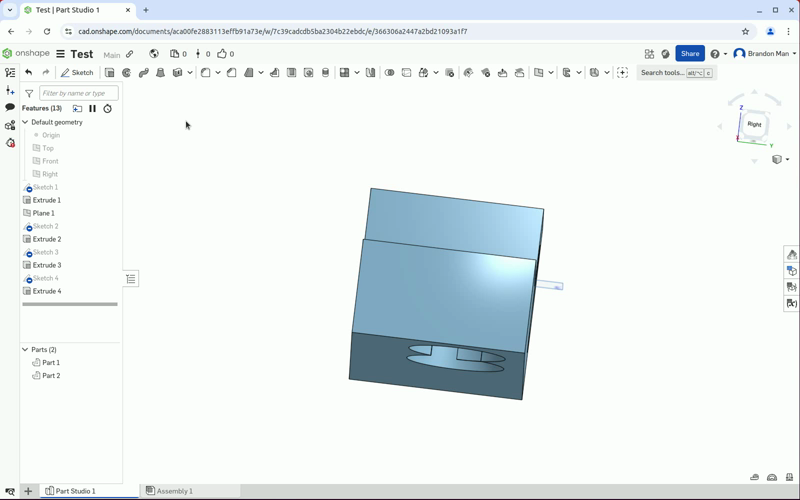
key(right, 3)
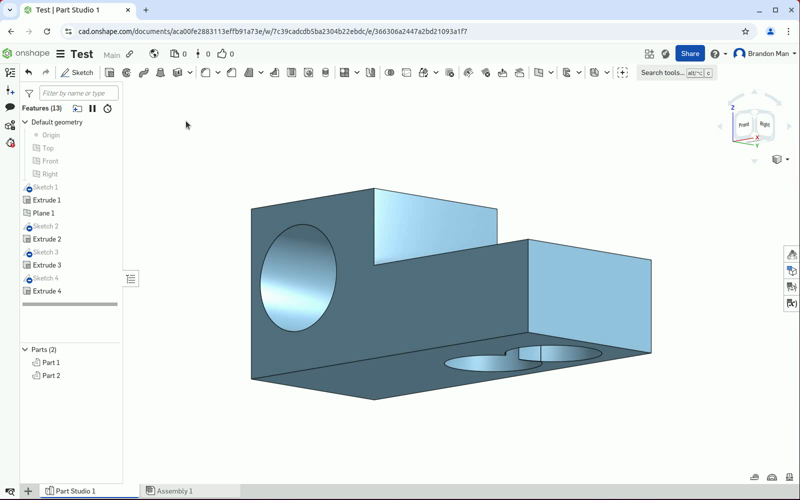
key(down, 3)
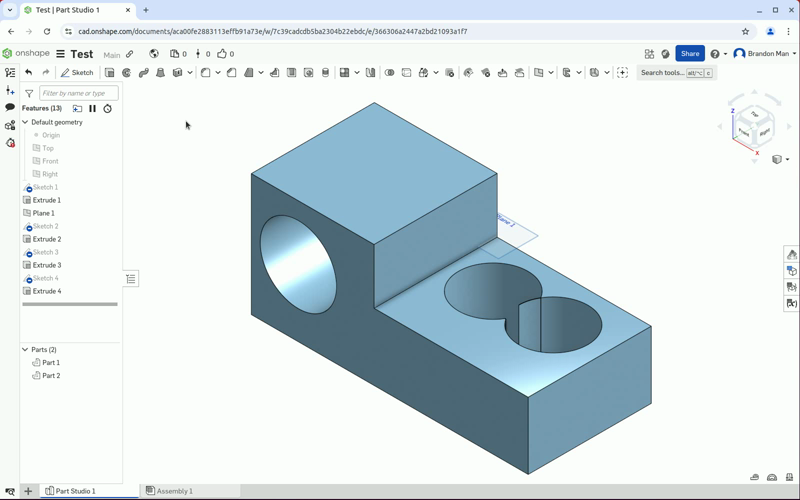
mouse_move(73, 189)
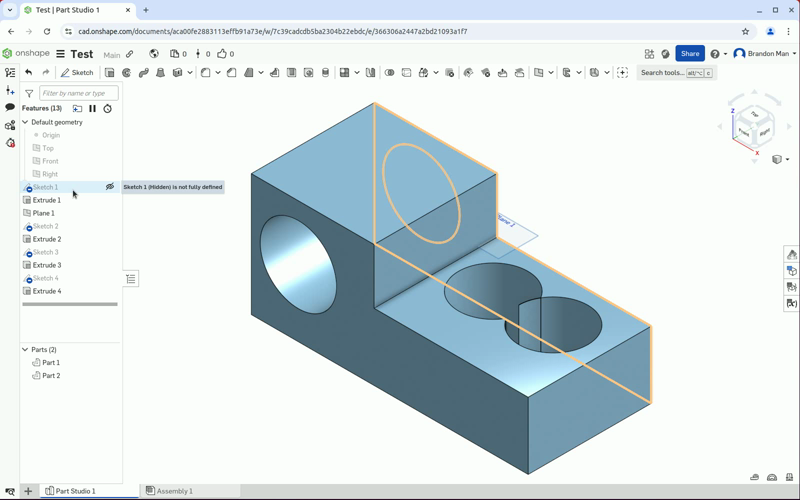
click(73, 189)